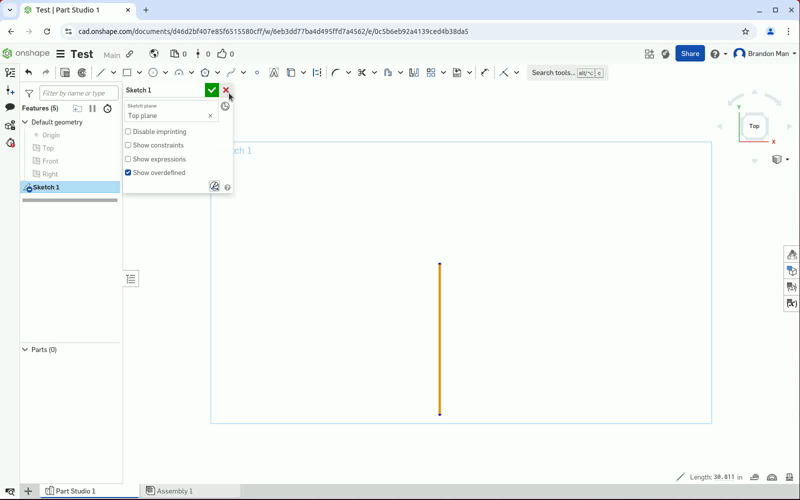
key(shift+h)
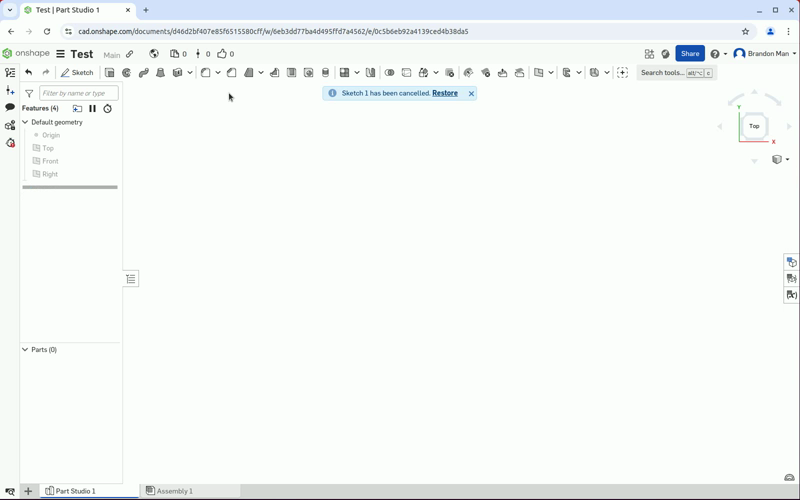
mouse_move(73, 352)
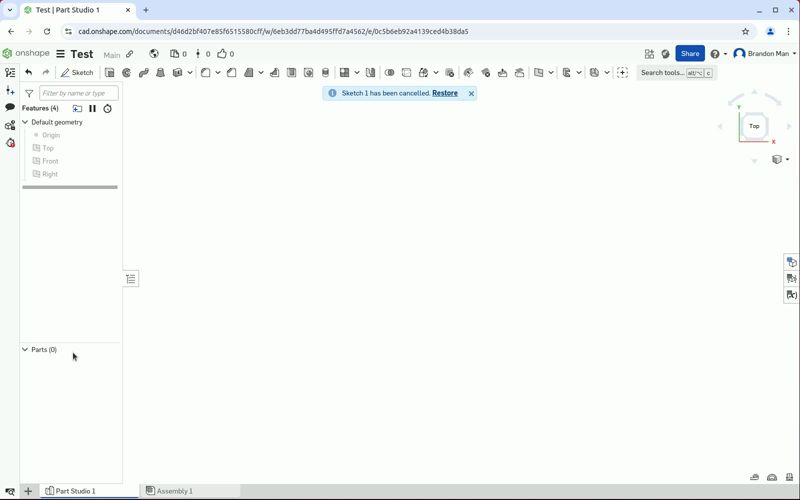
key(y)
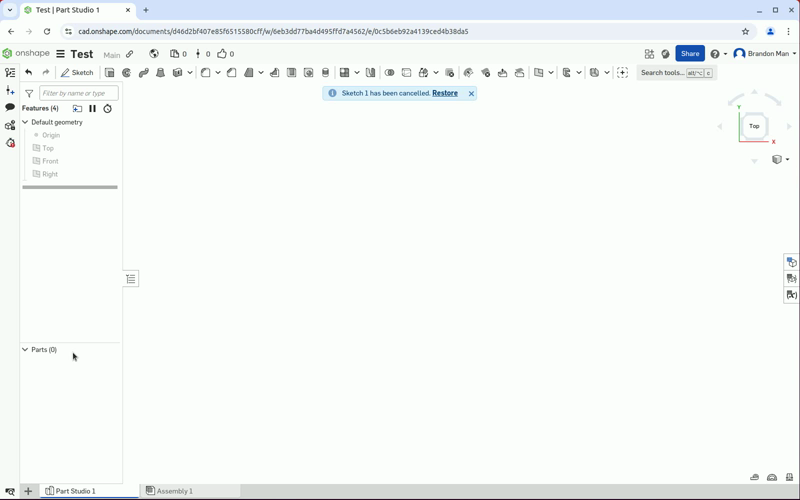
key(shift+p)
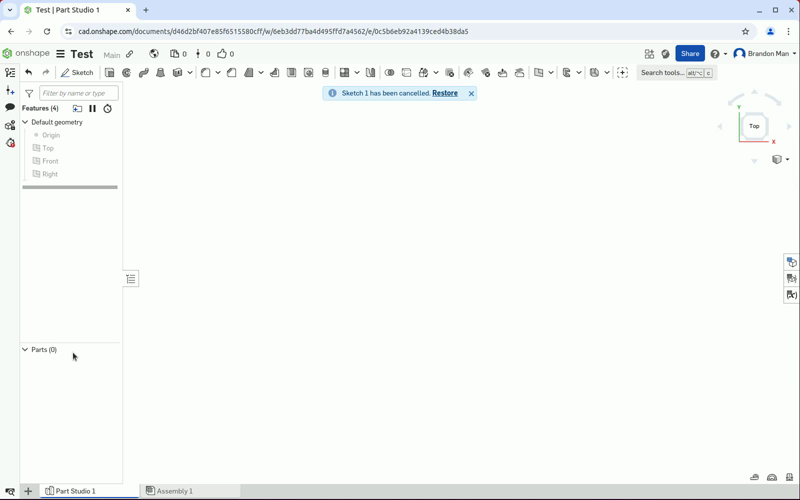
key(space)
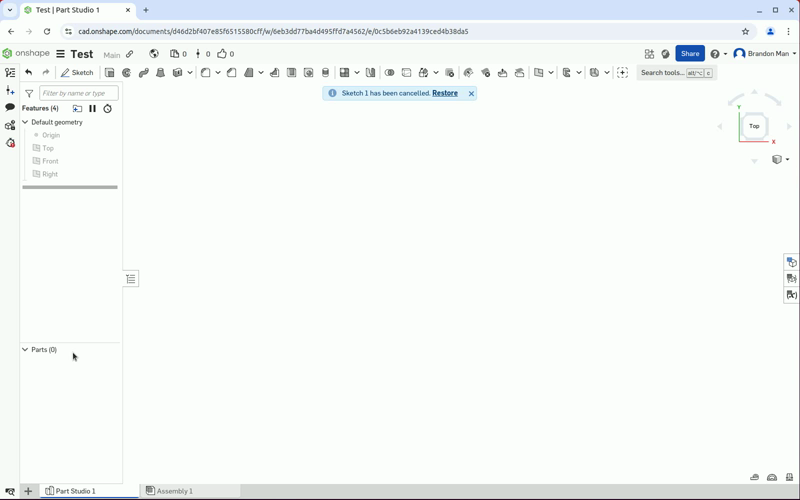
key_down(shift)
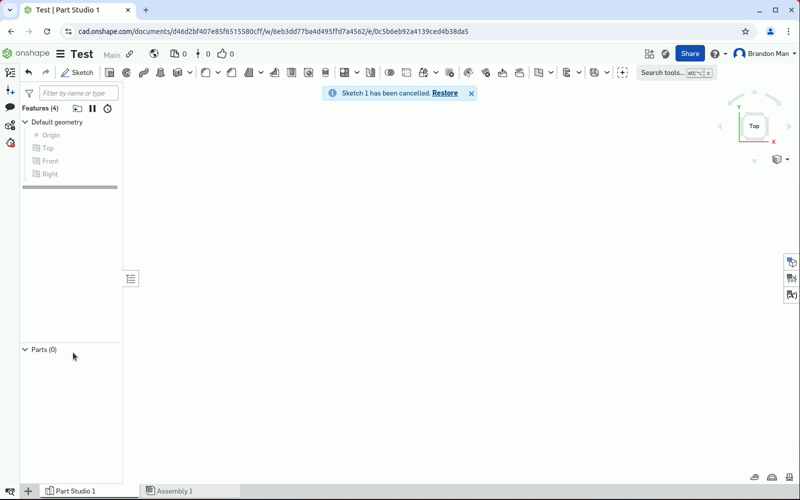
key(up)
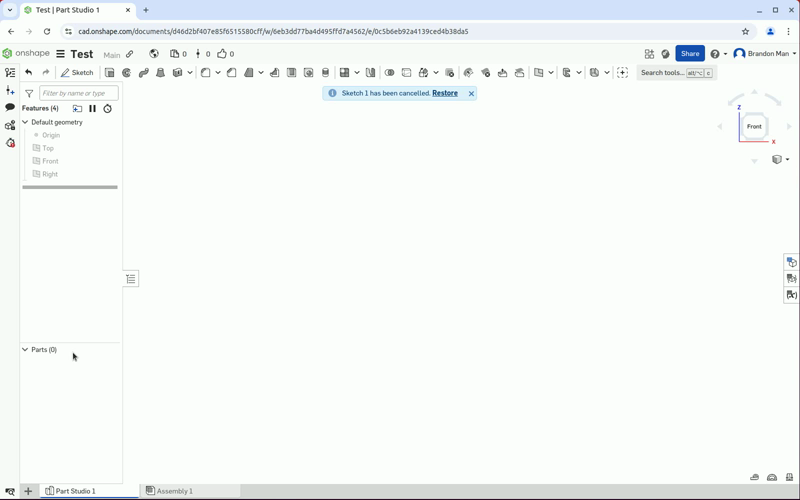
key_up(shift)
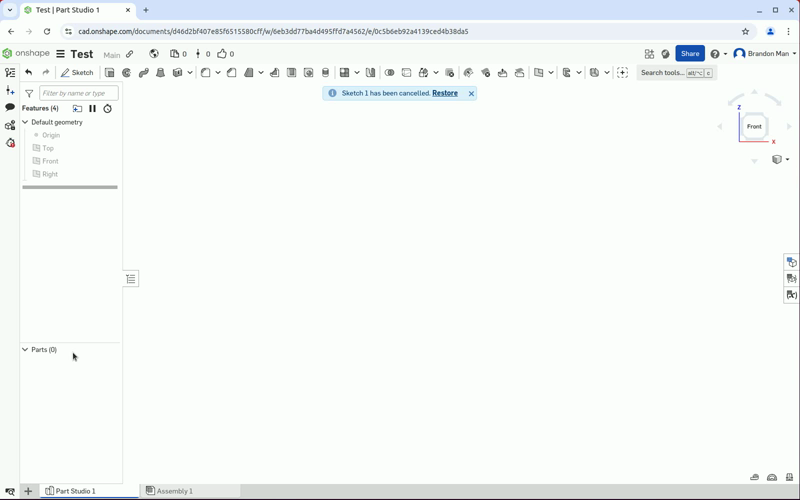
mouse_move(73, 352)
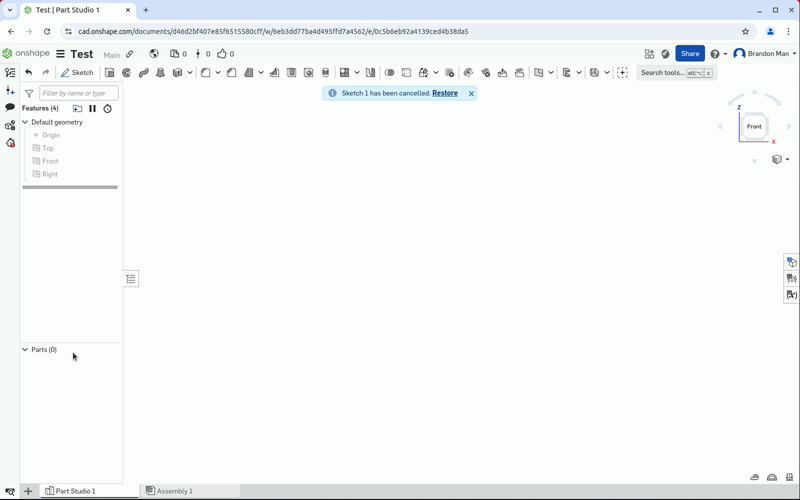
key(shift+y)
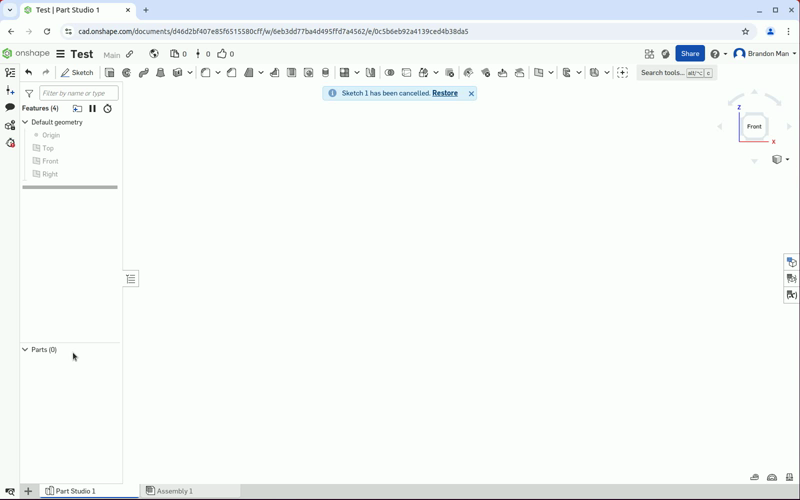
key(shift+s)
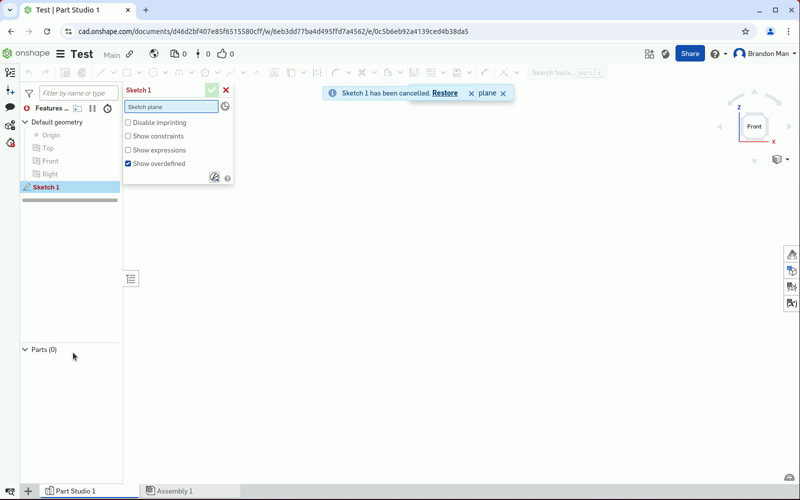
mouse_move(73, 163)
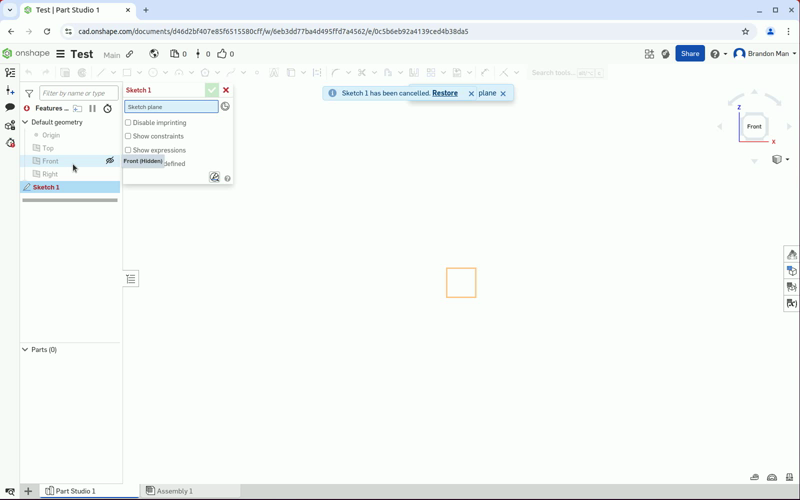
click(73, 163)
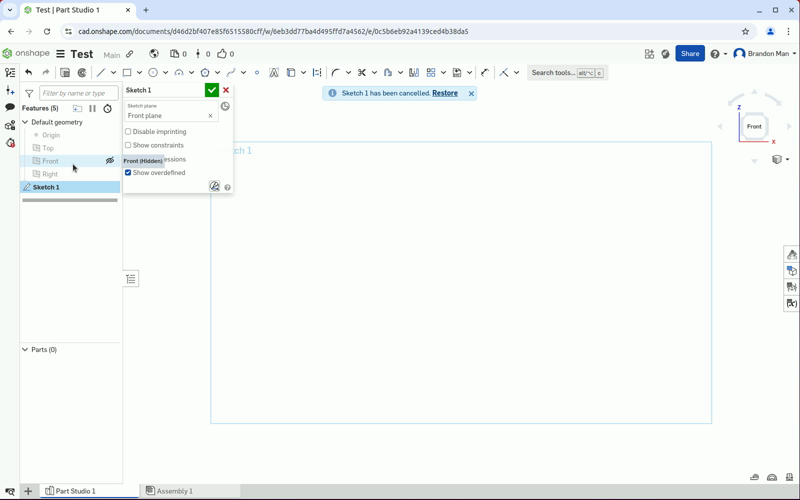
mouse_move(73, 352)
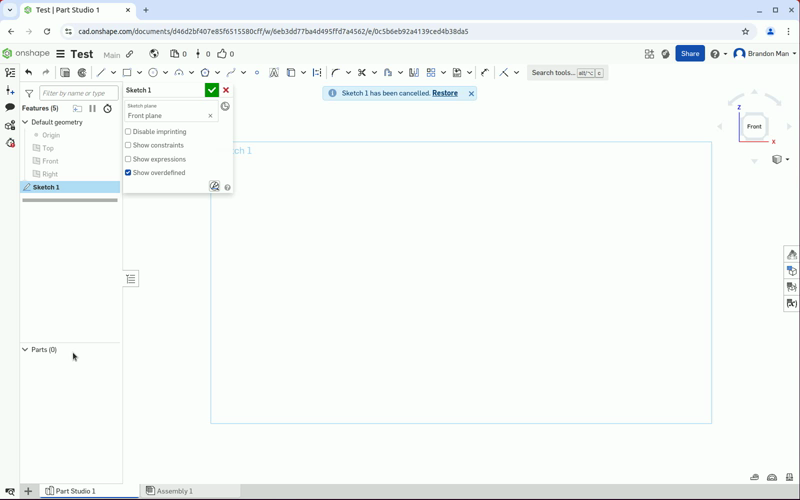
key(y)
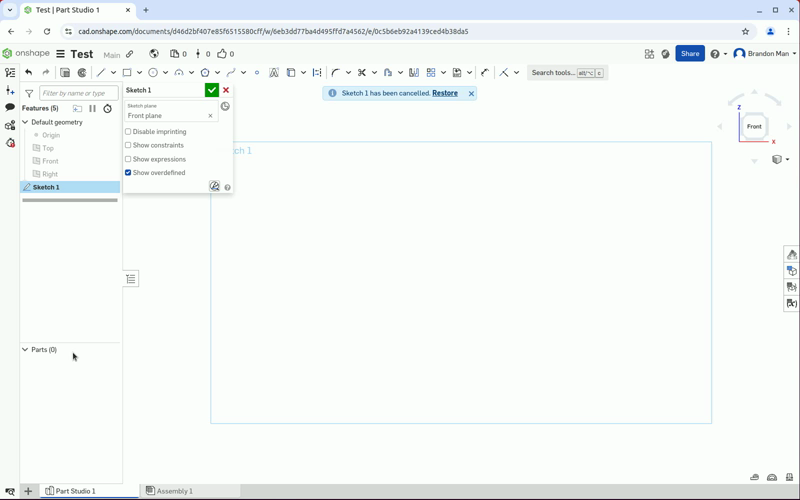
key(l)
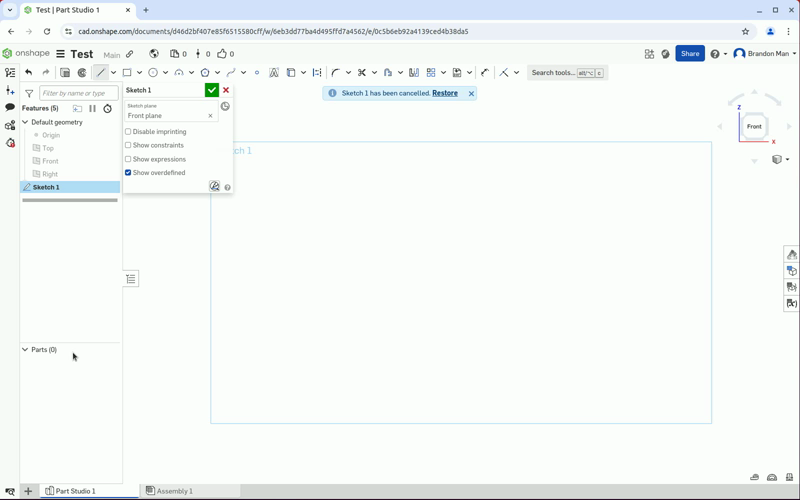
key_down(shift)
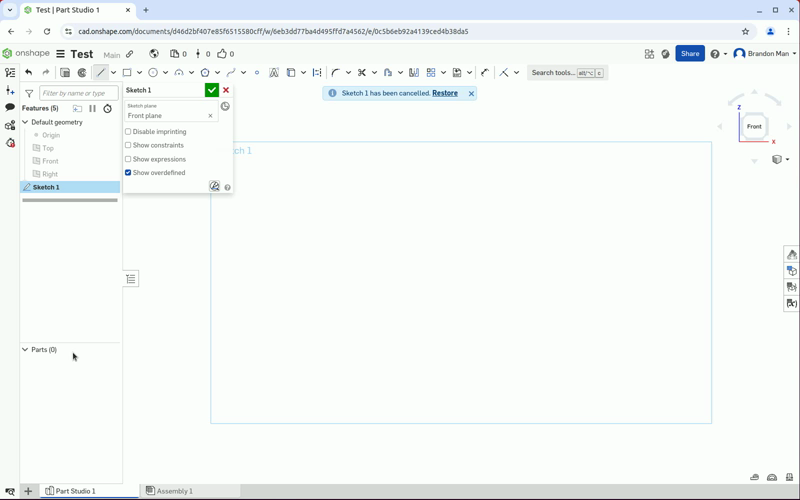
mouse_move(460, 282)
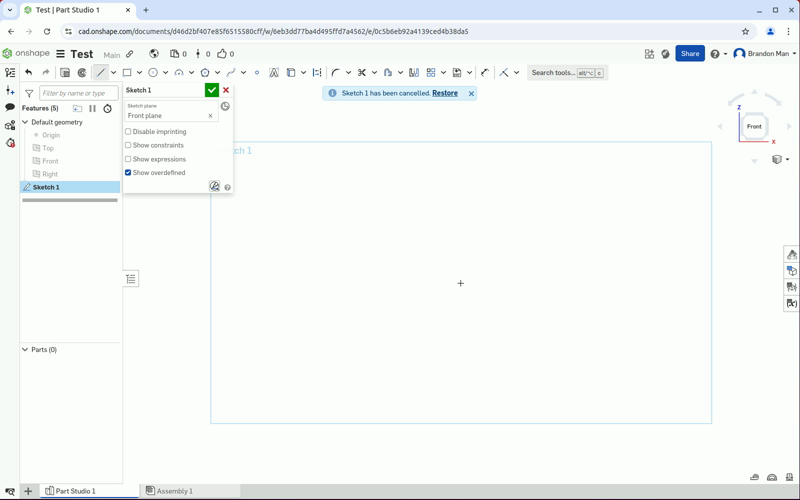
click(460, 282)
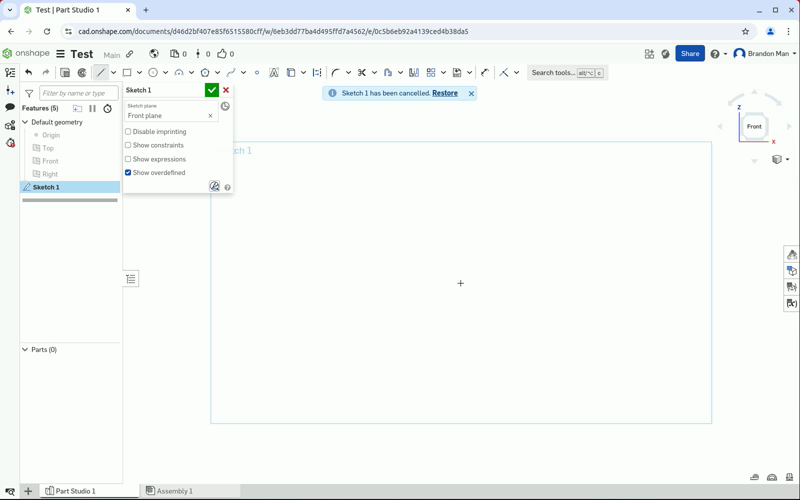
key_up(shift)
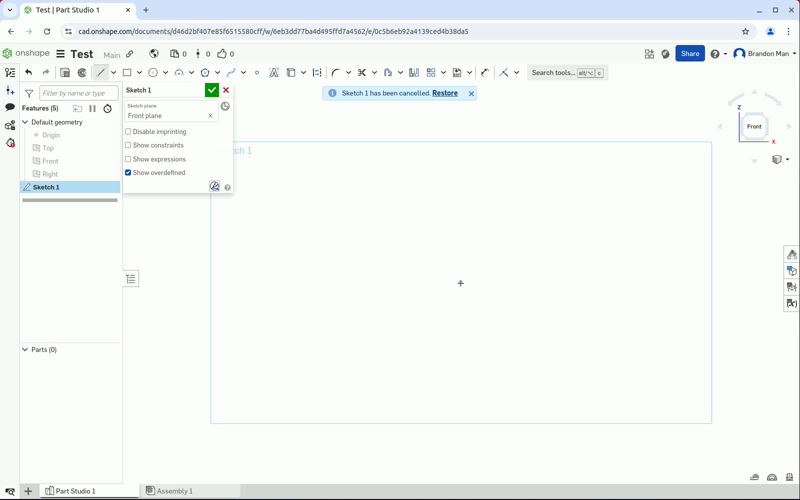
key_down(shift)
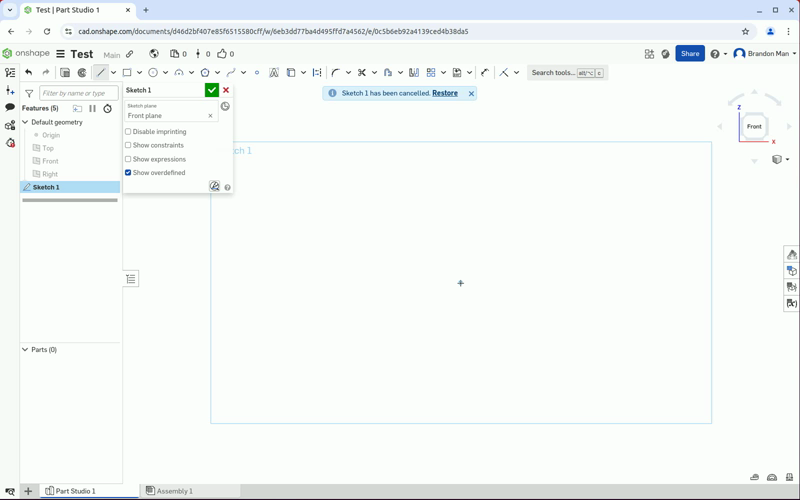
mouse_move(573, 282)
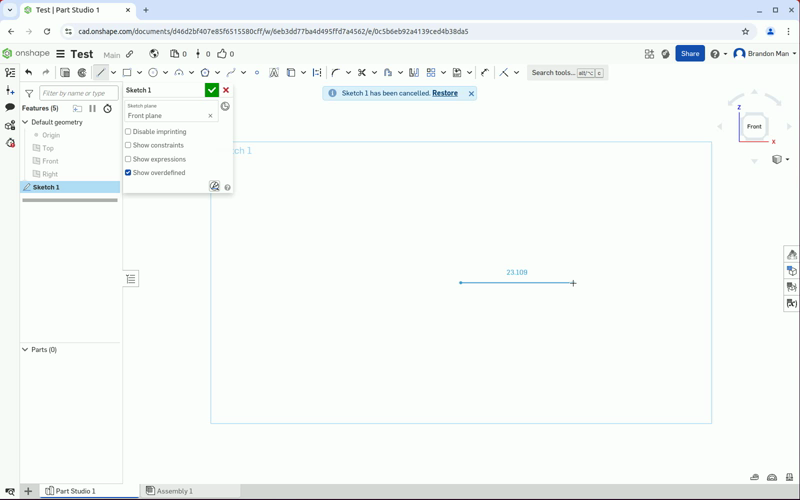
click(573, 282)
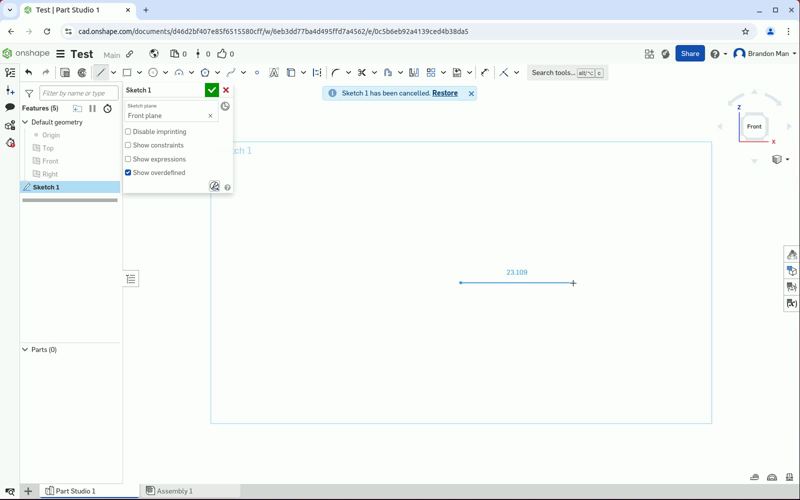
key_up(shift)
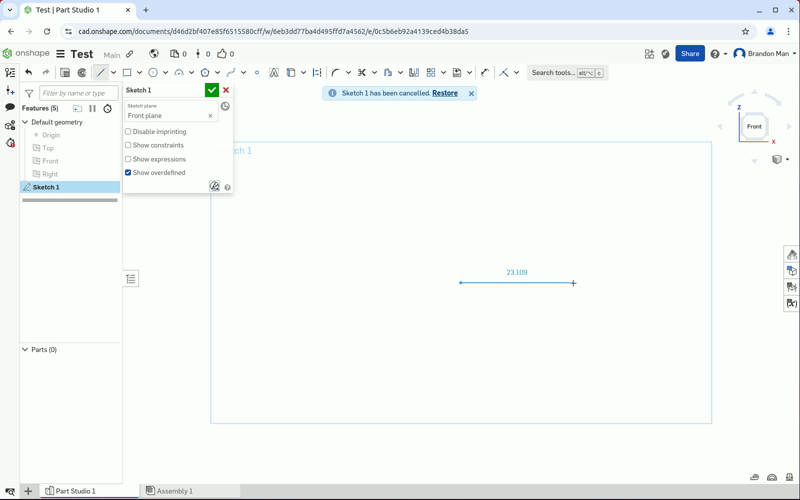
key_down(shift)
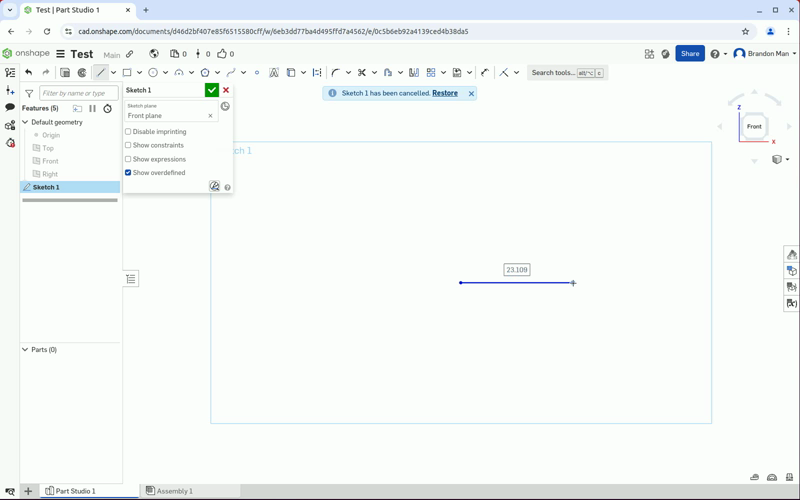
mouse_move(573, 192)
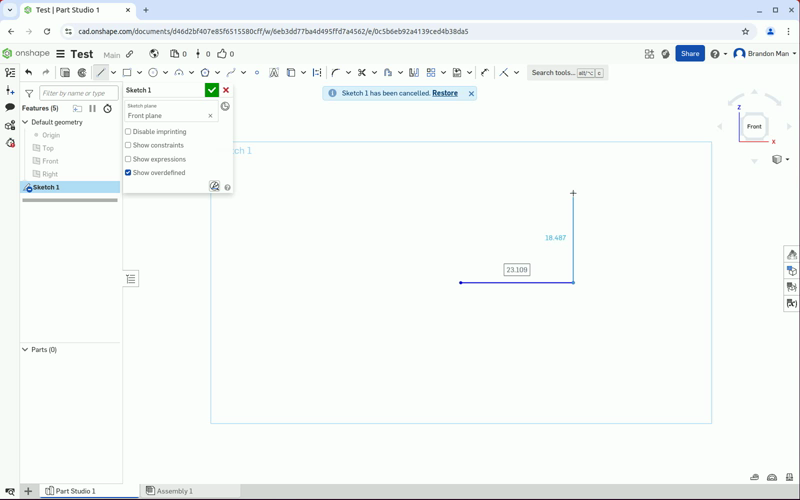
click(573, 192)
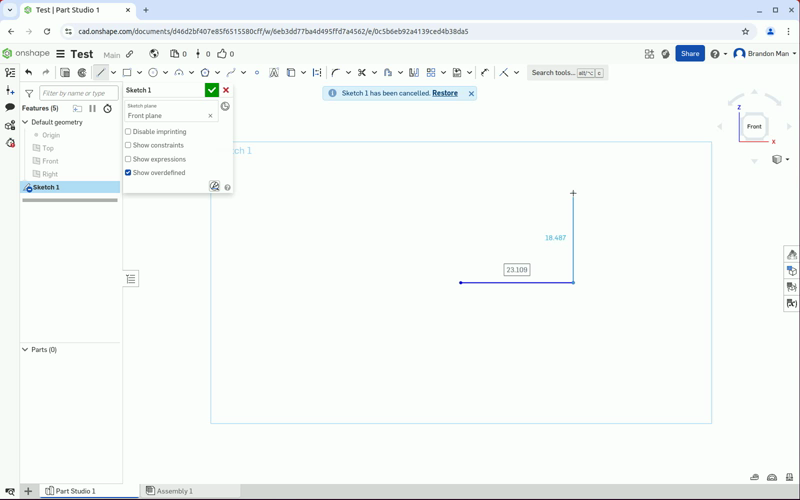
key_up(shift)
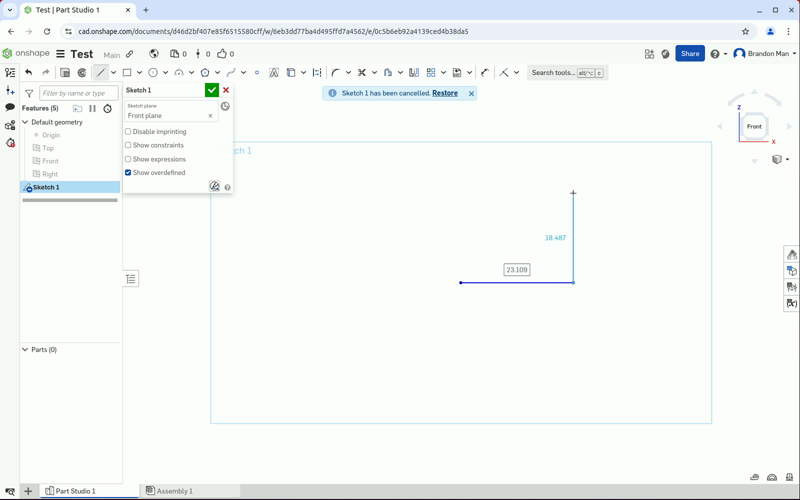
key_down(shift)
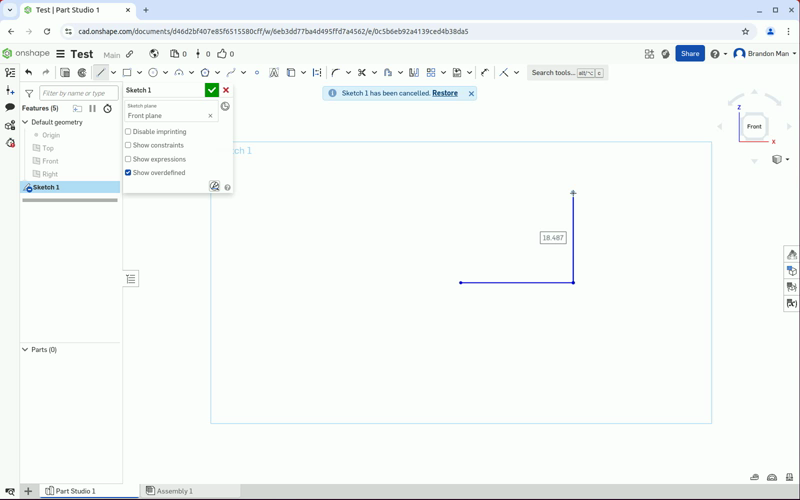
mouse_move(460, 192)
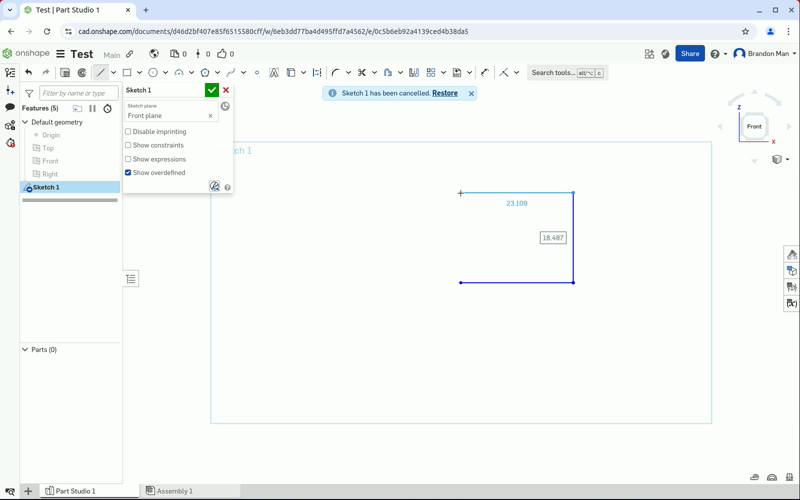
click(460, 192)
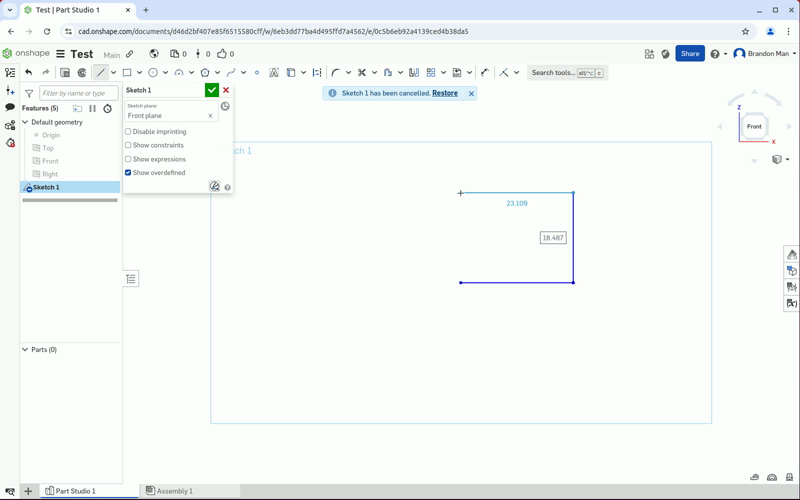
key_up(shift)
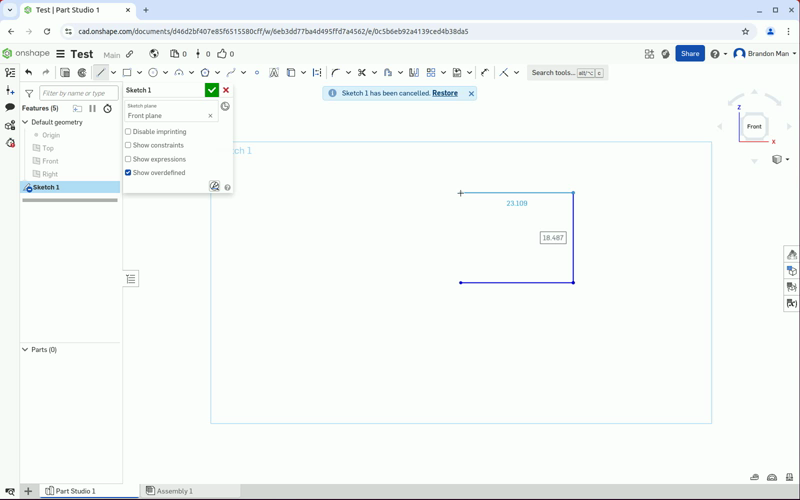
key_down(shift)
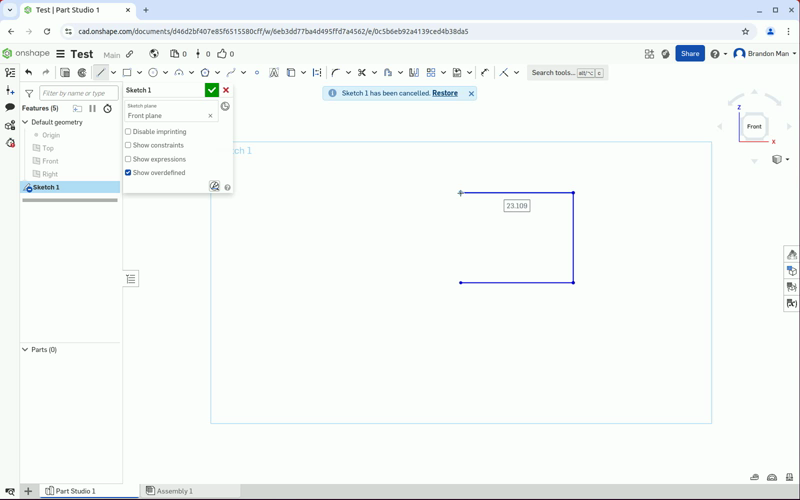
mouse_move(460, 282)
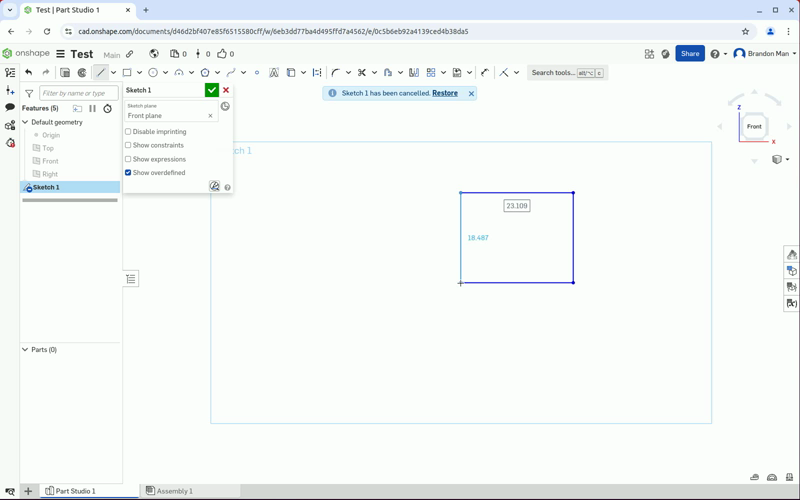
key_up(shift)
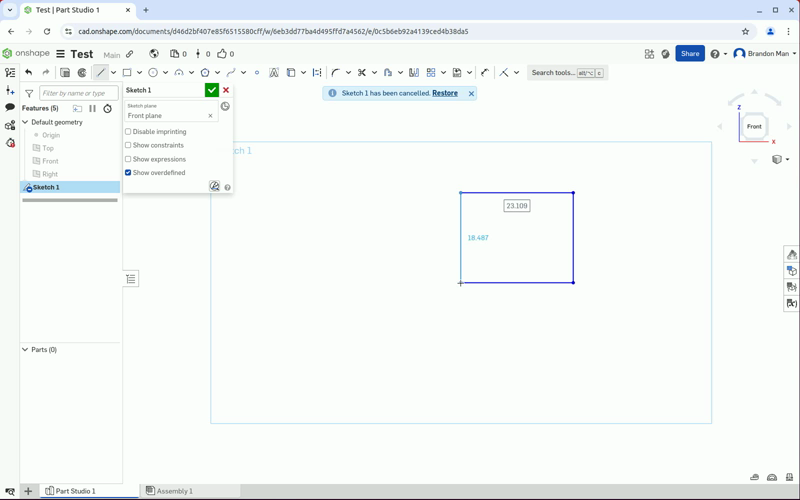
click(460, 282)
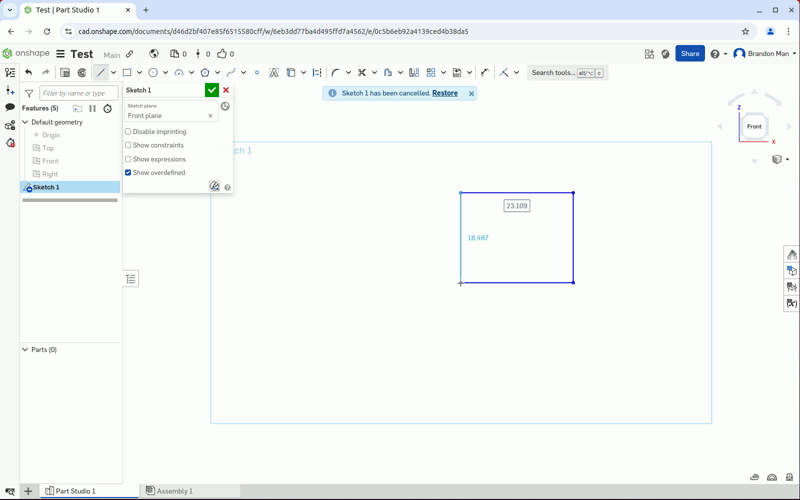
key(esc)
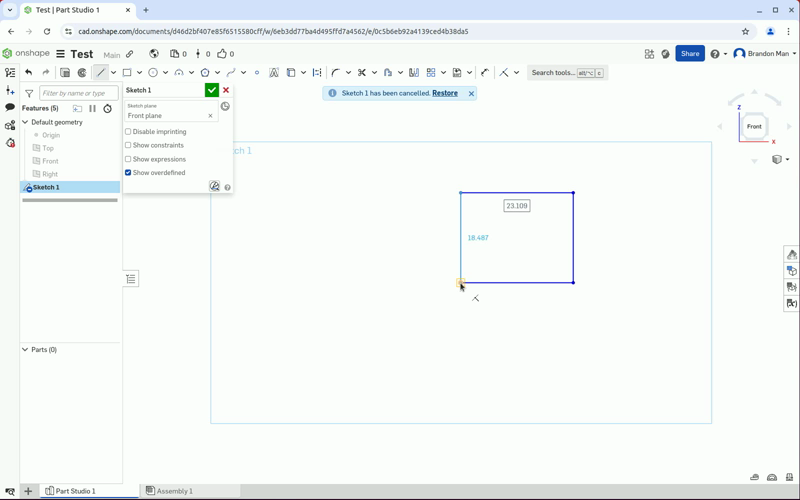
mouse_move(515, 200)
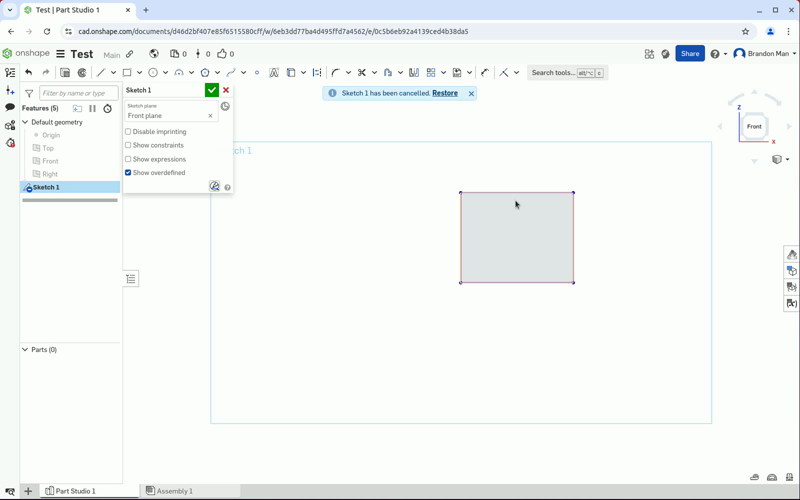
click(515, 200)
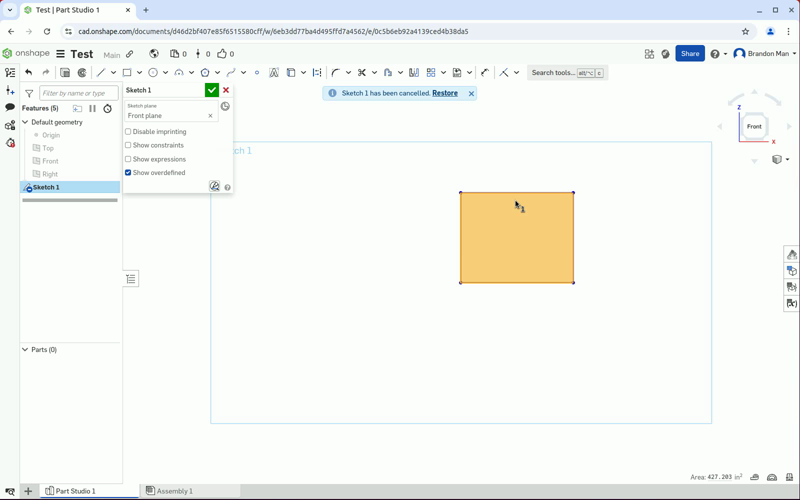
mouse_move(73, 352)
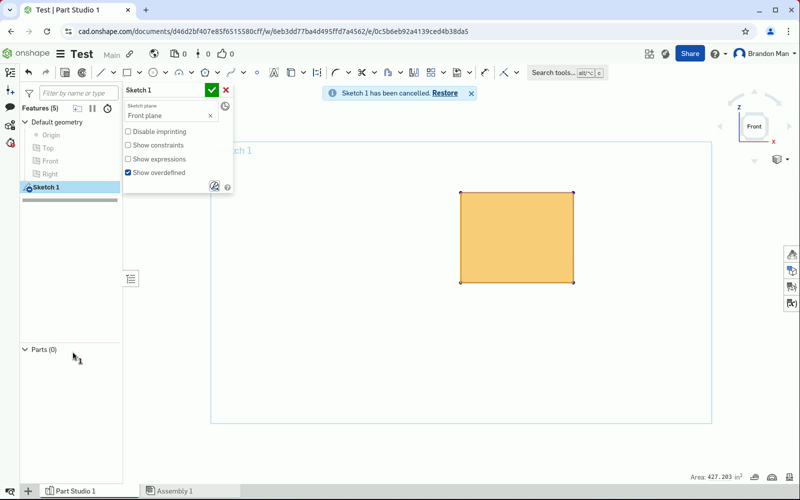
key(shift+y)
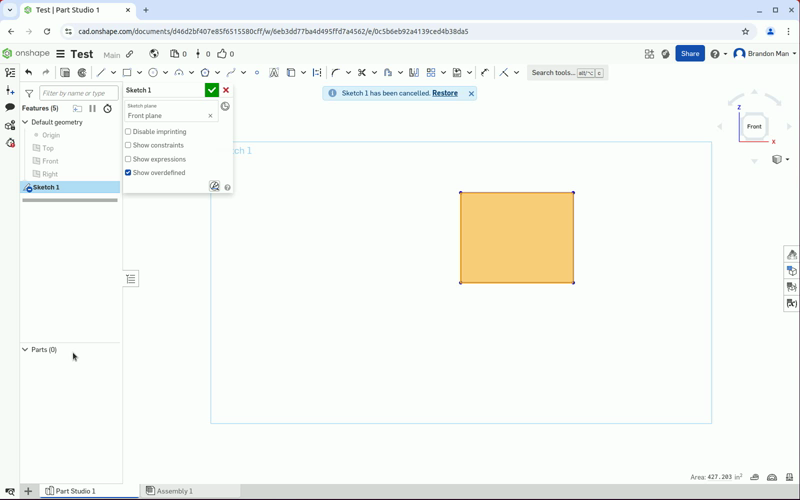
key(shift+e)
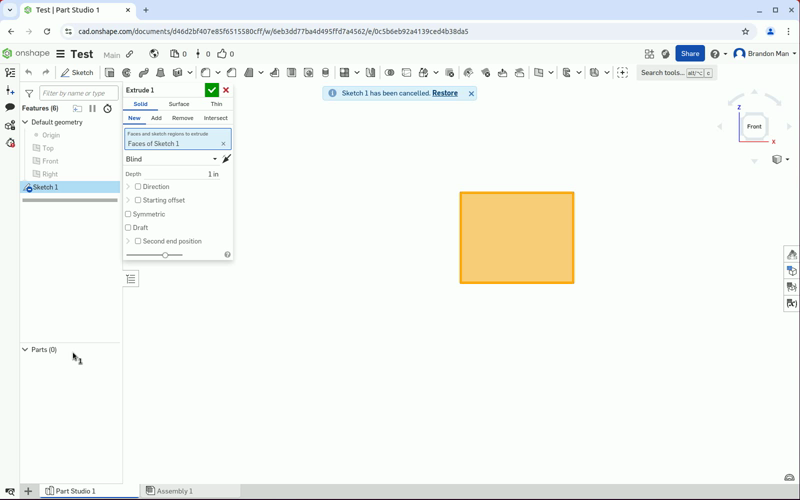
mouse_move(143, 106)
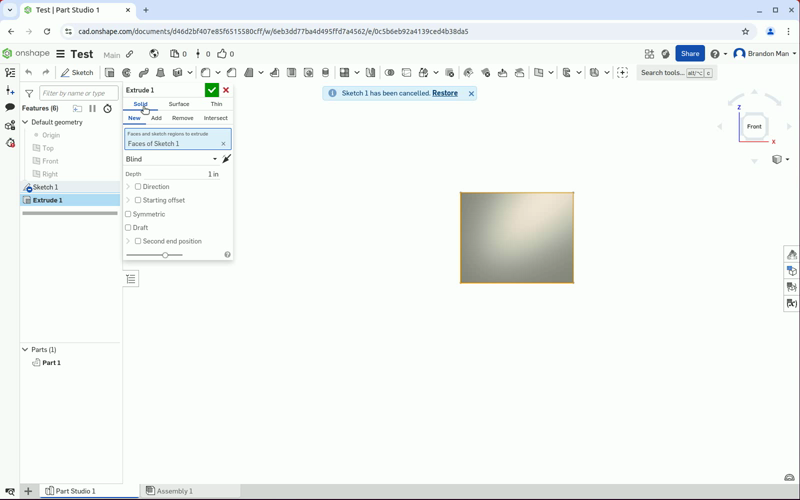
click(143, 106)
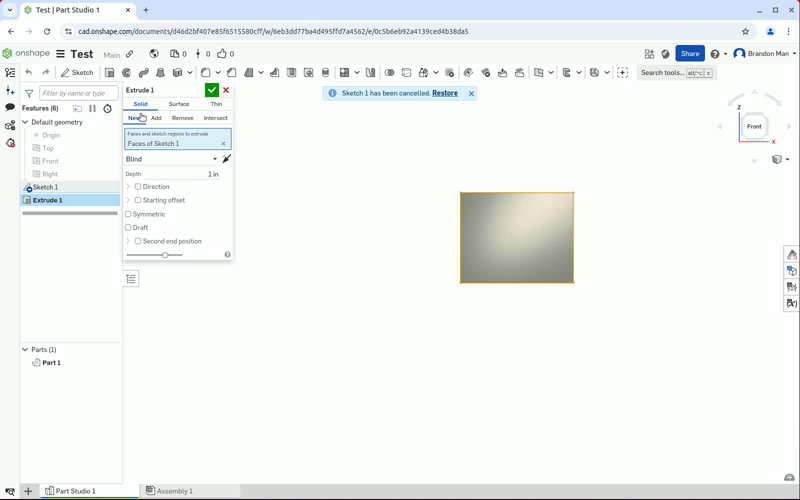
mouse_move(137, 120)
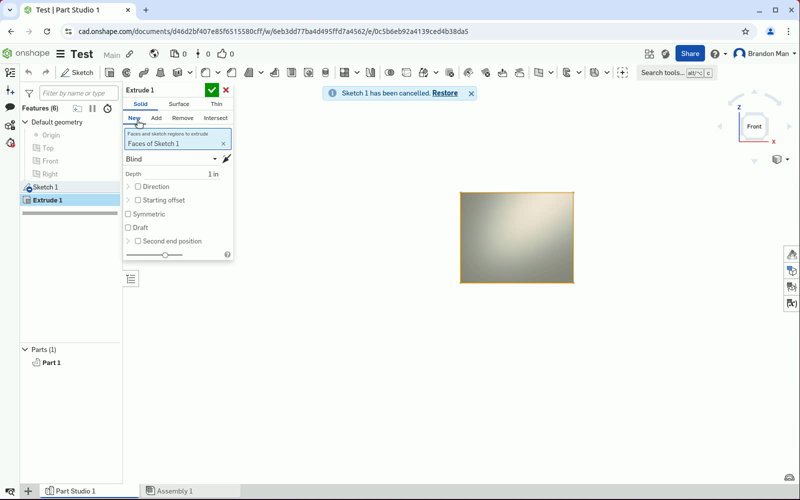
click(137, 120)
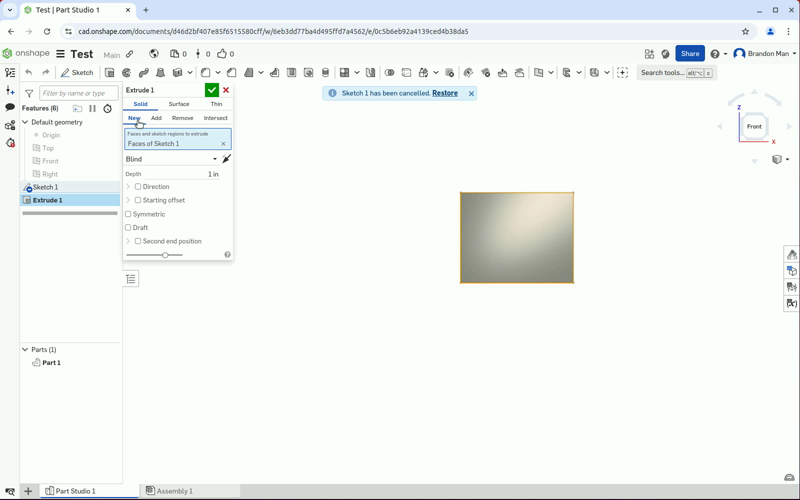
key(tab, 4)
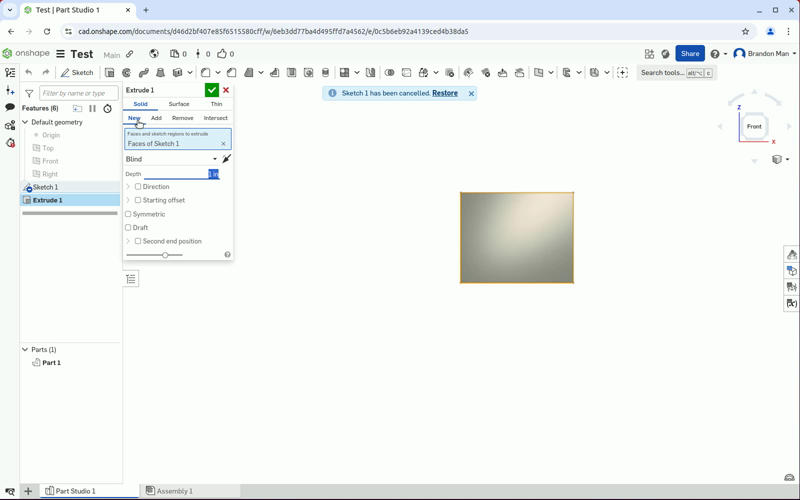
text(18.535)
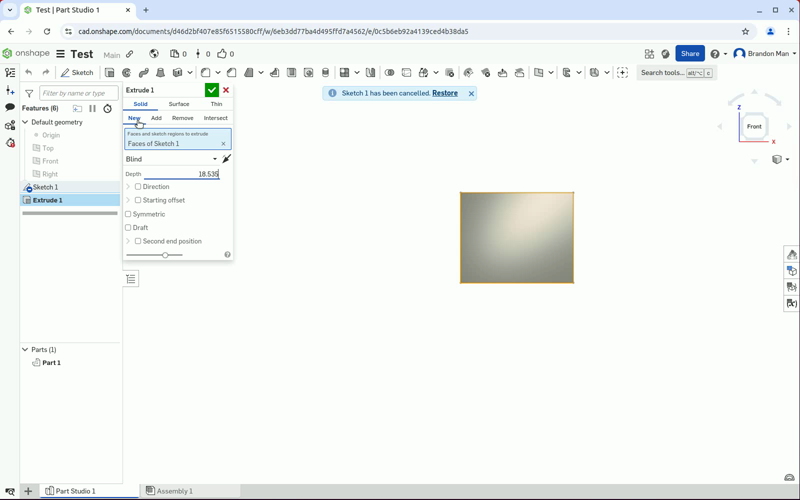
key(enter)
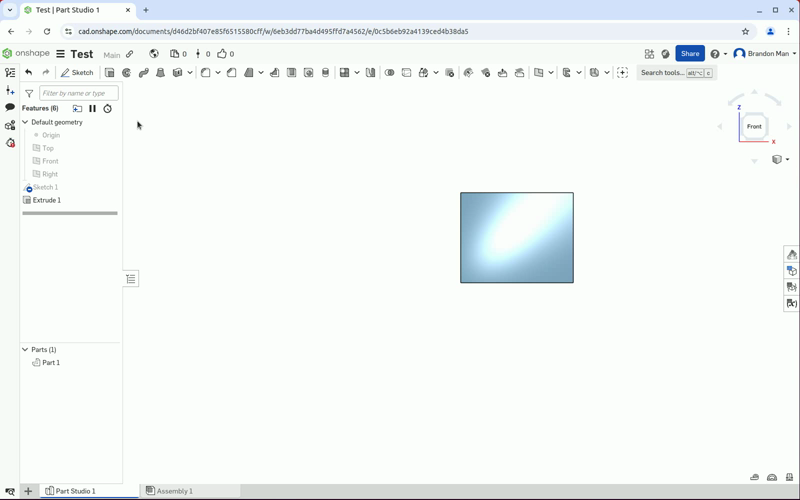
key(shift+h)
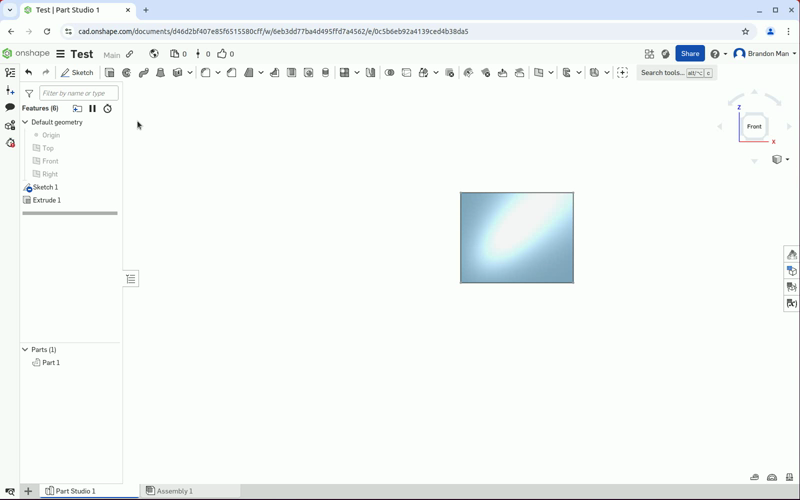
key(shift+h)
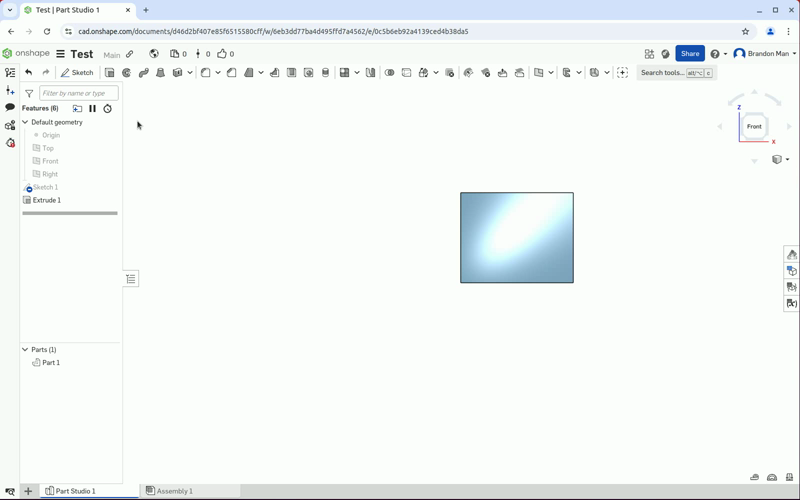
mouse_move(73, 189)
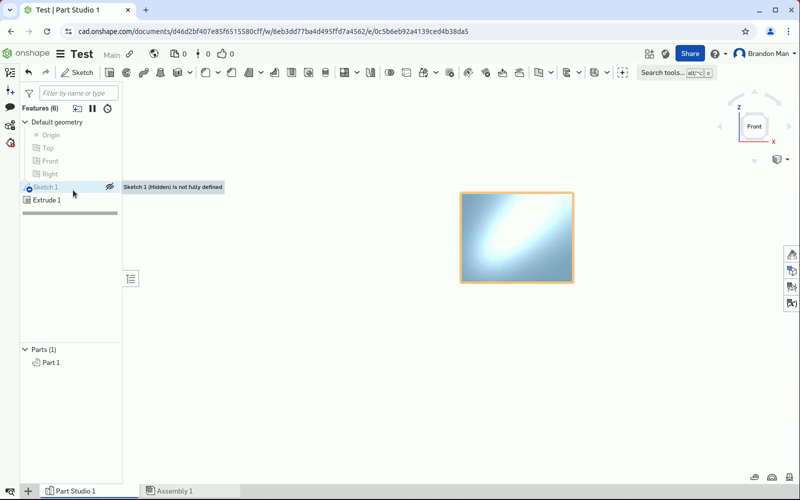
click(73, 189)
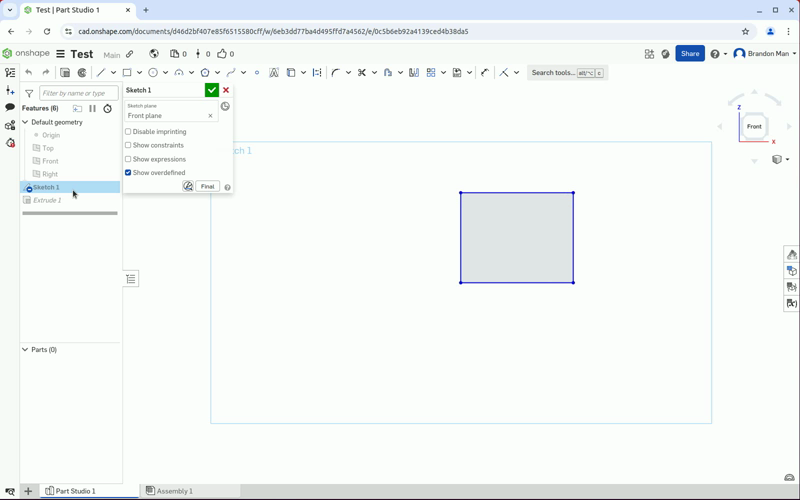
mouse_move(229, 92)
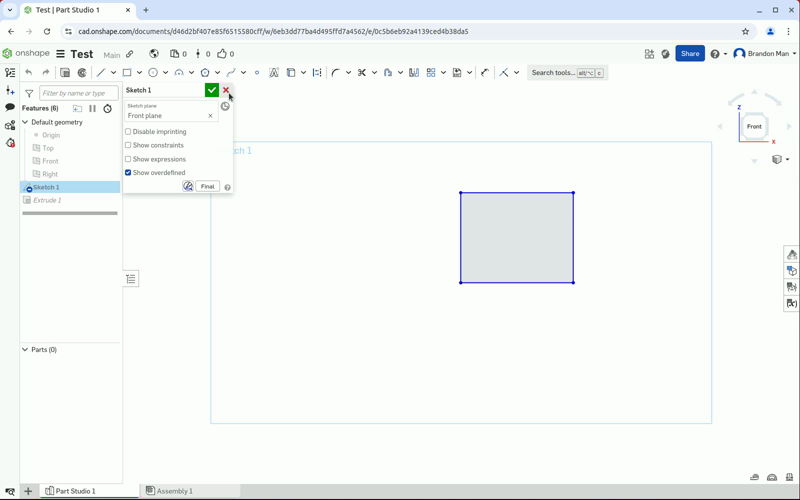
click(229, 92)
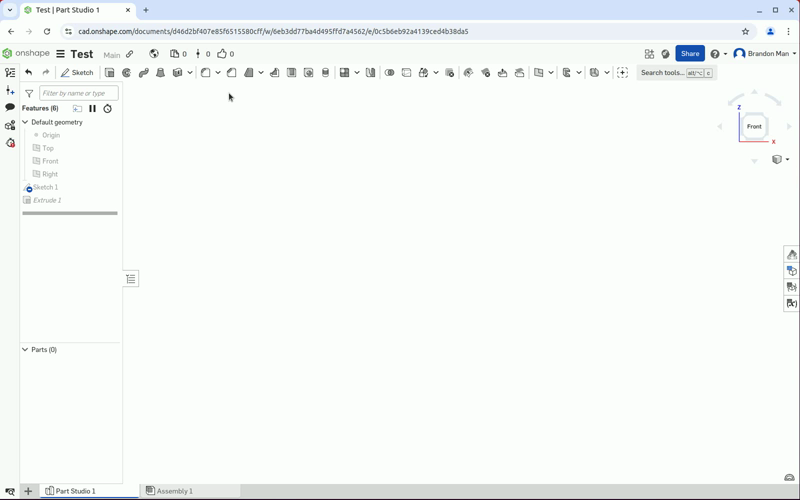
mouse_move(73, 352)
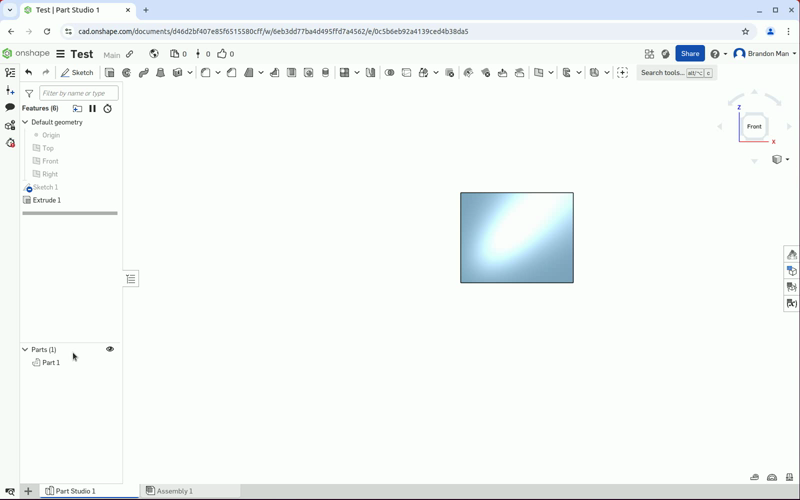
key(y)
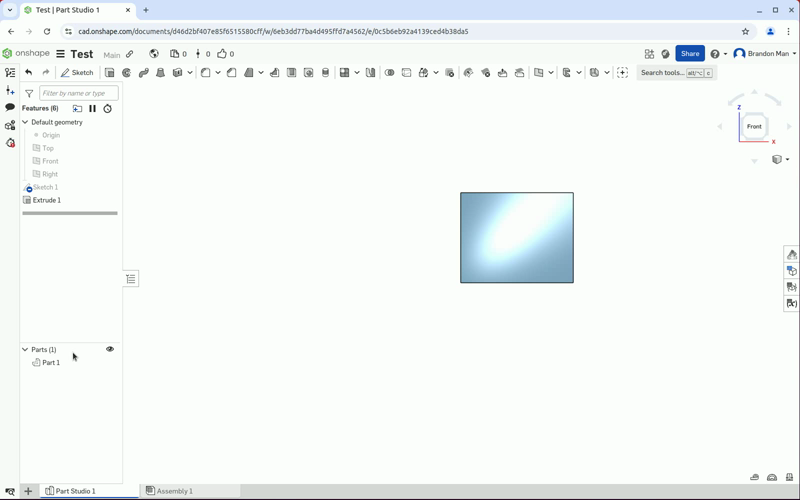
key(shift+p)
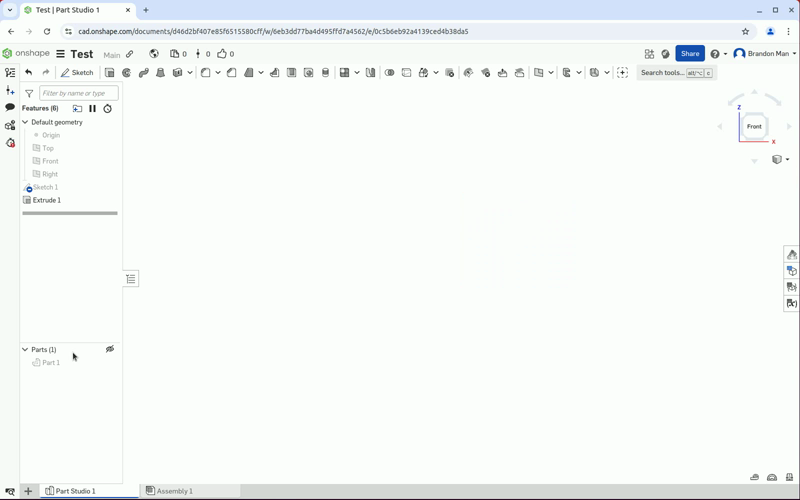
key(space)
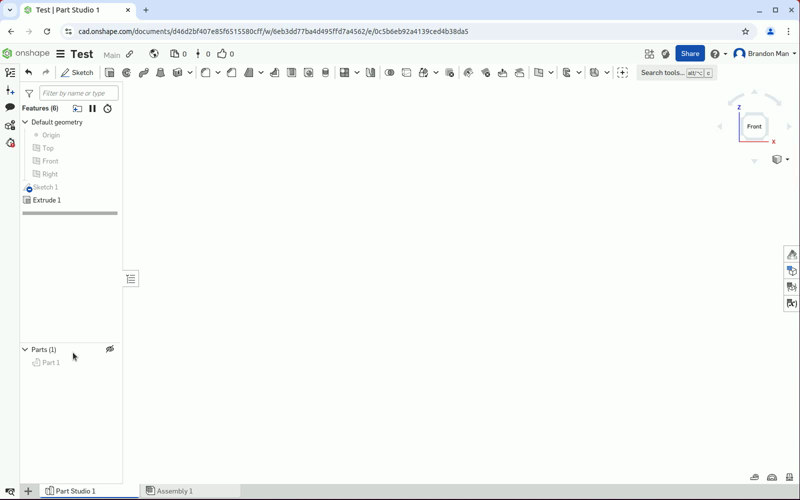
key_down(shift)
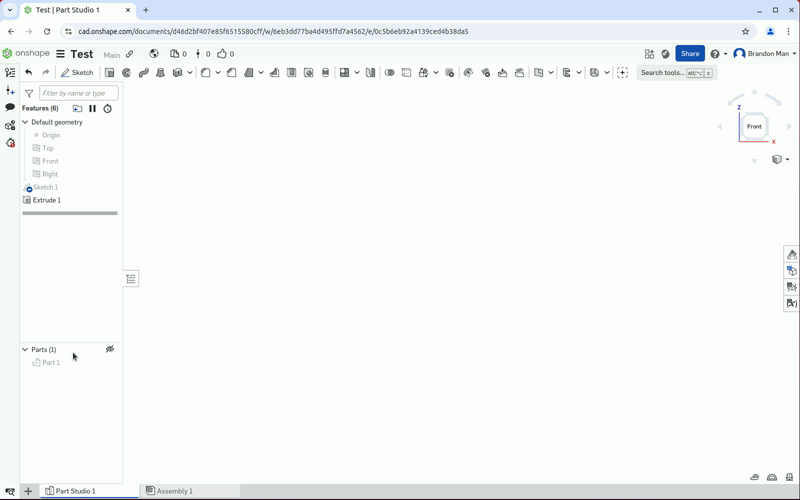
key(down)
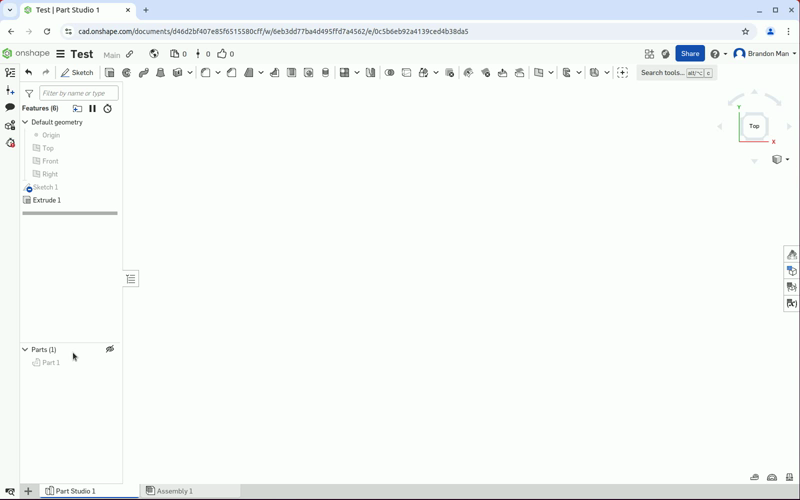
key_up(shift)
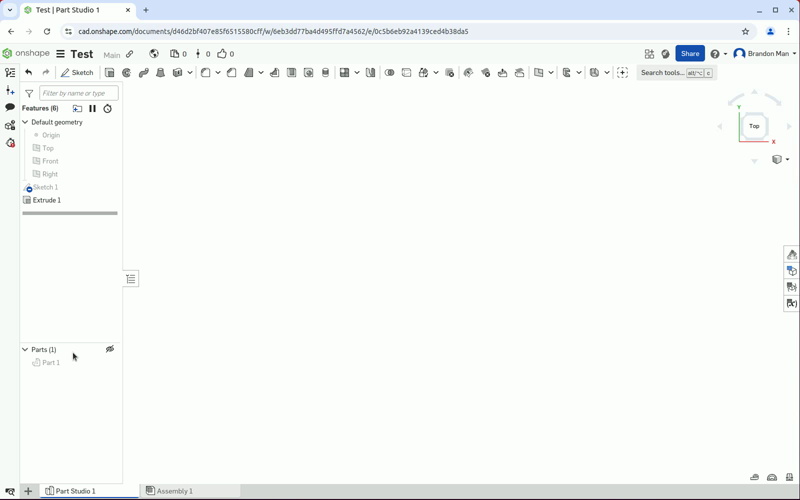
mouse_move(73, 352)
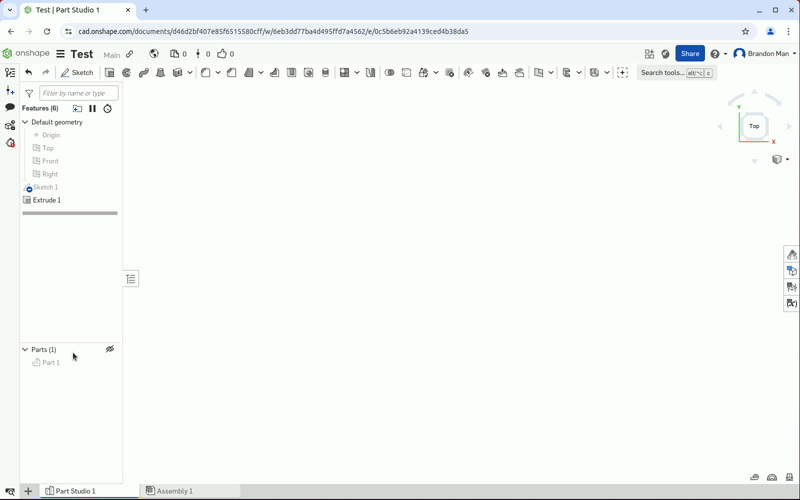
key(shift+y)
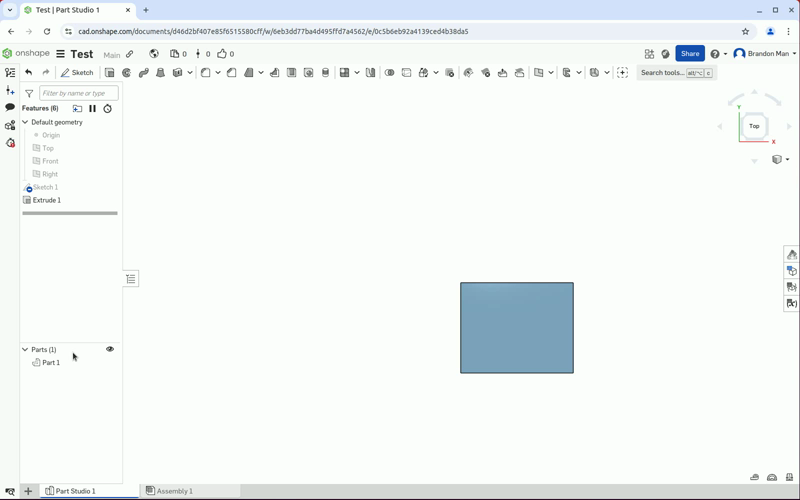
mouse_move(541, 75)
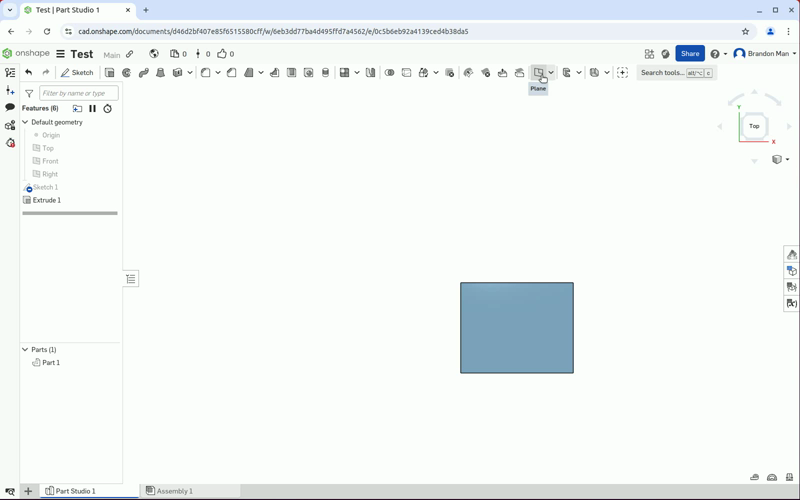
click(541, 75)
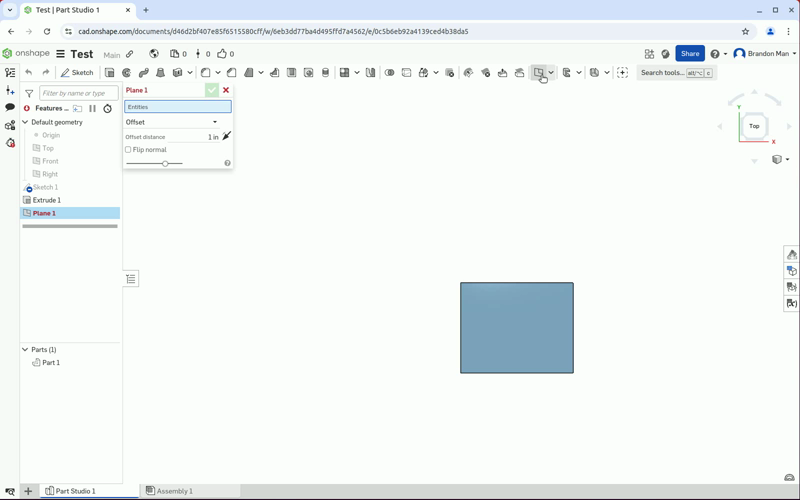
mouse_move(73, 150)
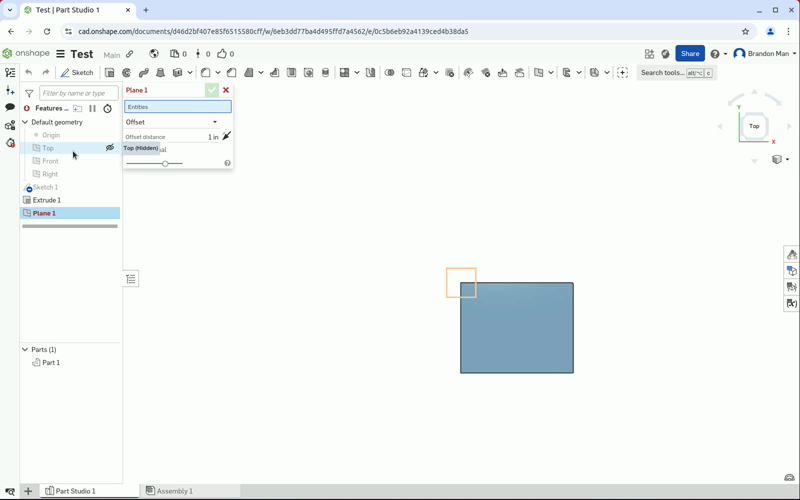
click(73, 150)
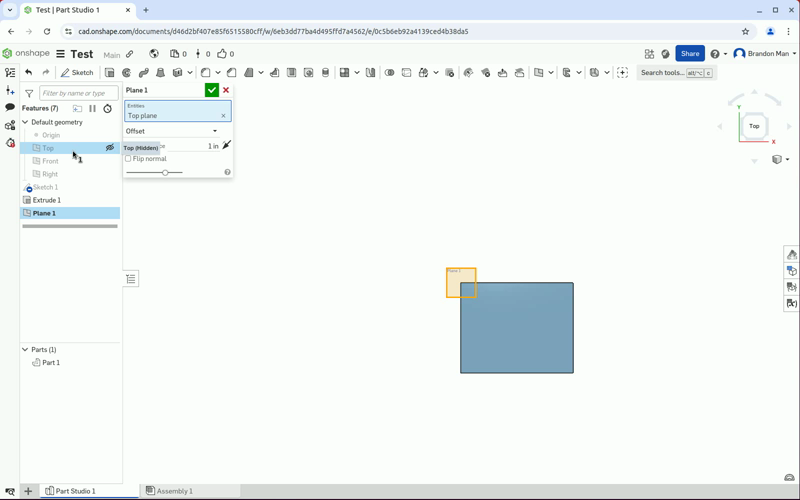
key(tab, 2)
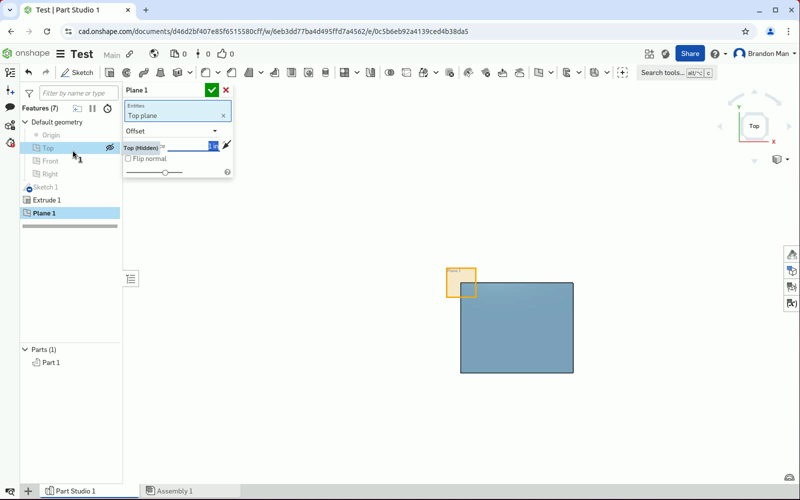
text(18.548)
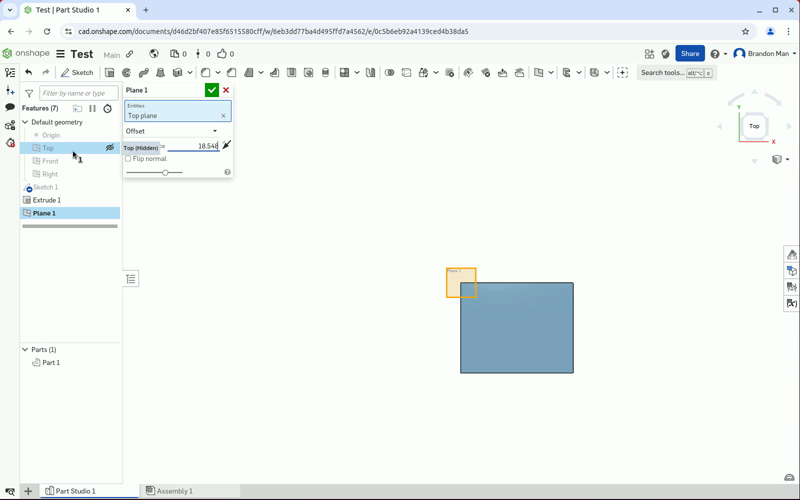
key(enter, 2)
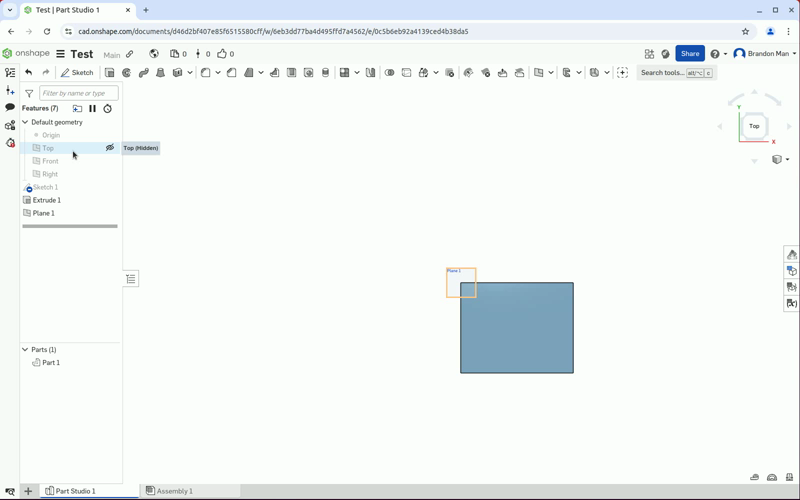
key(shift+s)
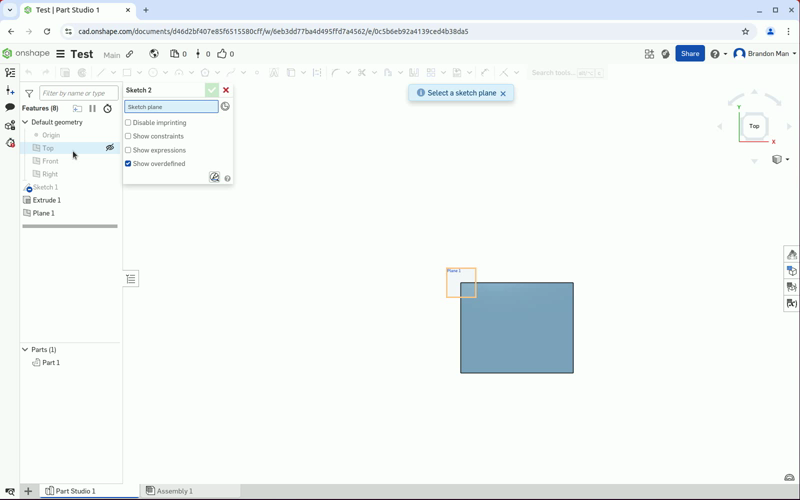
mouse_move(73, 215)
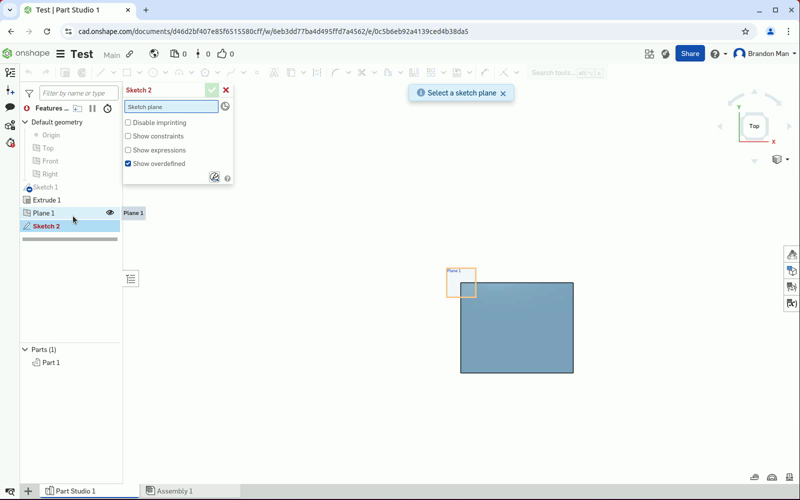
click(73, 215)
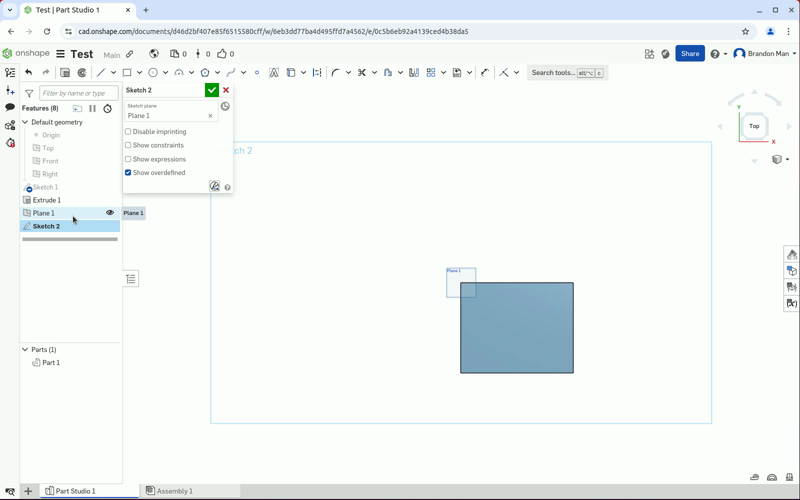
mouse_move(73, 352)
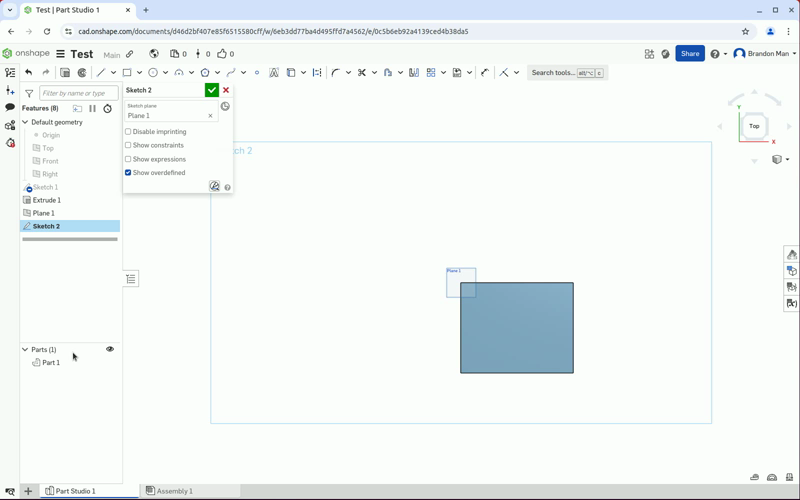
key(y)
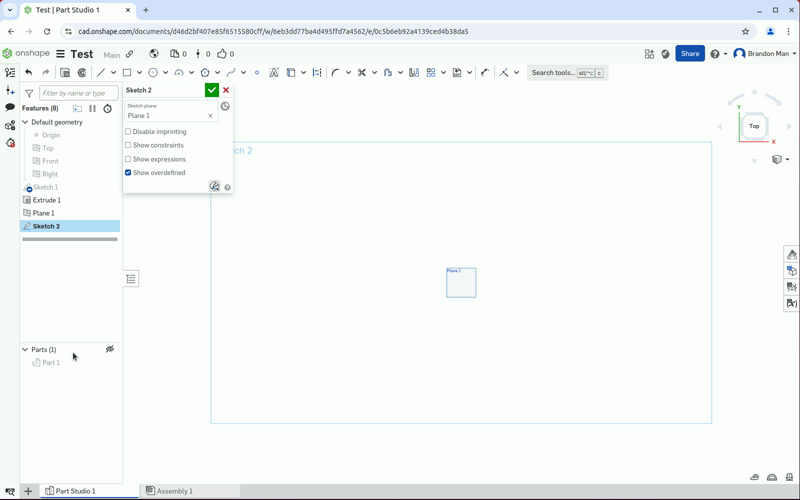
key(a)
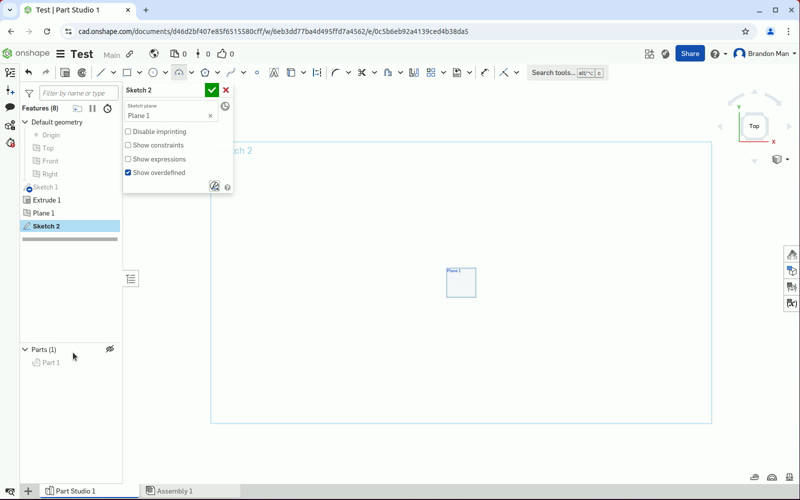
key_down(shift)
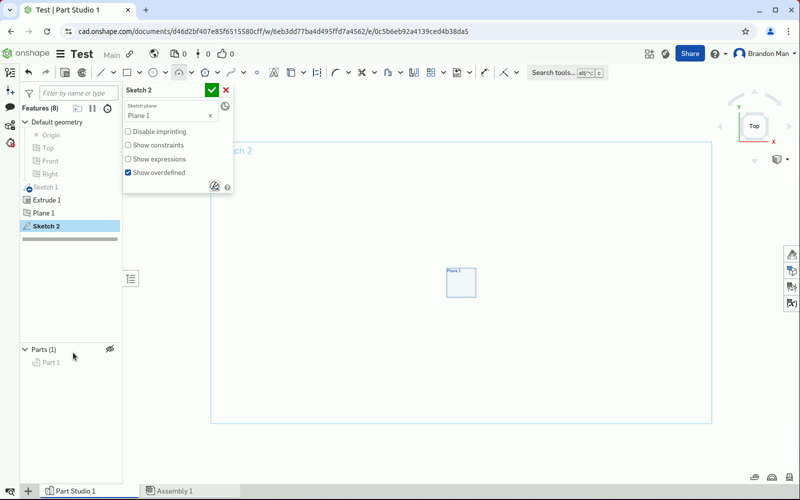
mouse_move(551, 373)
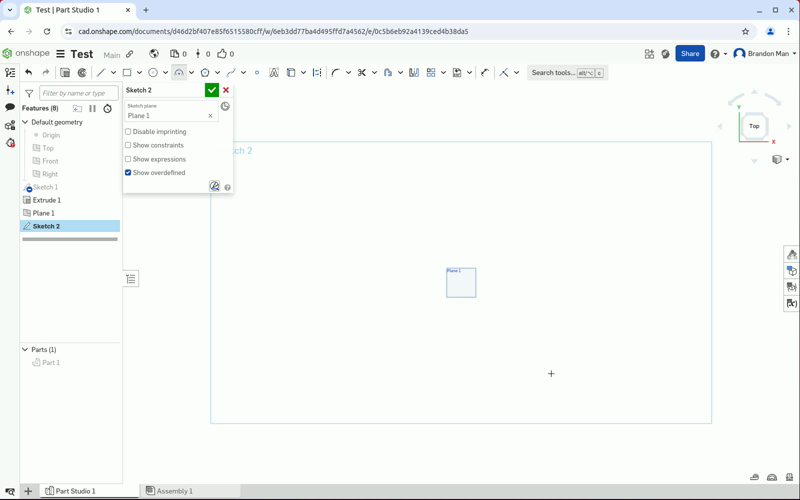
click(551, 373)
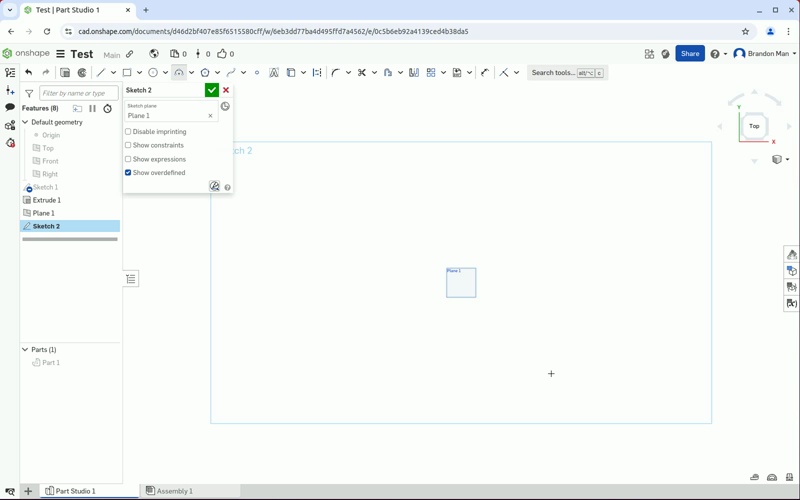
key_up(shift)
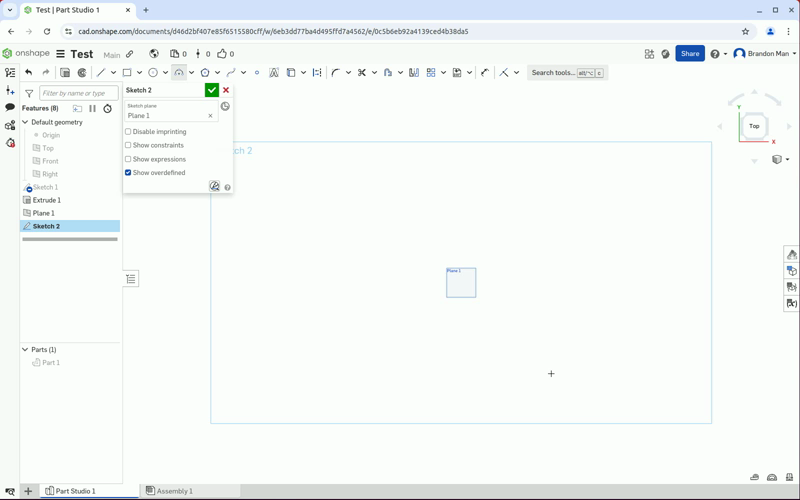
key_down(shift)
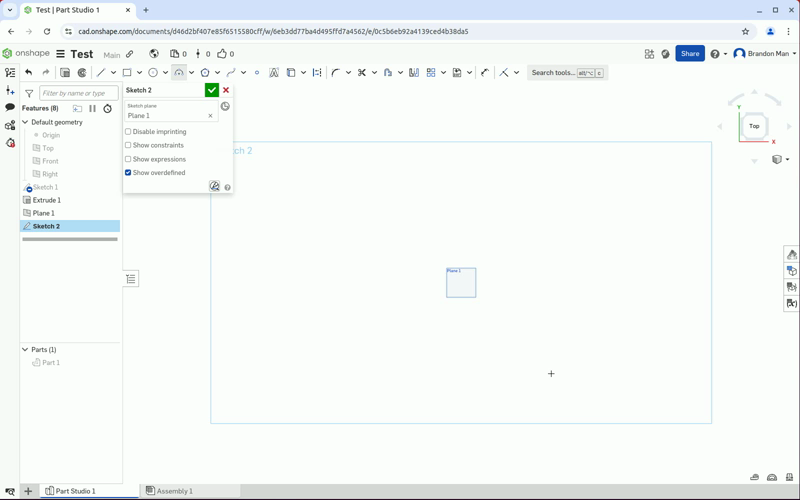
mouse_move(573, 350)
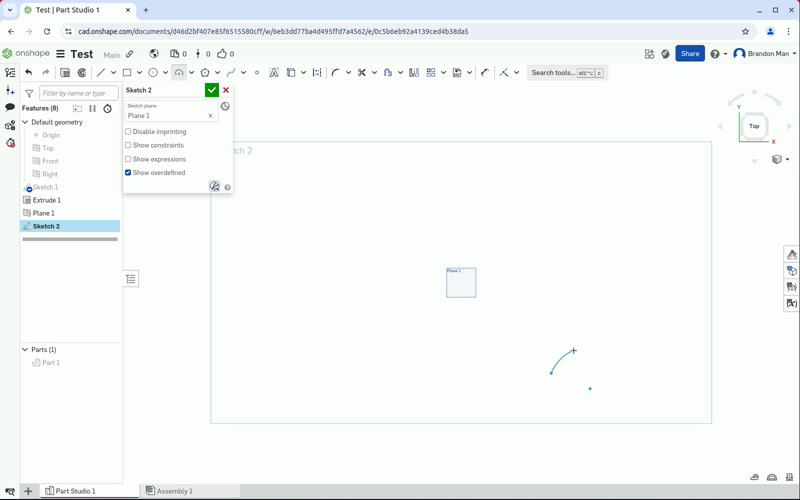
click(573, 350)
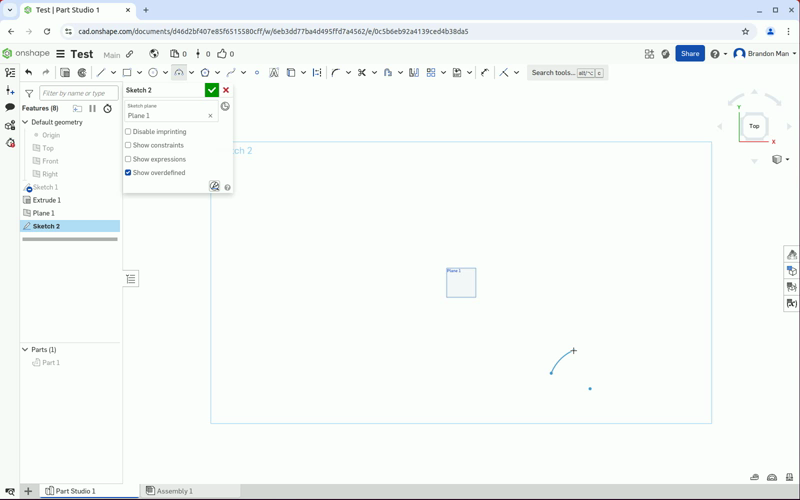
mouse_move(589, 389)
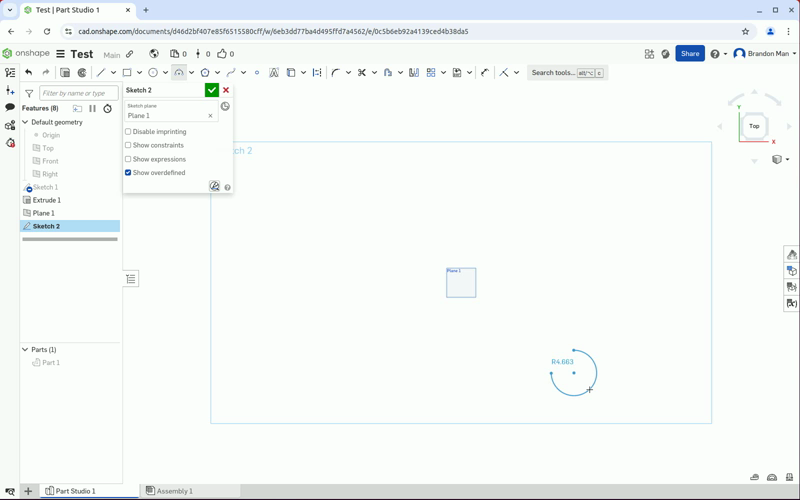
click(589, 389)
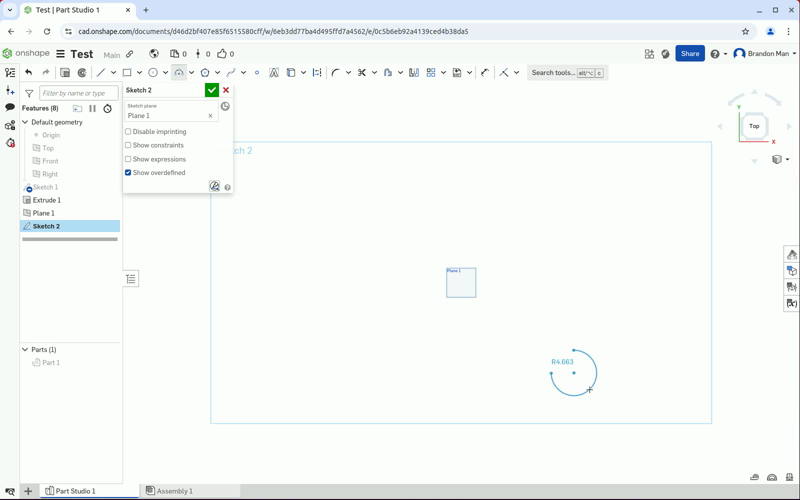
key_up(shift)
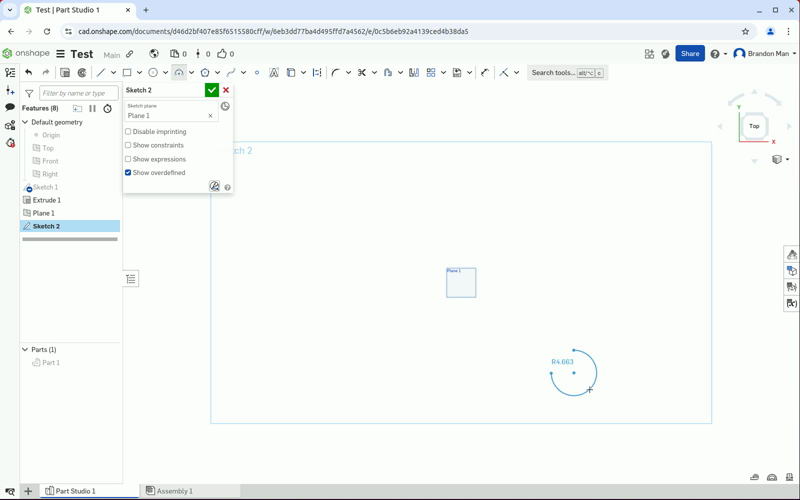
key(esc)
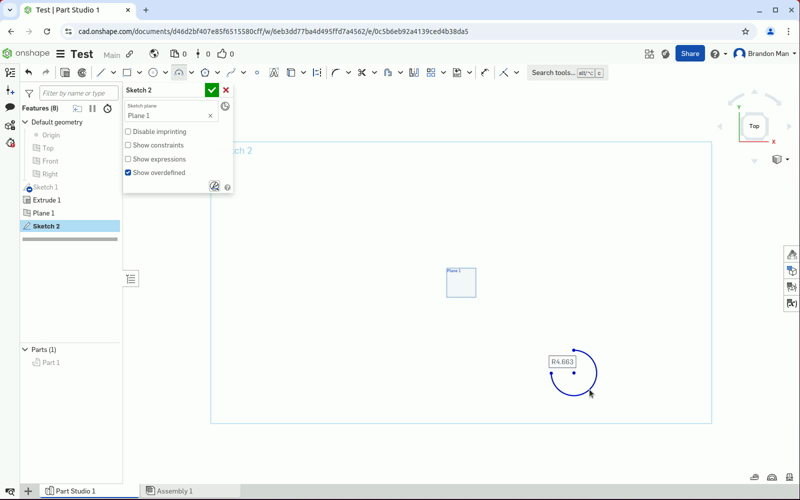
key(l)
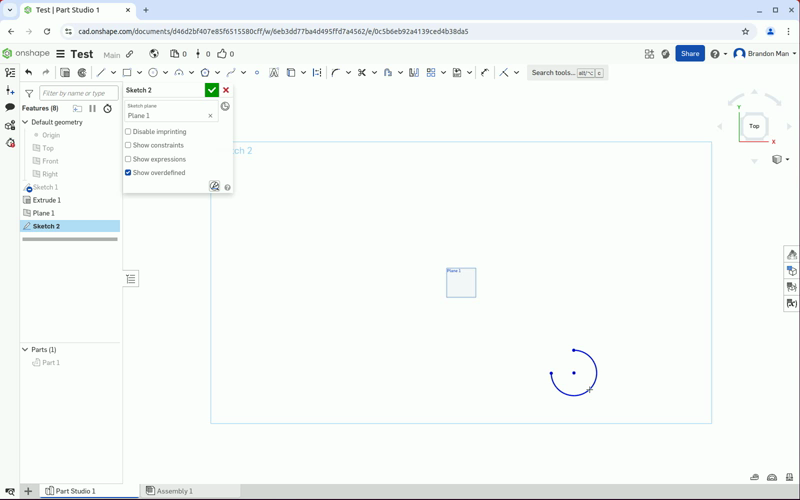
mouse_move(573, 350)
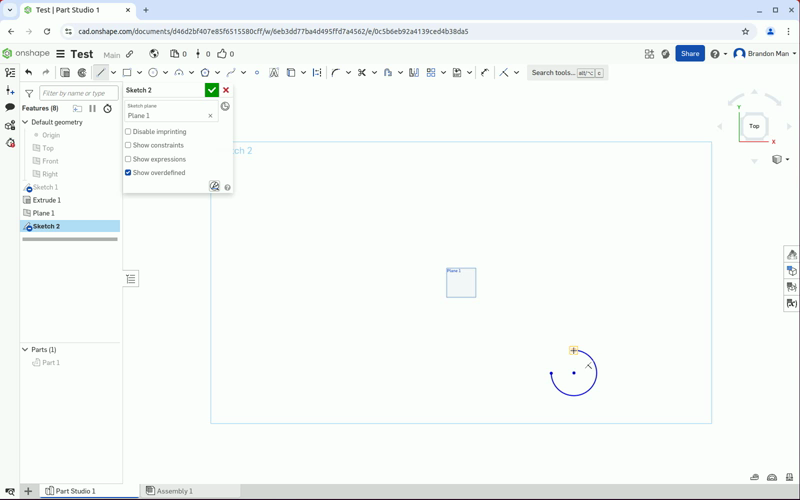
click(573, 350)
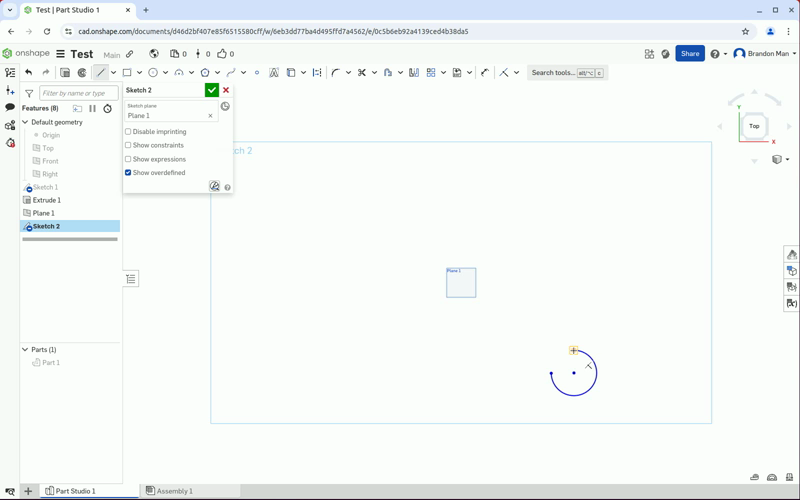
key_down(shift)
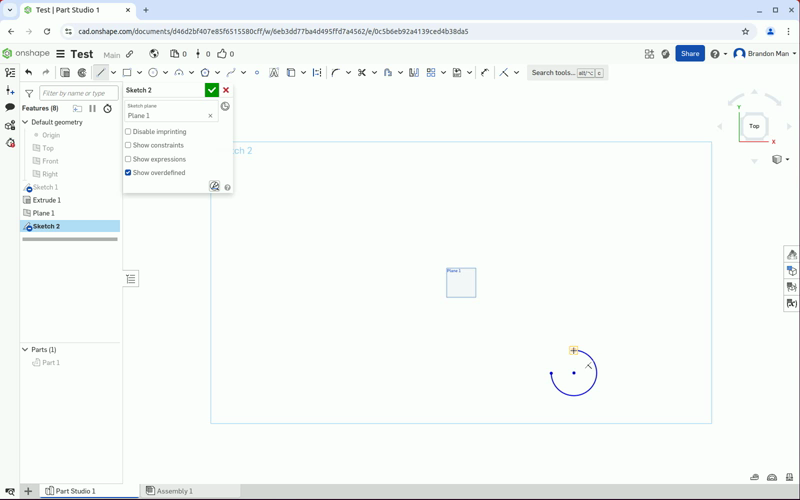
mouse_move(589, 350)
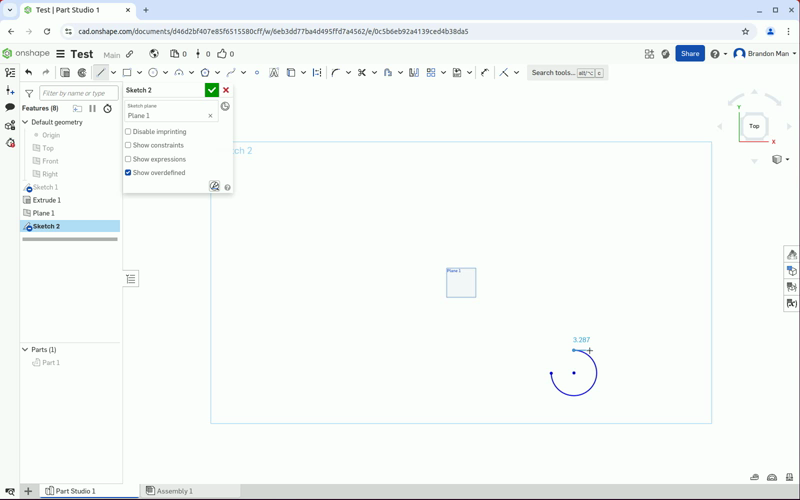
mouse_move(573, 373)
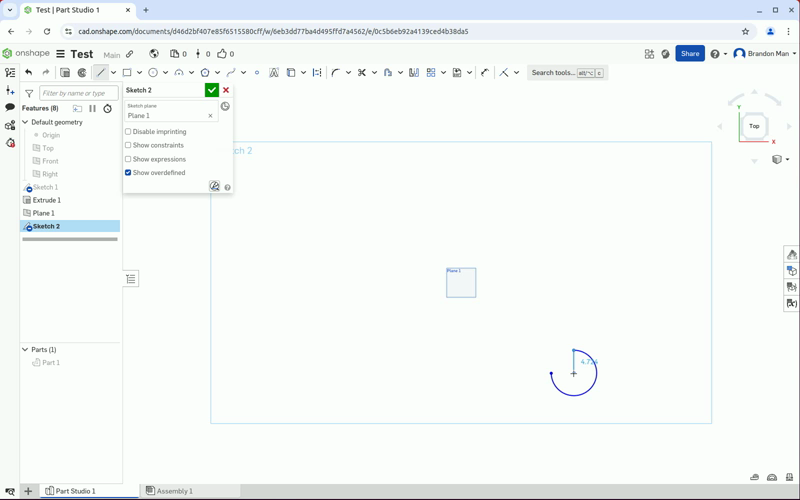
click(573, 373)
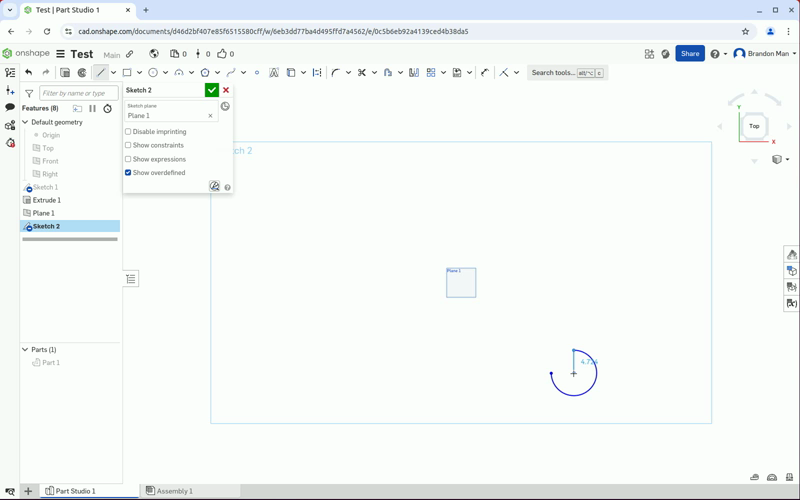
key_up(shift)
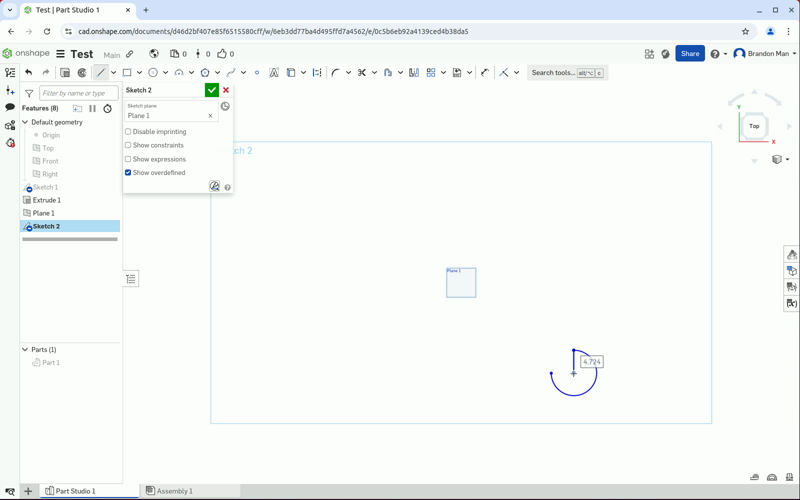
mouse_move(589, 373)
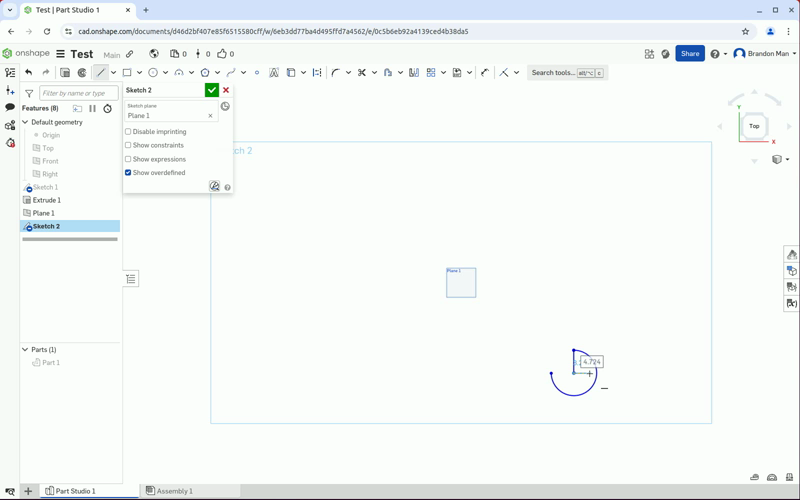
key_down(shift)
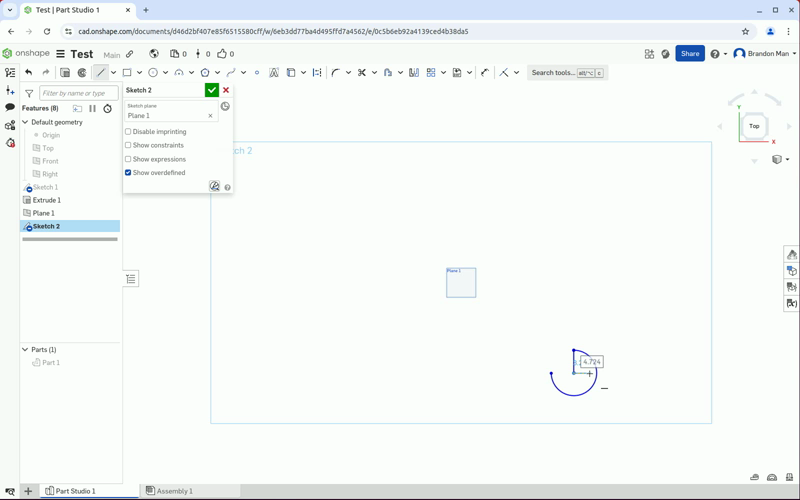
mouse_move(551, 373)
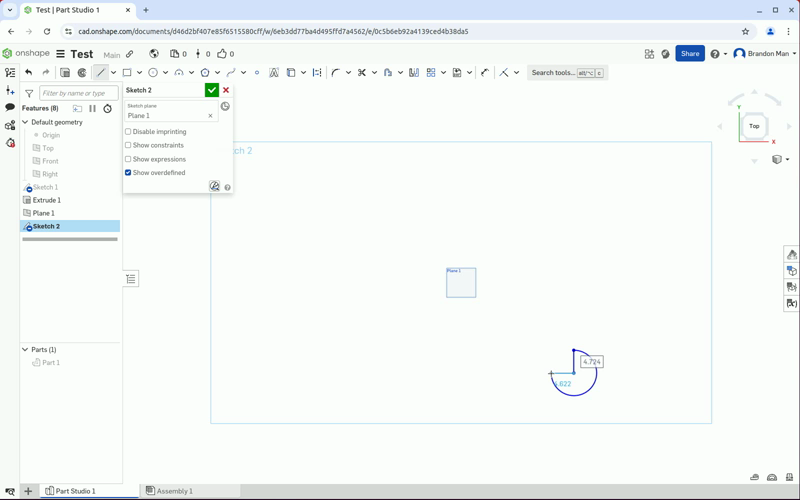
key_up(shift)
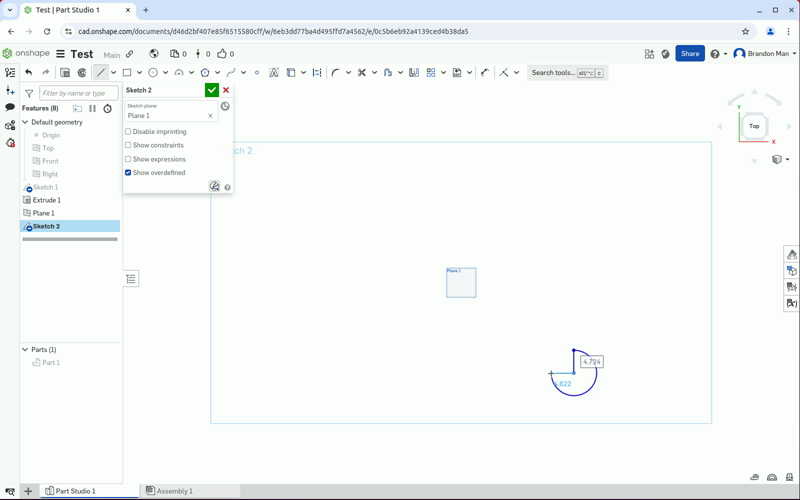
click(551, 373)
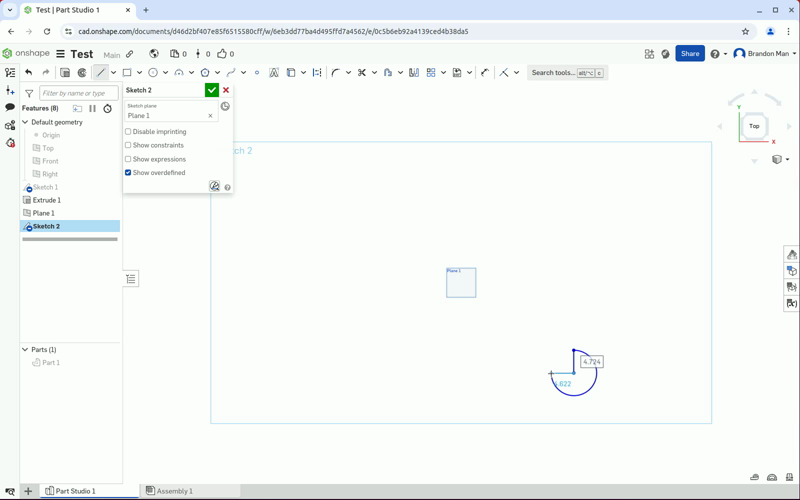
key(esc)
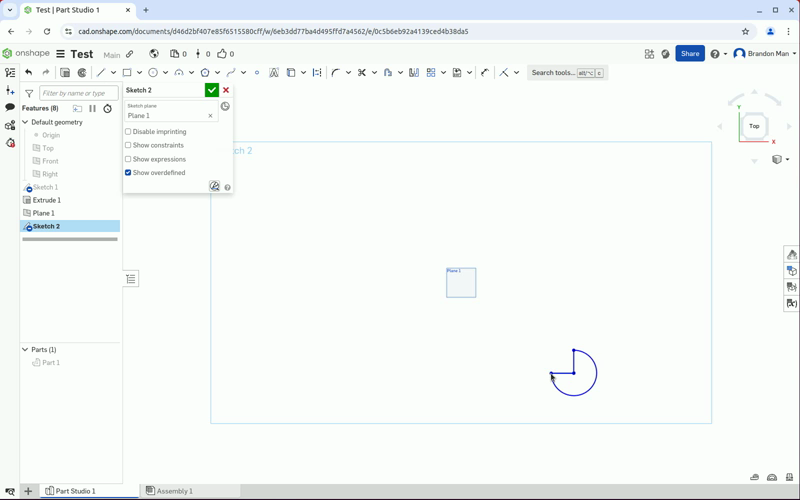
mouse_move(579, 384)
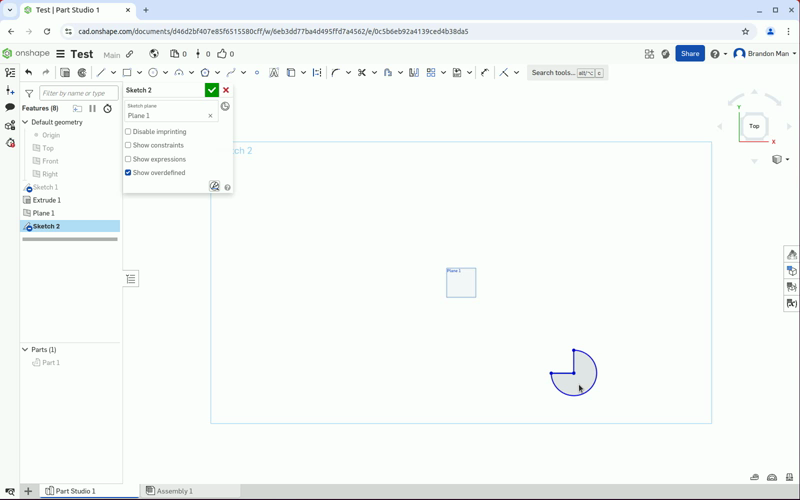
scroll(6)
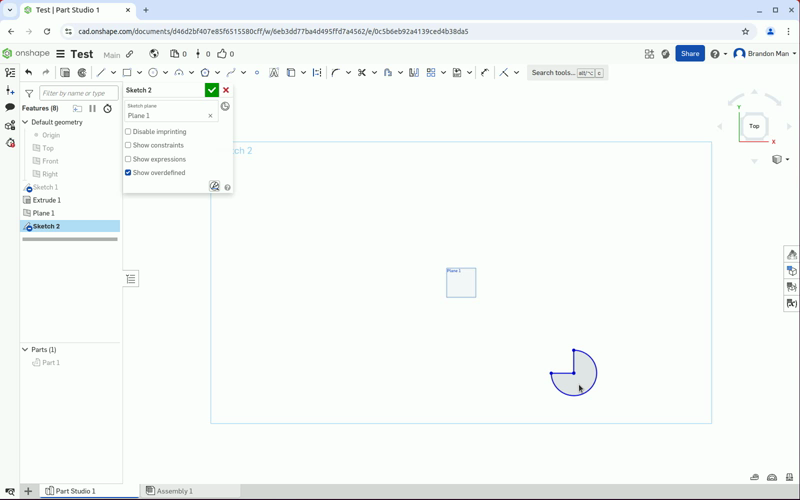
scroll(6)
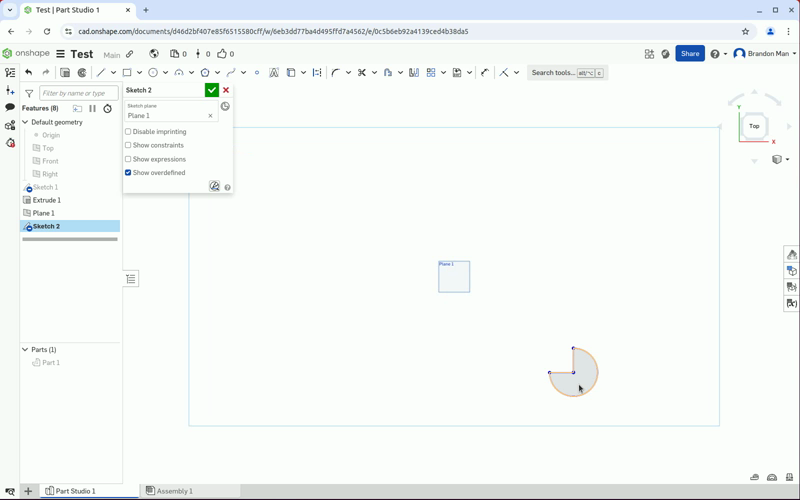
scroll(6)
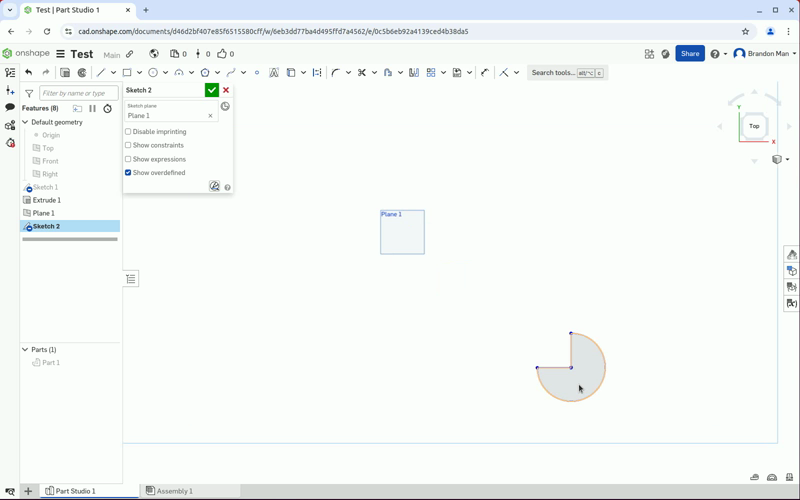
scroll(6)
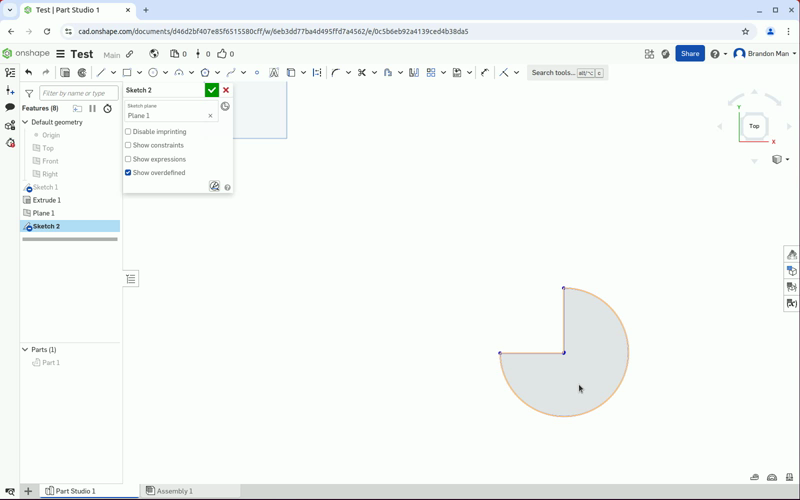
scroll(6)
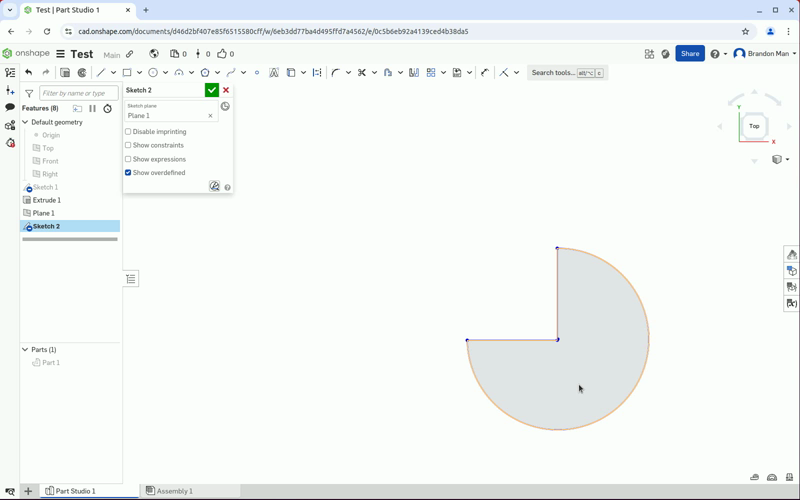
scroll(6)
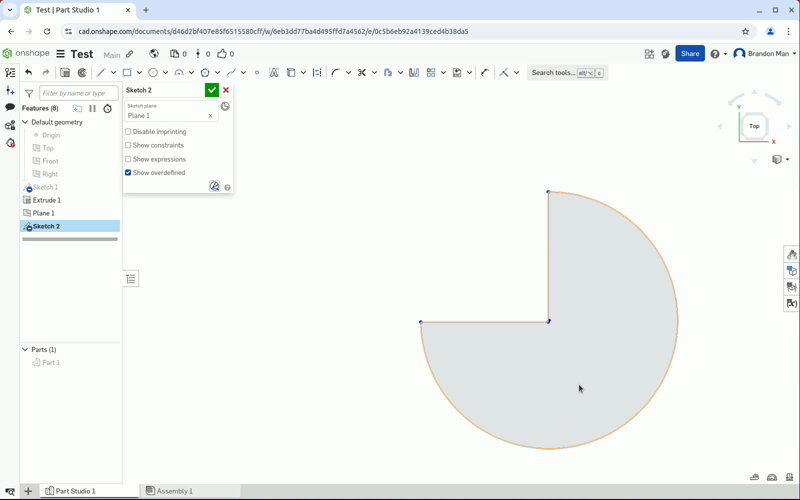
scroll(6)
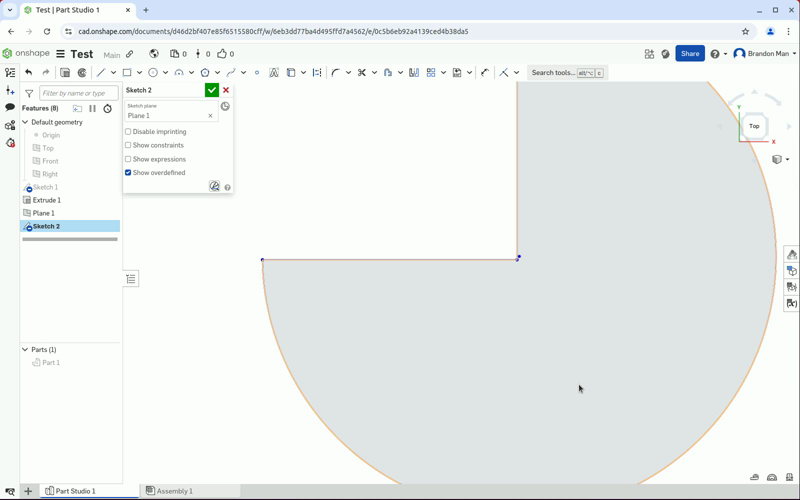
click(579, 384)
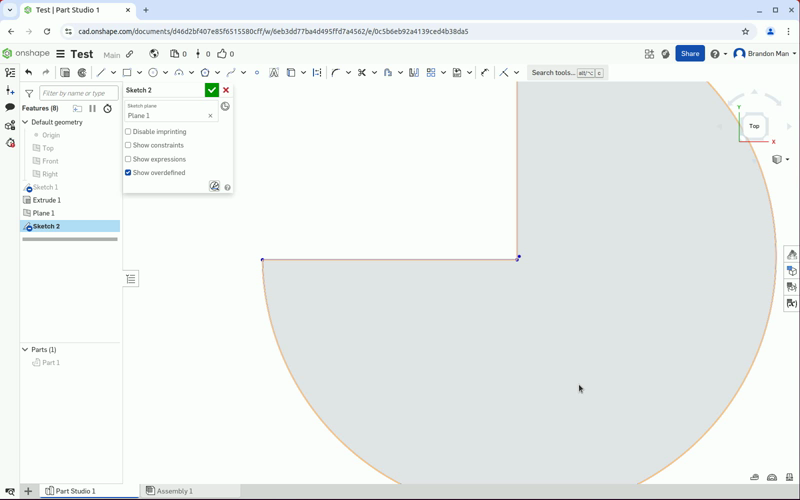
scroll(-6)
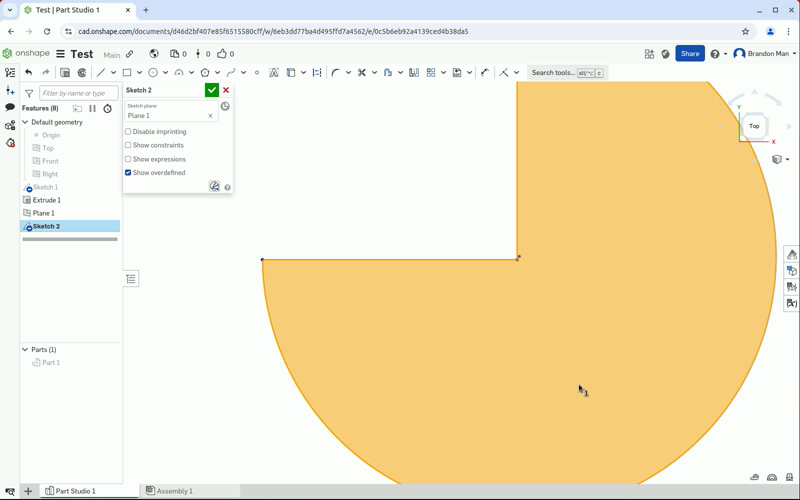
scroll(-6)
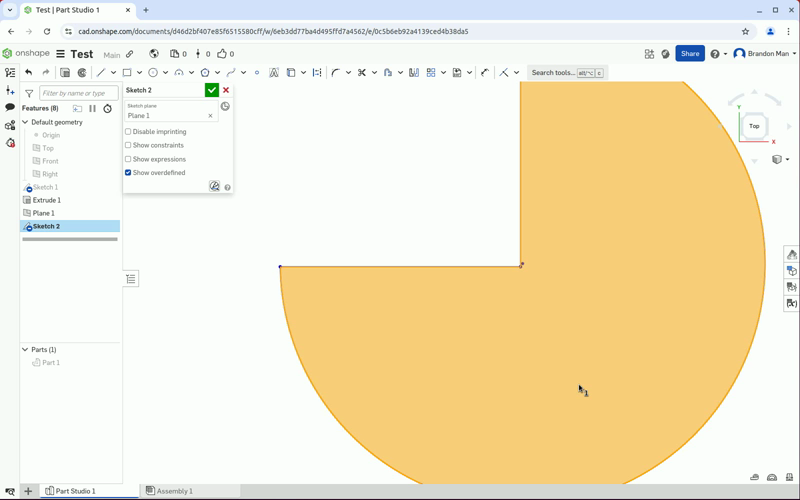
scroll(-6)
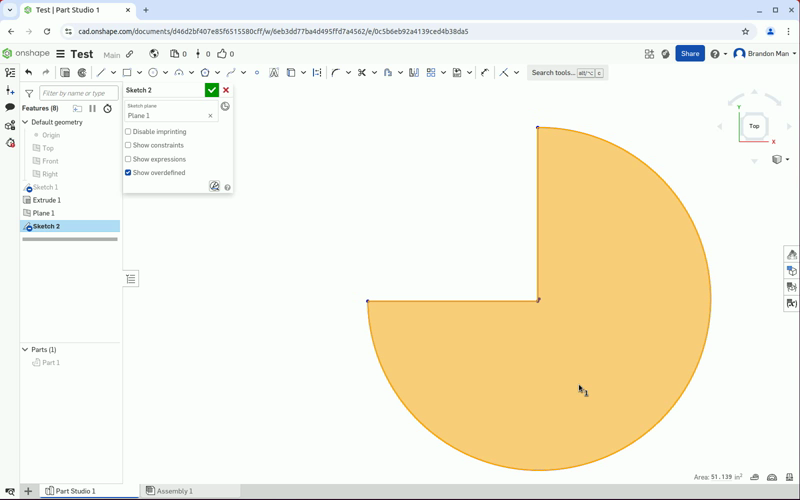
scroll(-6)
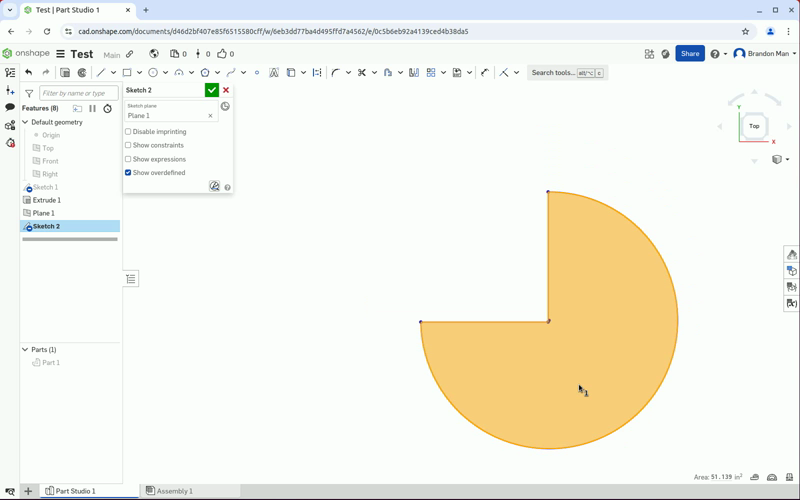
scroll(-6)
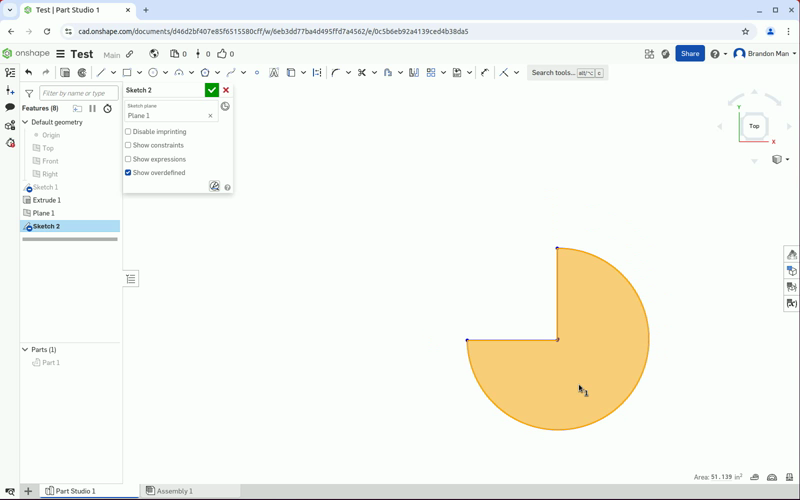
scroll(-6)
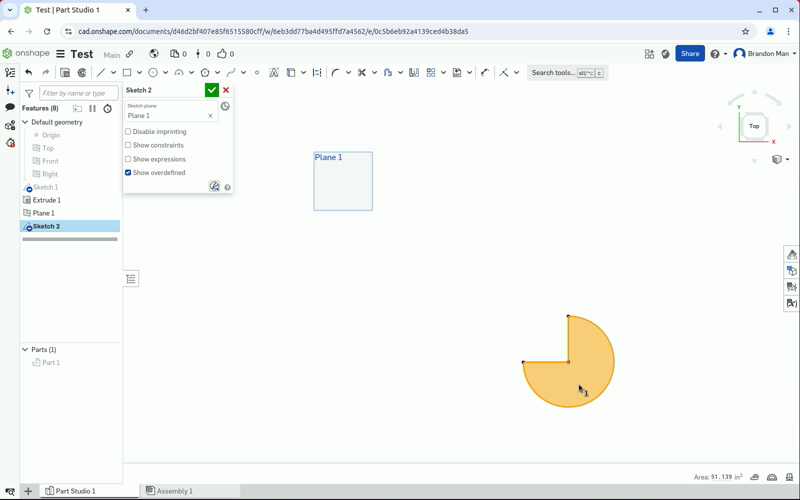
scroll(-6)
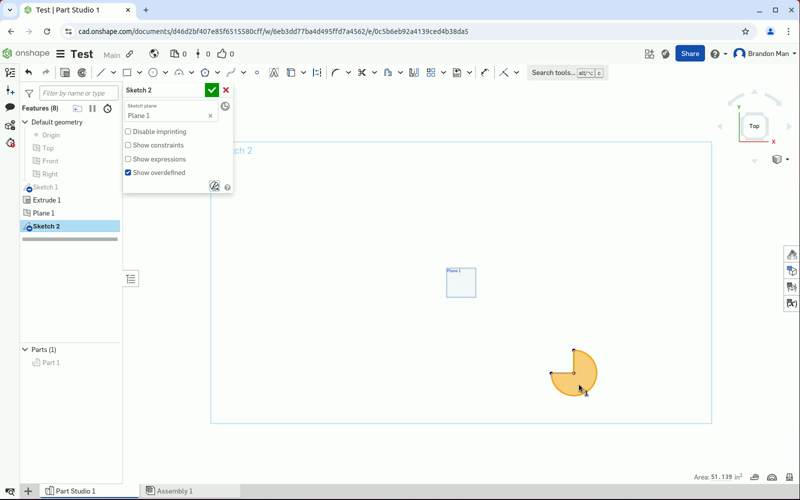
mouse_move(73, 352)
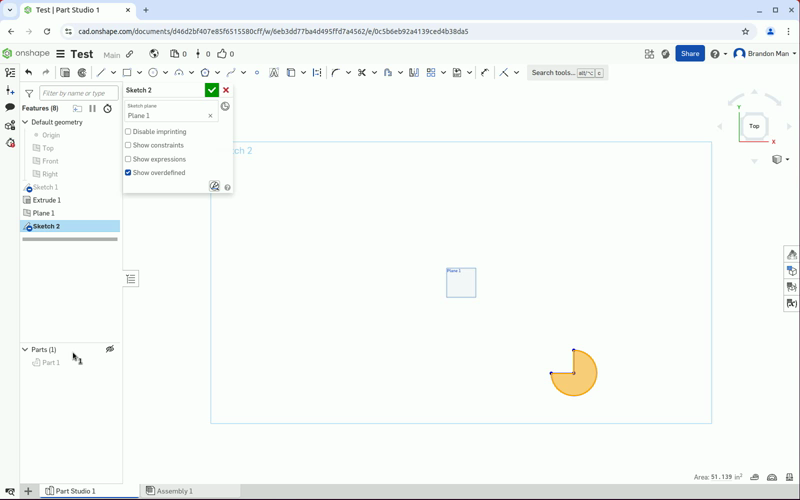
key(shift+y)
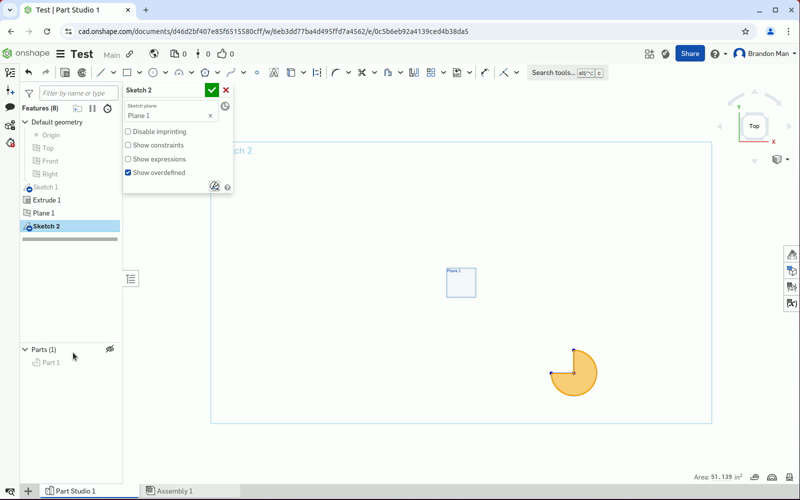
key(shift+e)
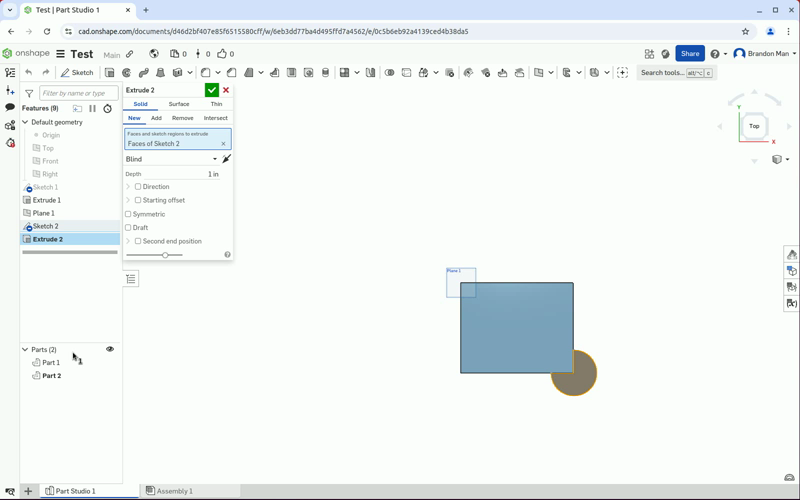
mouse_move(143, 106)
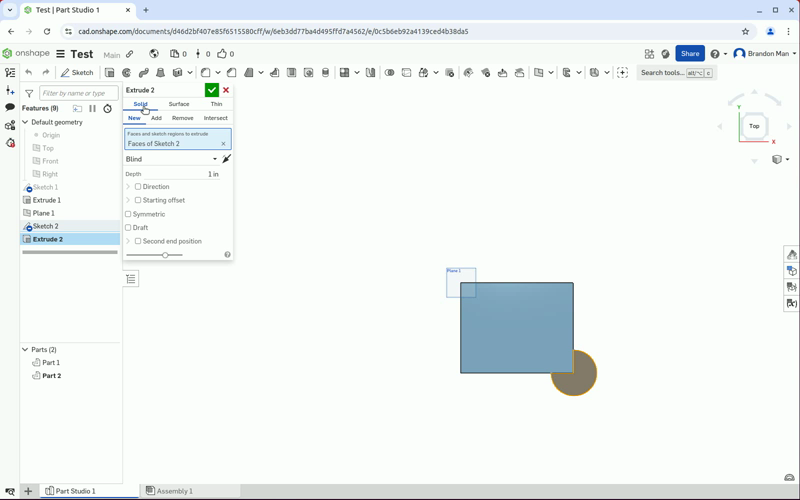
click(143, 106)
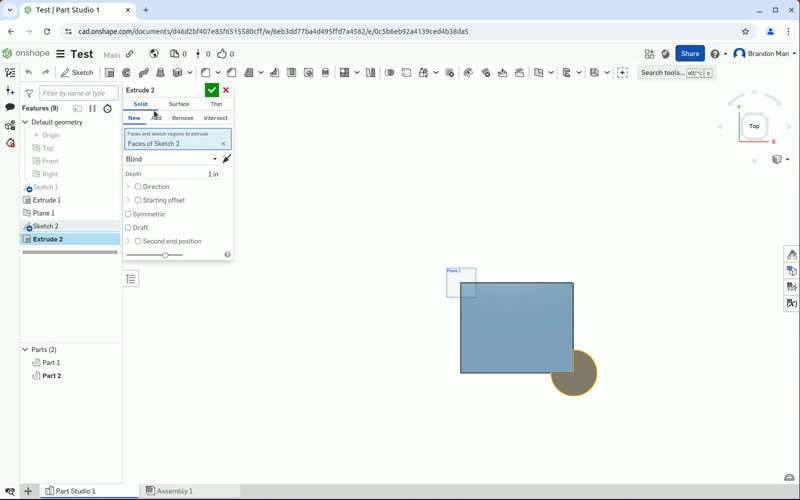
mouse_move(186, 120)
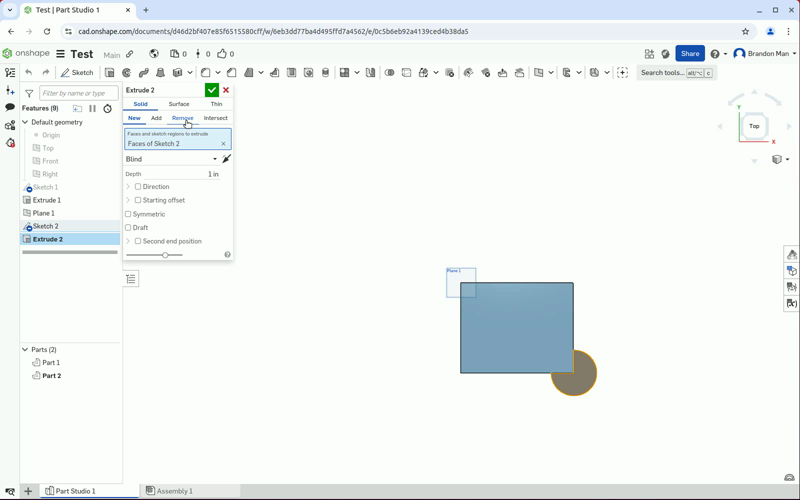
click(186, 120)
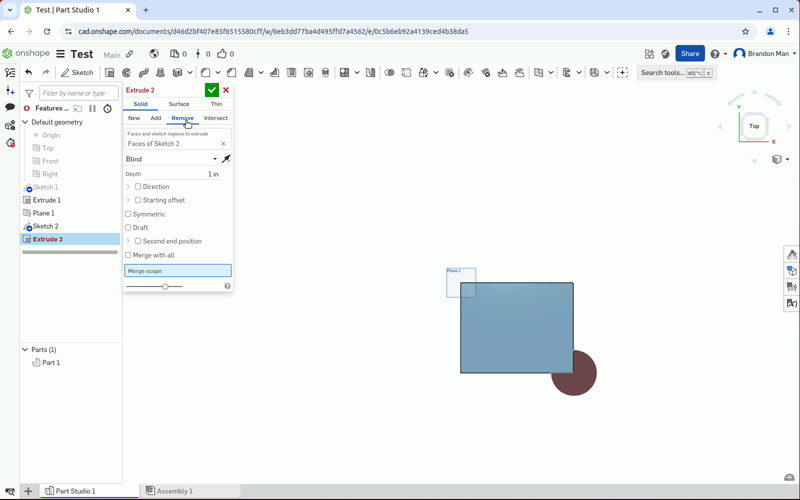
key(tab, 4)
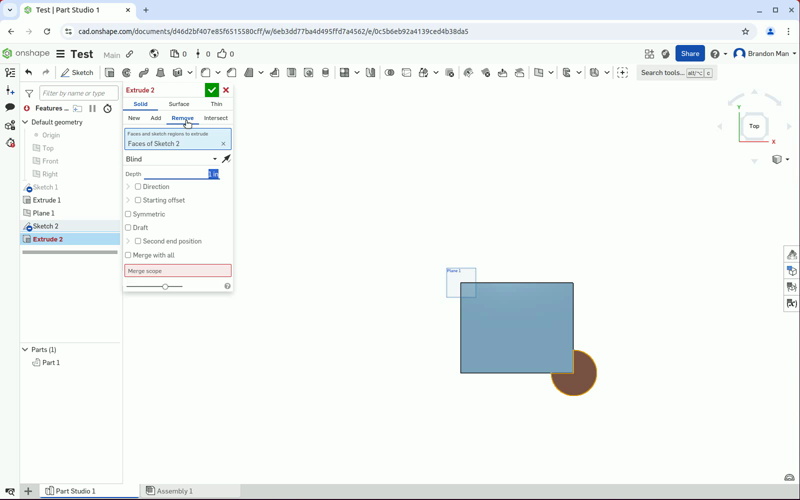
text(18.535)
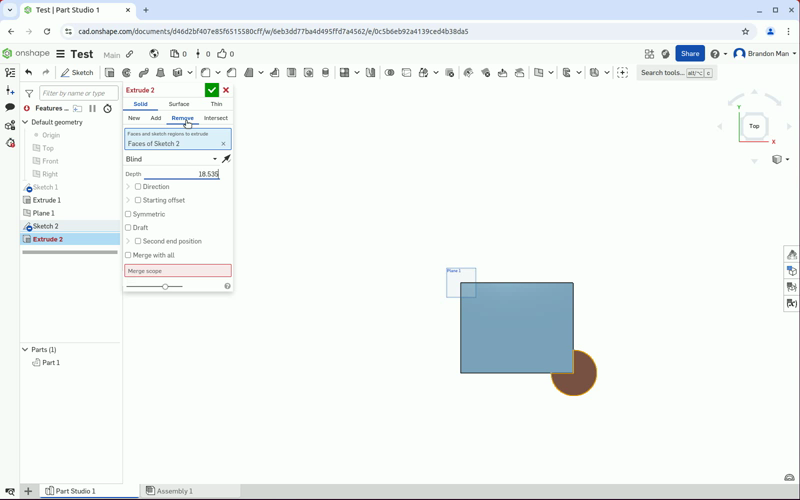
key(tab, 6)
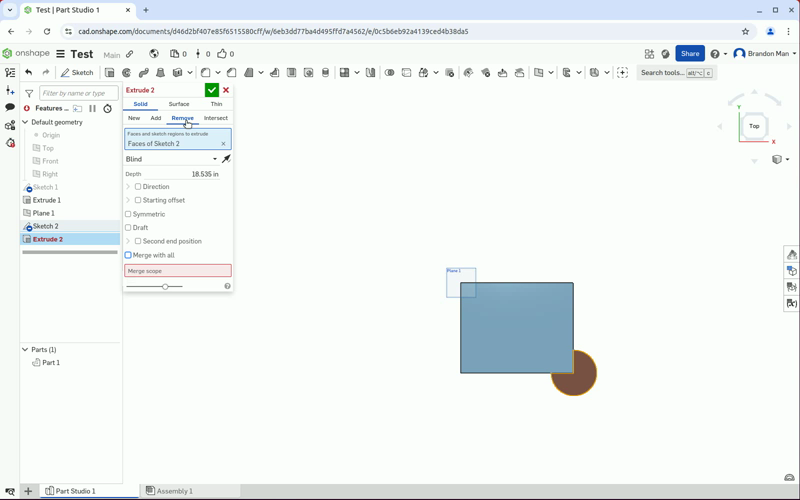
key(space)
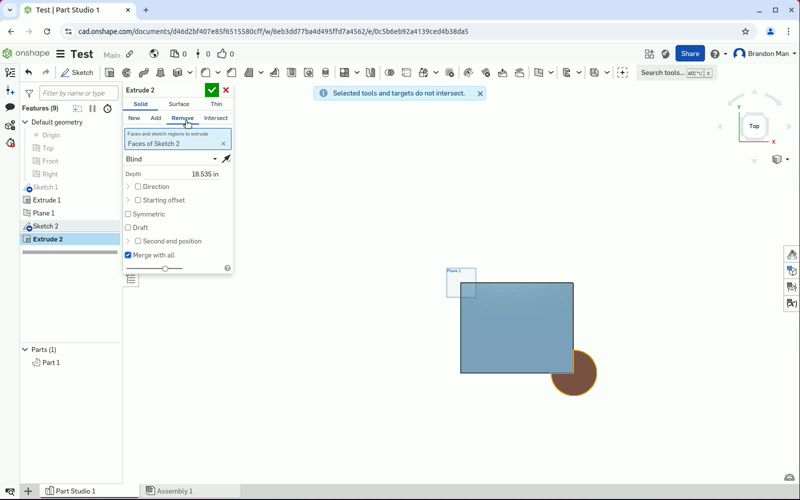
key(enter)
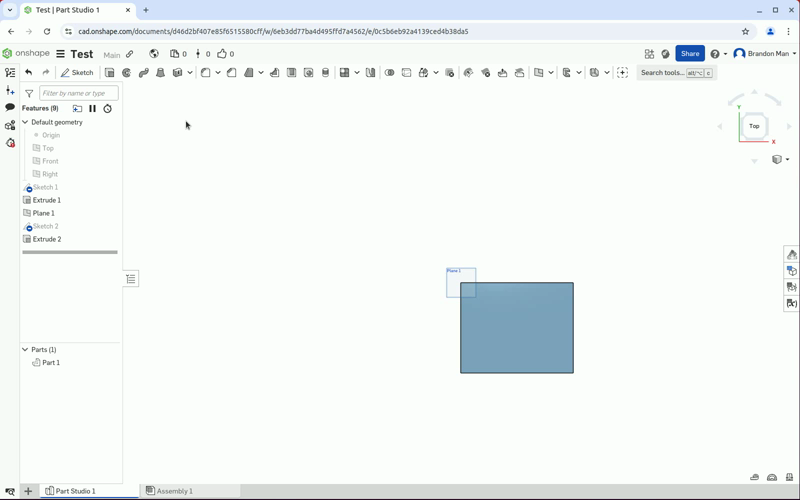
key(shift+h)
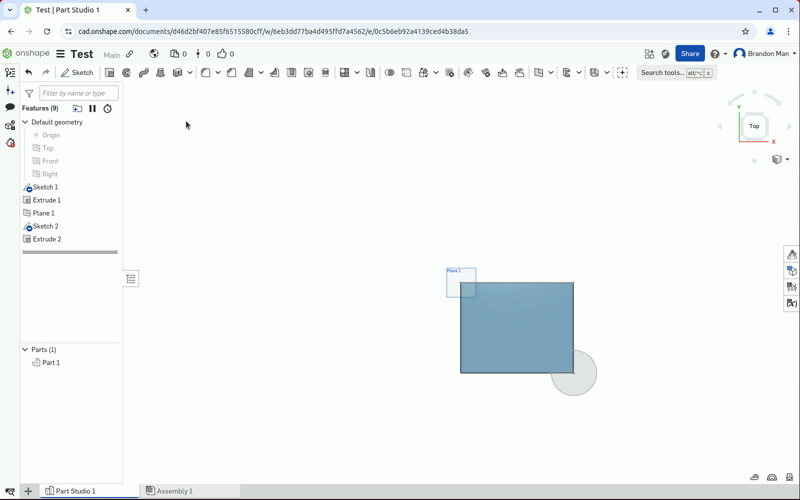
key(shift+h)
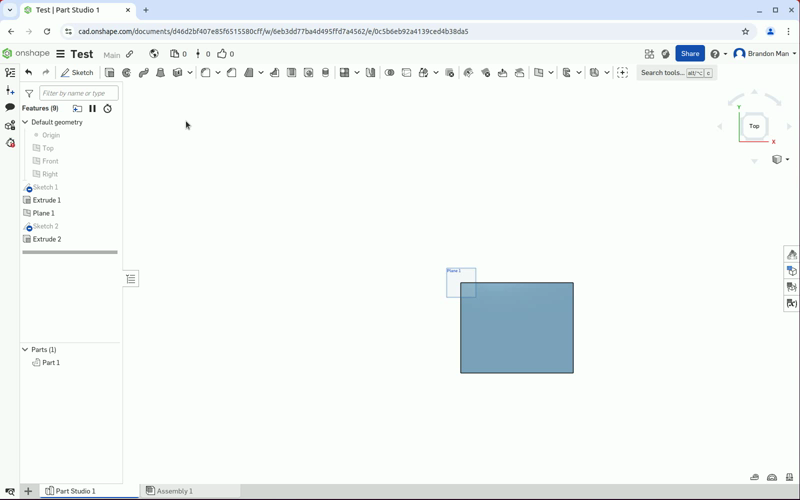
mouse_move(73, 189)
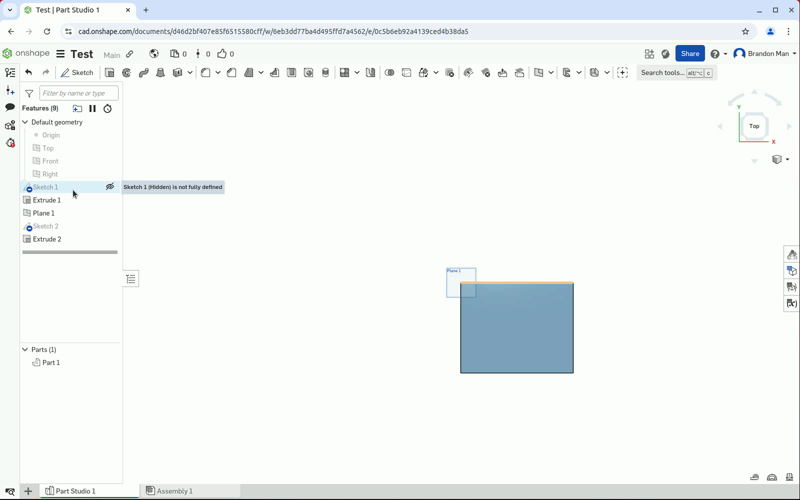
click(73, 189)
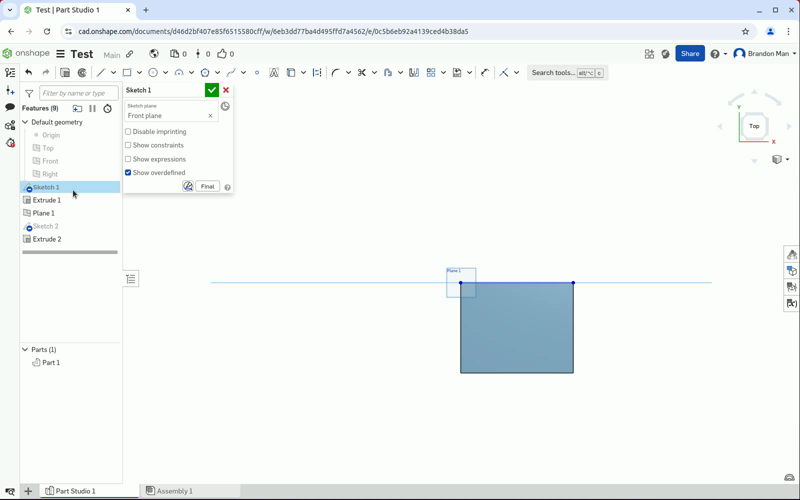
mouse_move(229, 92)
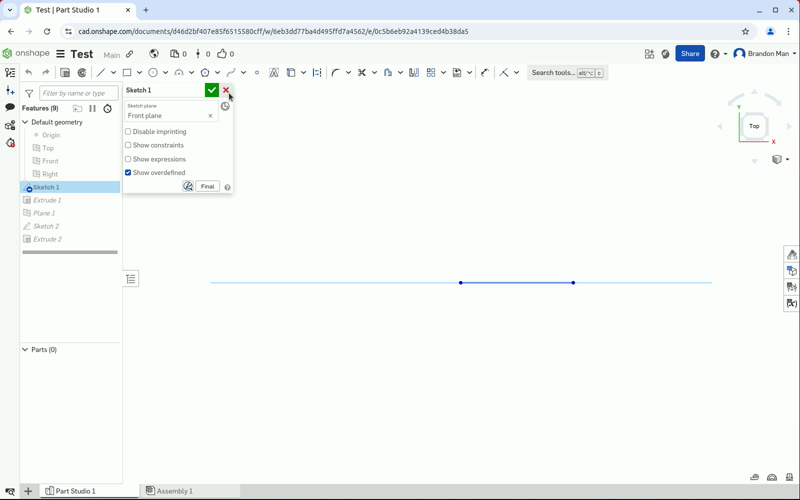
click(229, 92)
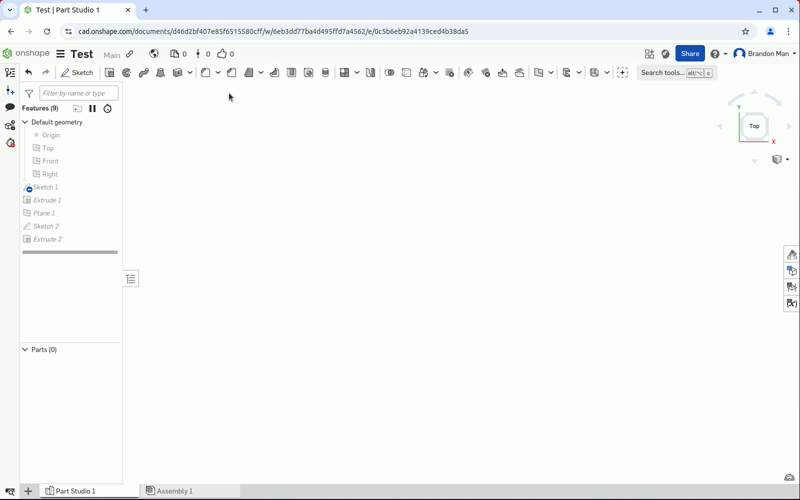
key(shift+s)
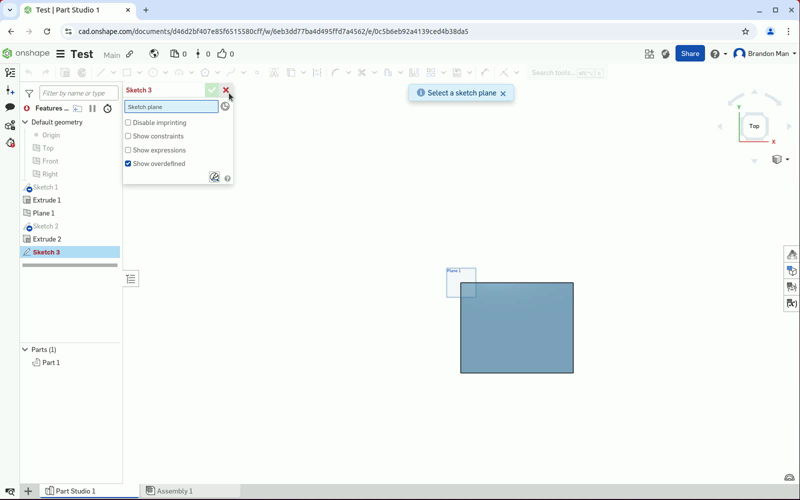
mouse_move(73, 215)
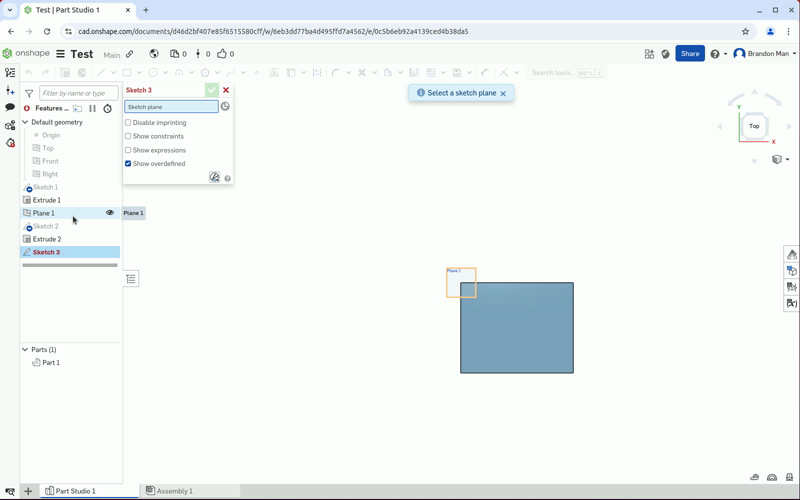
click(73, 215)
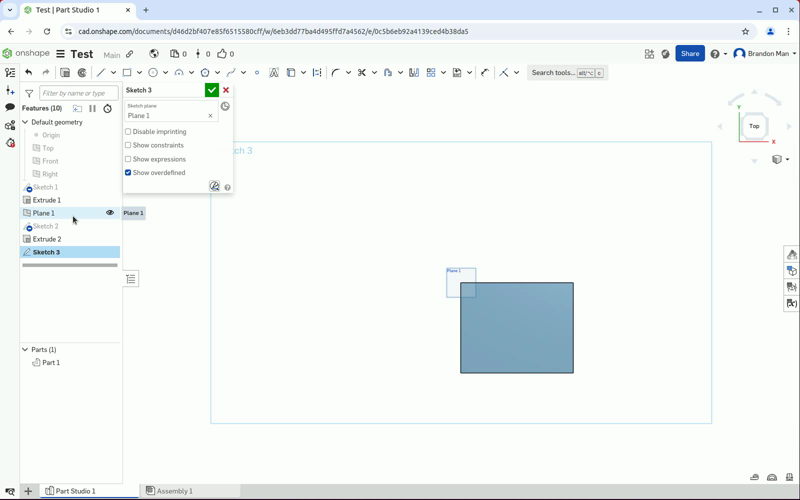
mouse_move(73, 352)
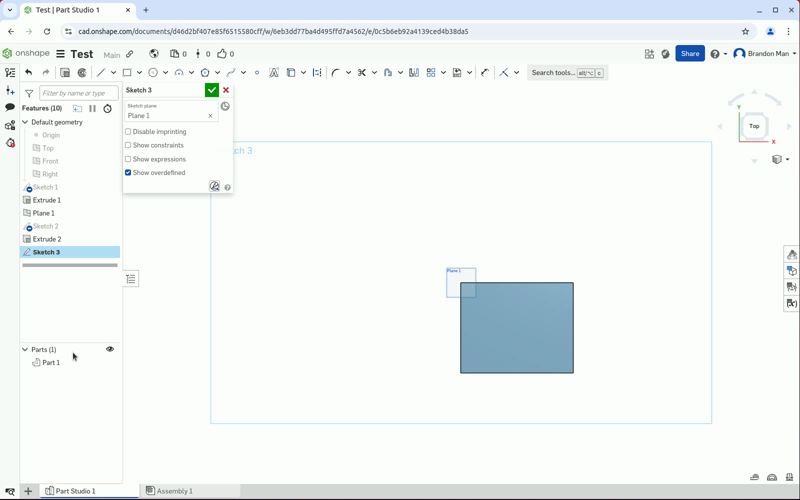
key(y)
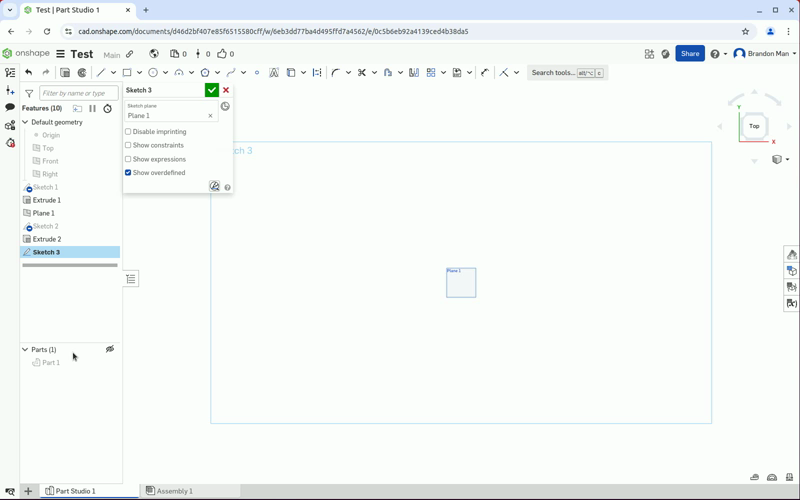
key(l)
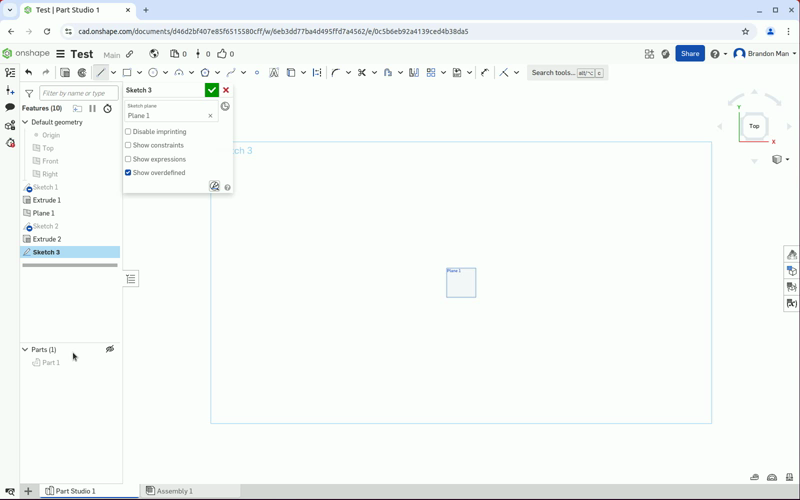
key_down(shift)
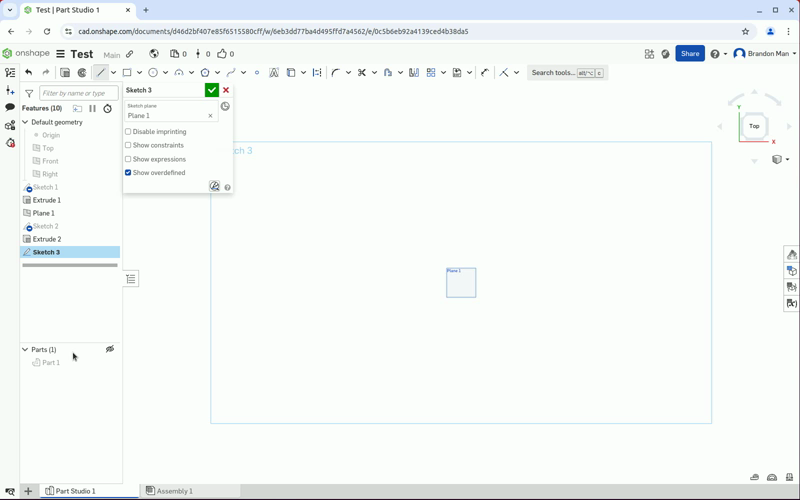
mouse_move(551, 373)
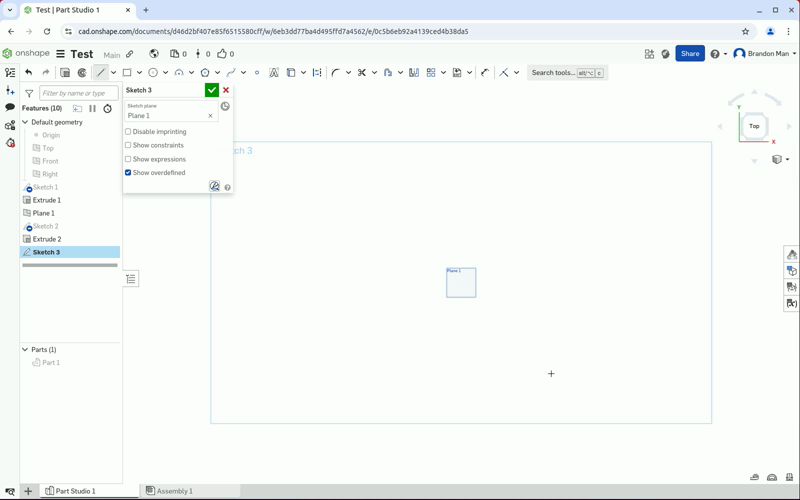
click(551, 373)
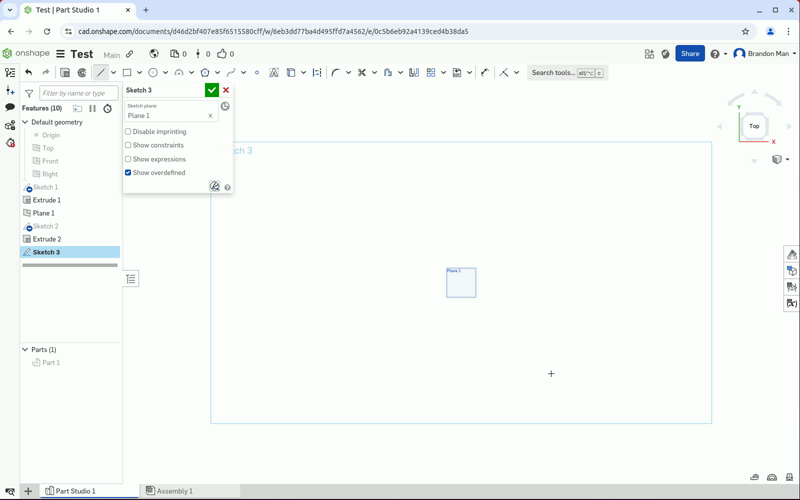
key_up(shift)
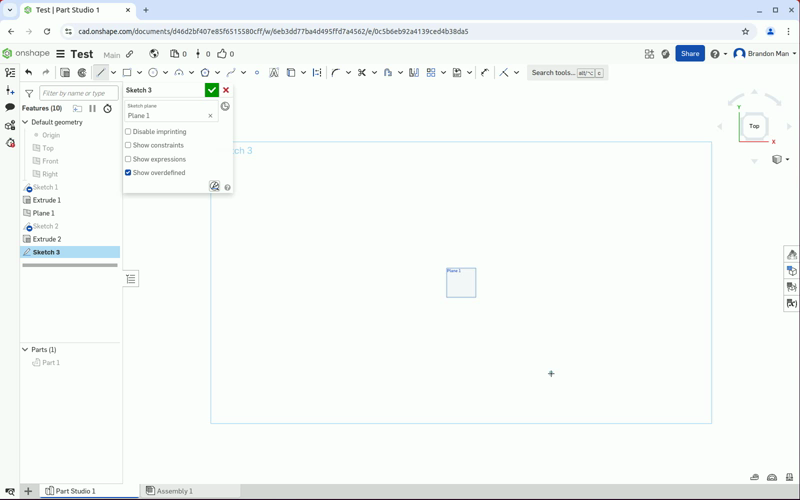
key_down(shift)
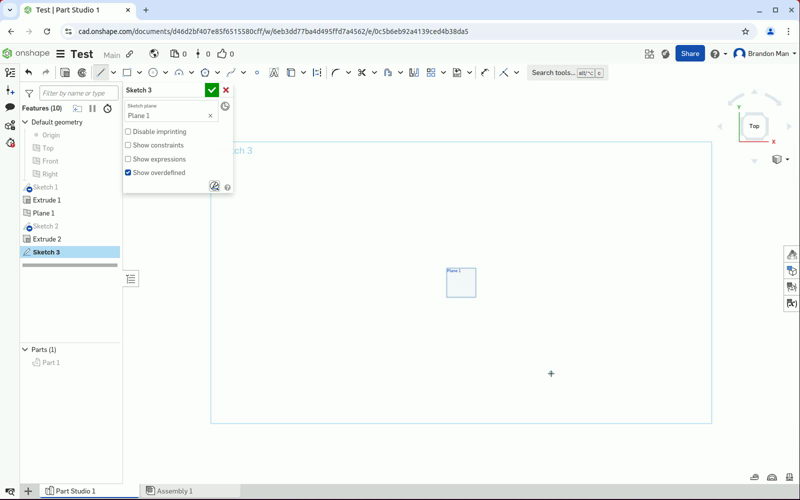
mouse_move(581, 373)
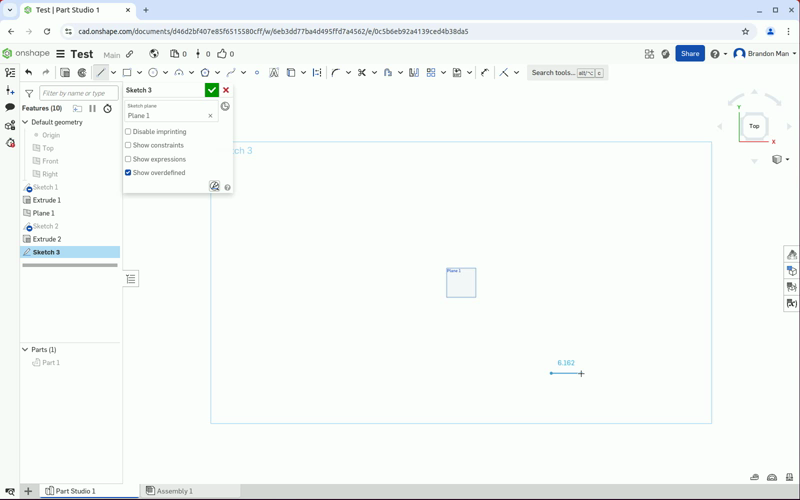
mouse_move(574, 373)
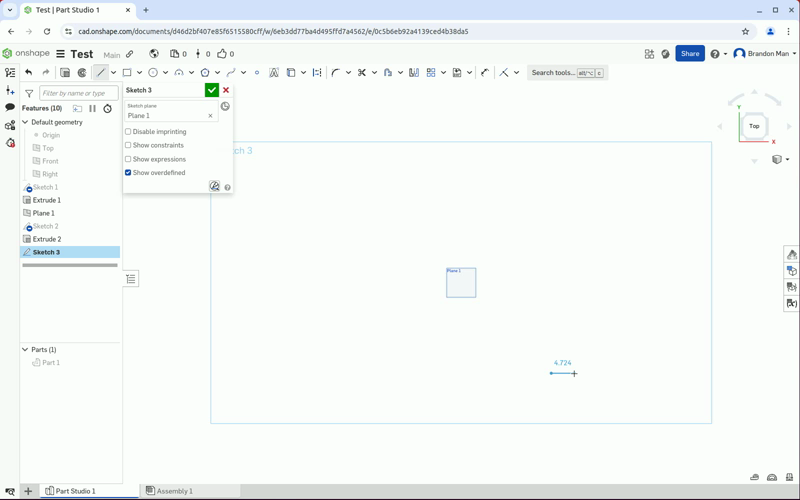
click(574, 373)
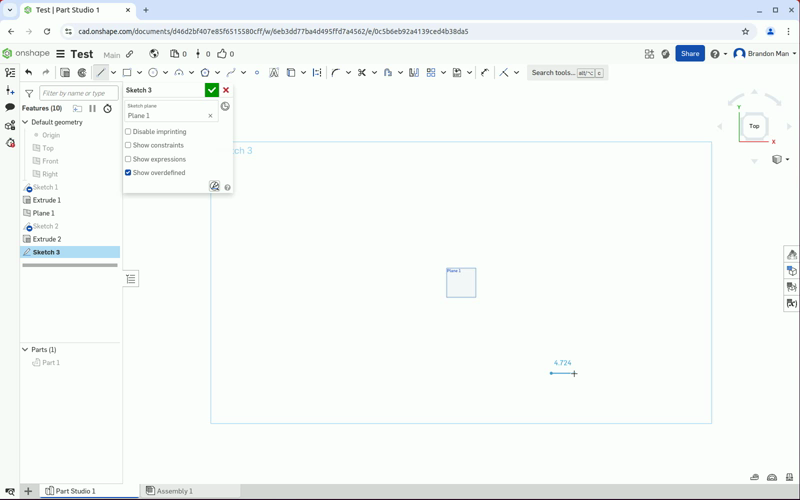
key_up(shift)
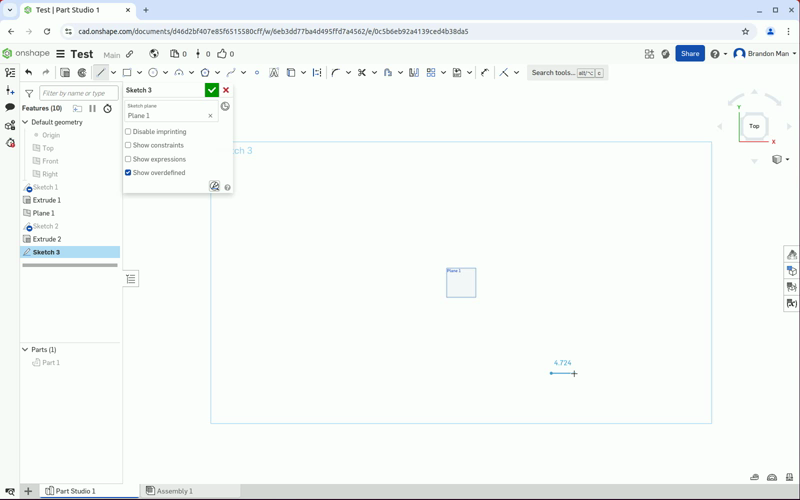
key_down(shift)
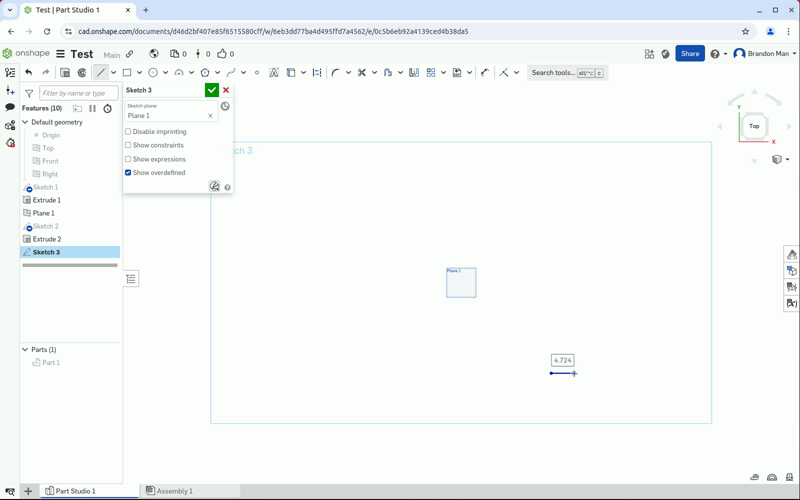
mouse_move(589, 373)
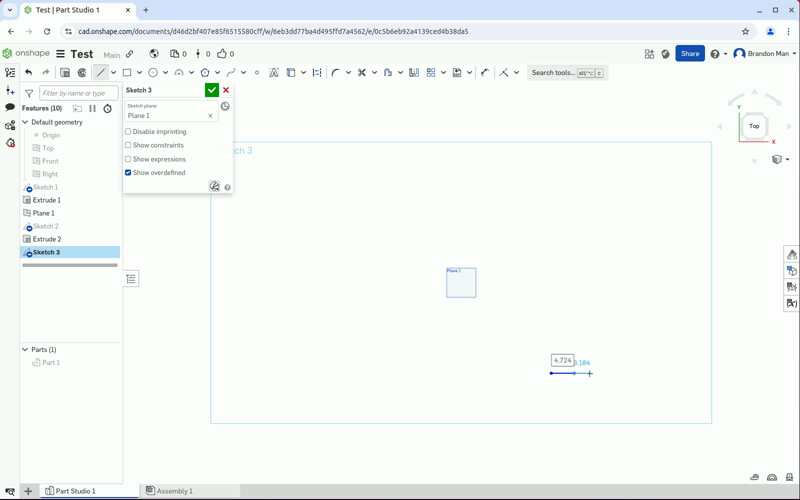
mouse_move(574, 350)
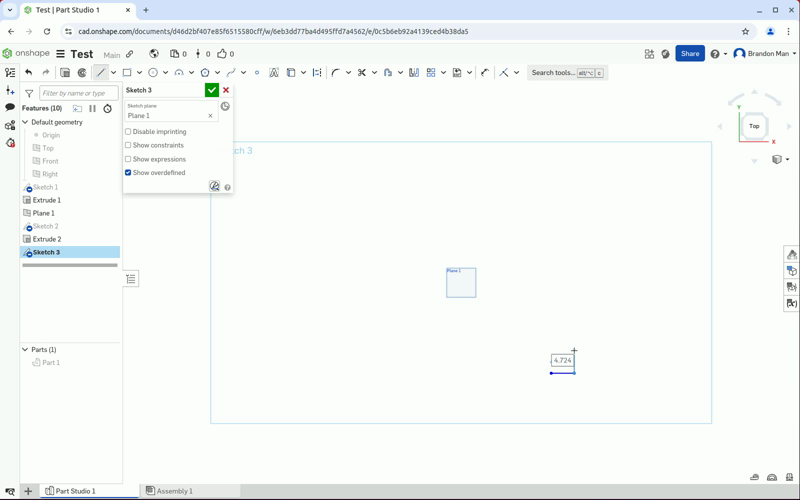
click(574, 350)
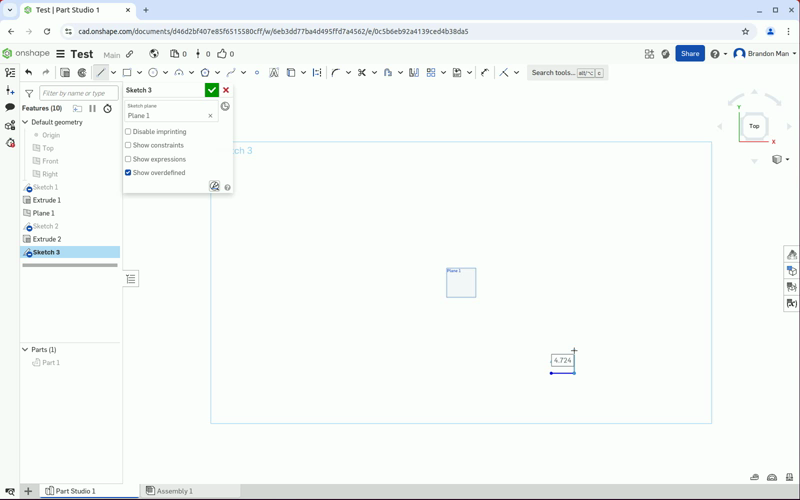
key_up(shift)
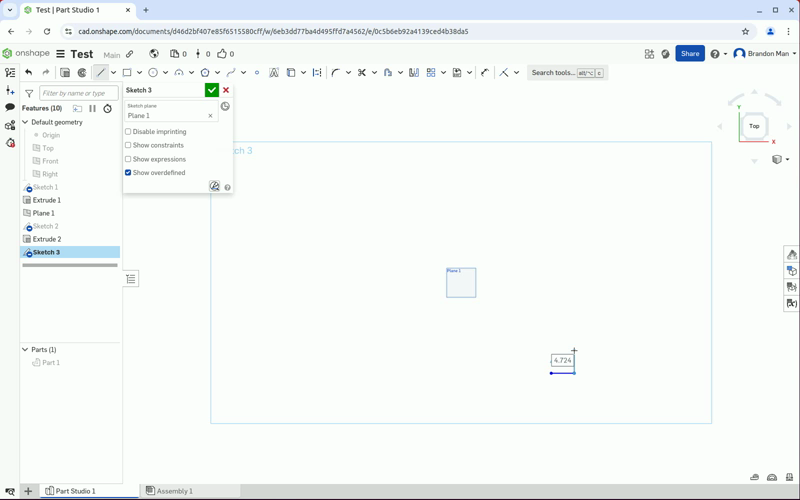
key(esc)
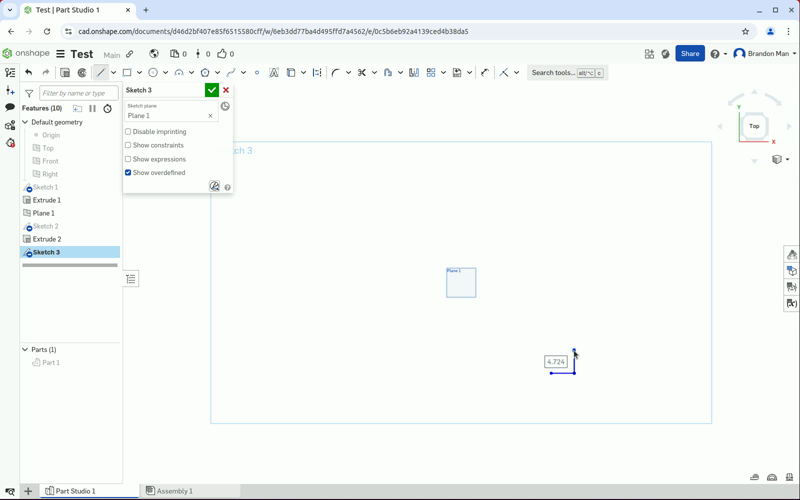
key(a)
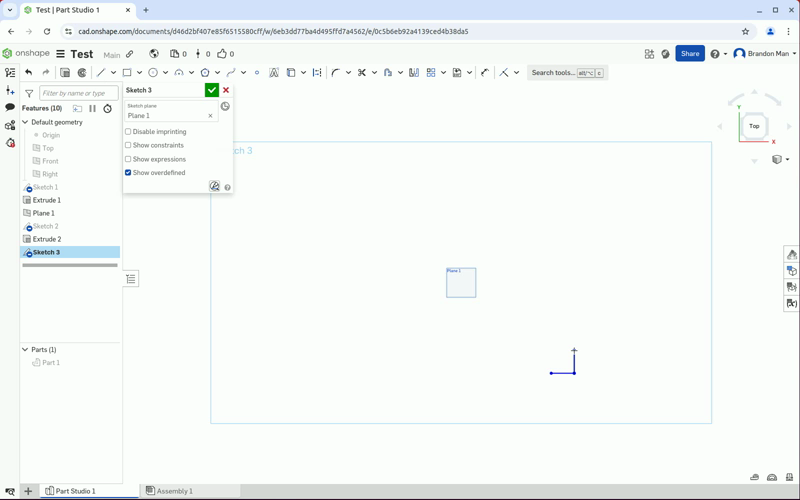
mouse_move(574, 350)
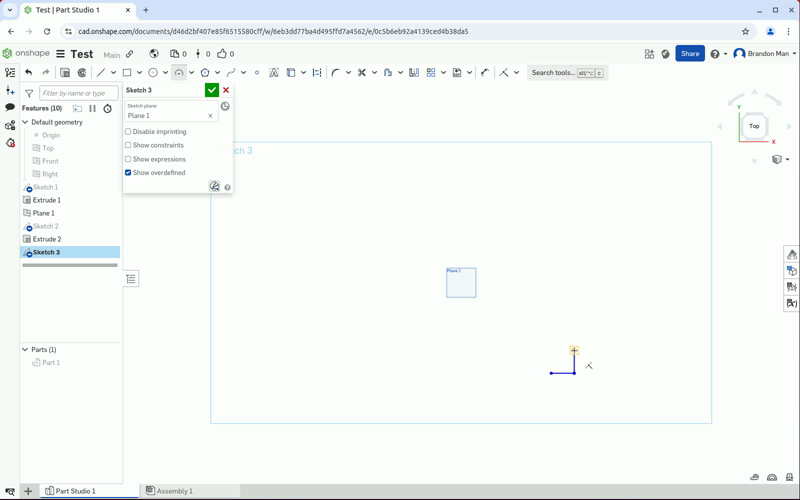
click(574, 350)
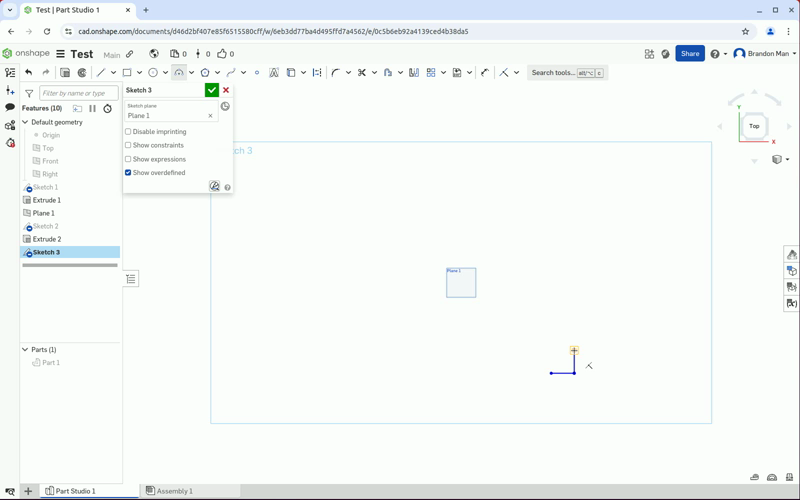
mouse_move(551, 373)
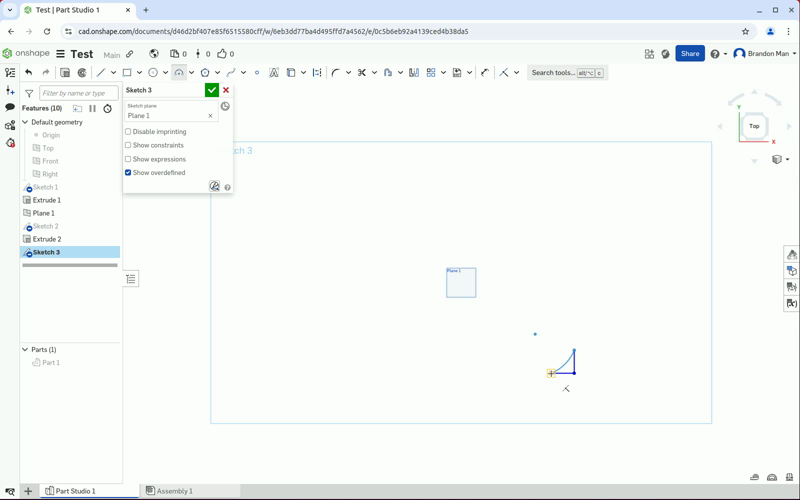
click(551, 373)
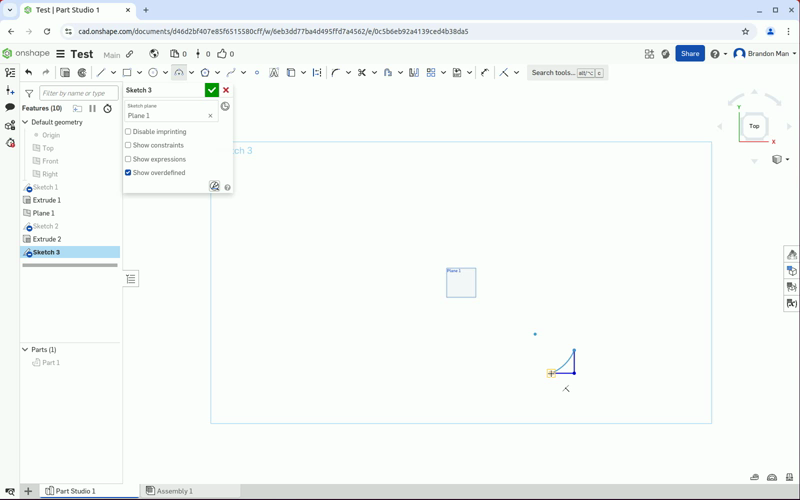
key_down(shift)
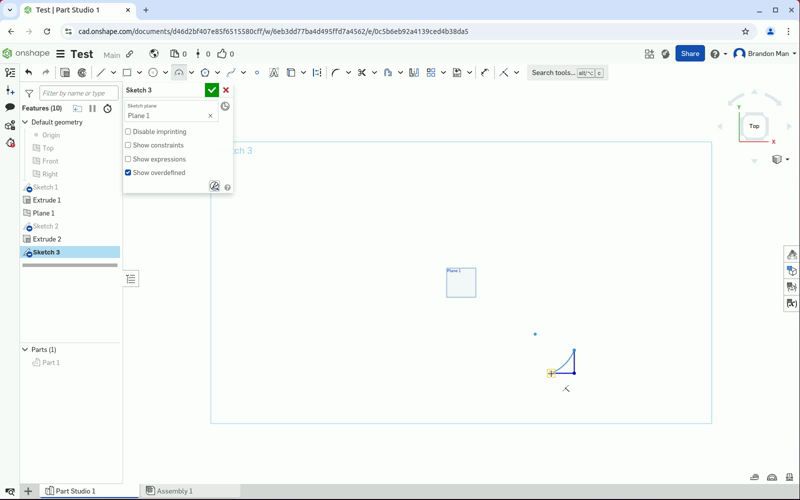
mouse_move(558, 356)
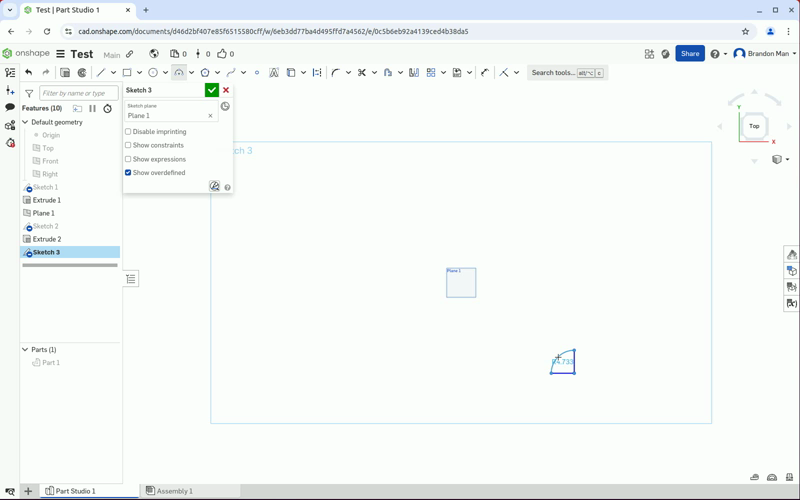
click(558, 356)
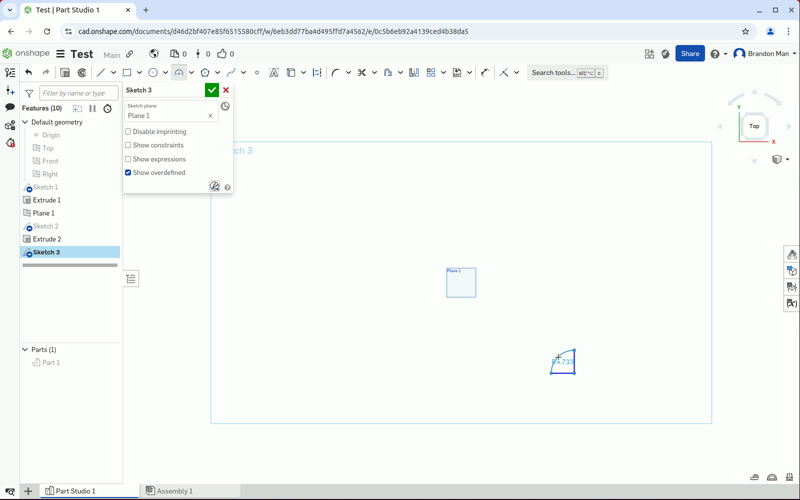
key_up(shift)
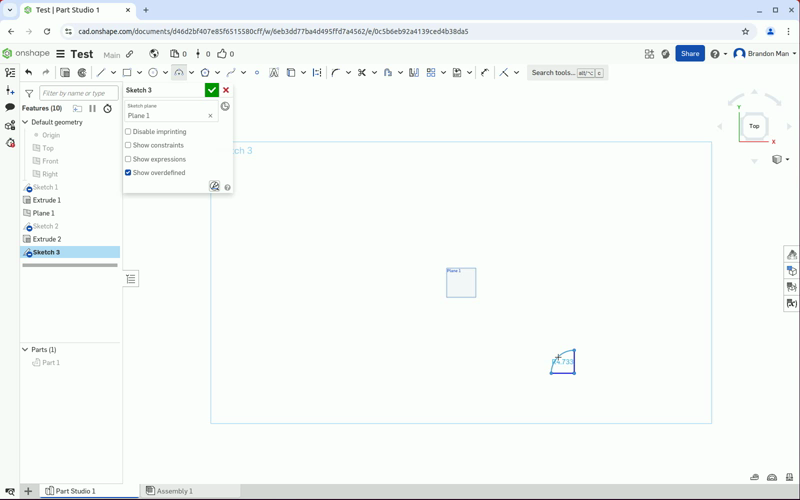
key(esc)
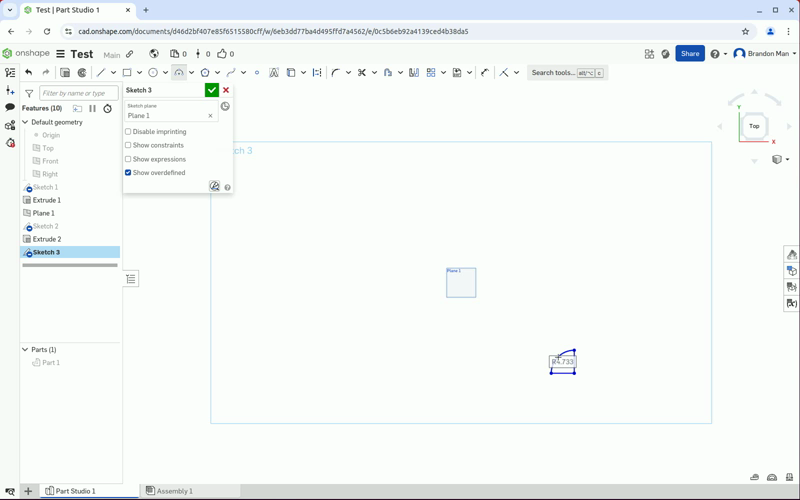
mouse_move(560, 356)
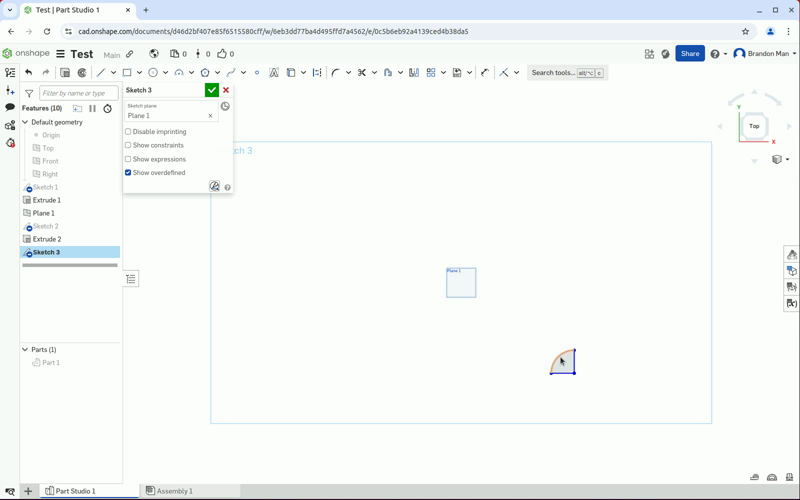
scroll(6)
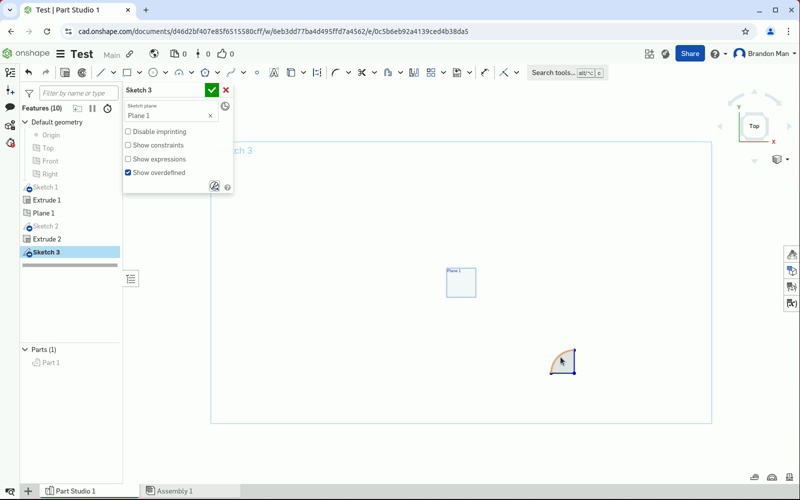
scroll(6)
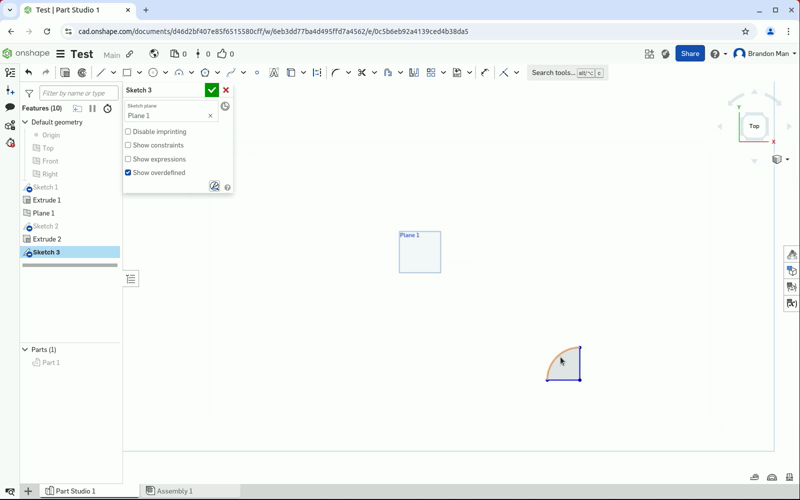
scroll(6)
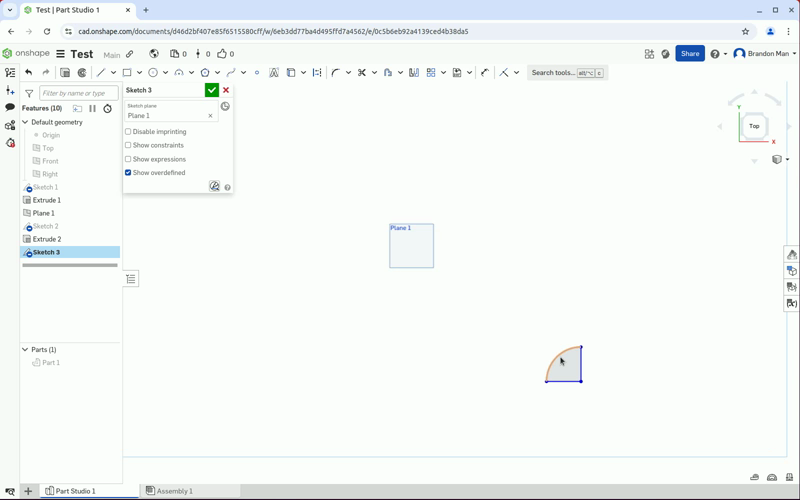
scroll(6)
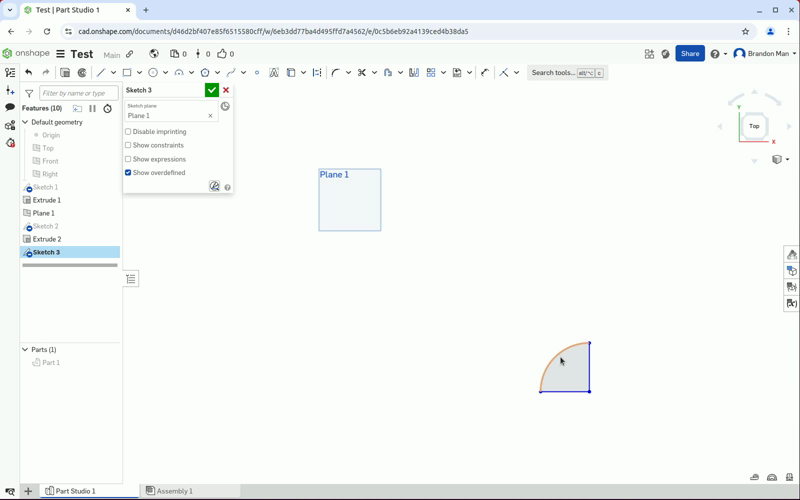
scroll(6)
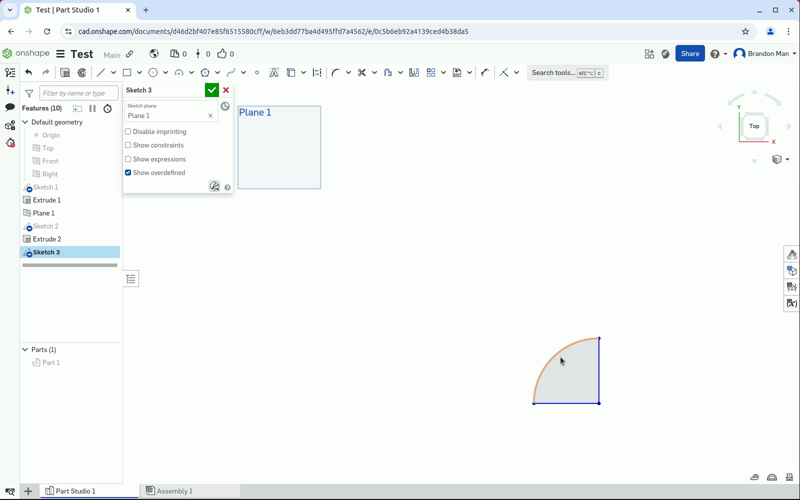
scroll(6)
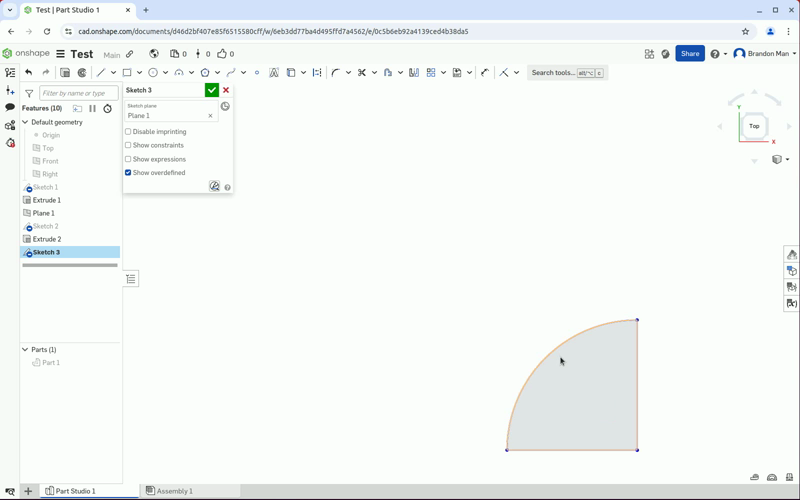
scroll(6)
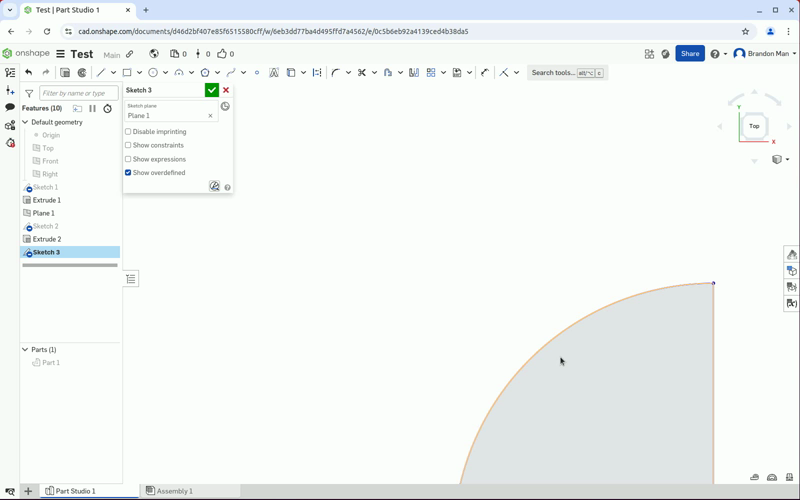
click(560, 356)
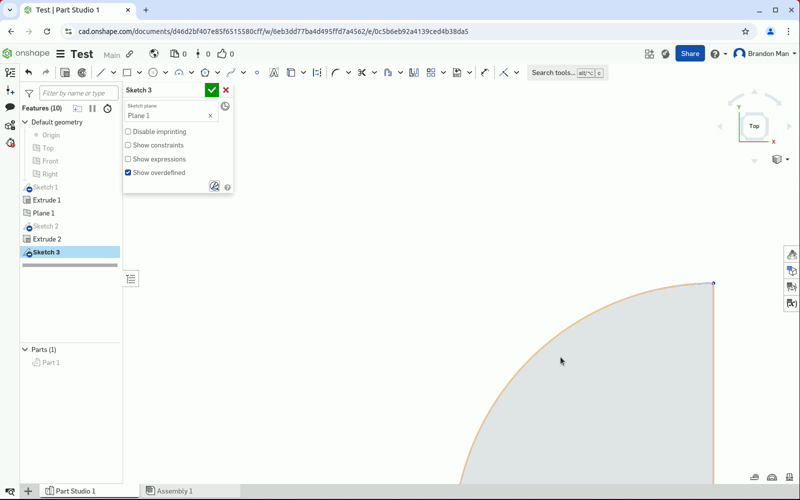
scroll(-6)
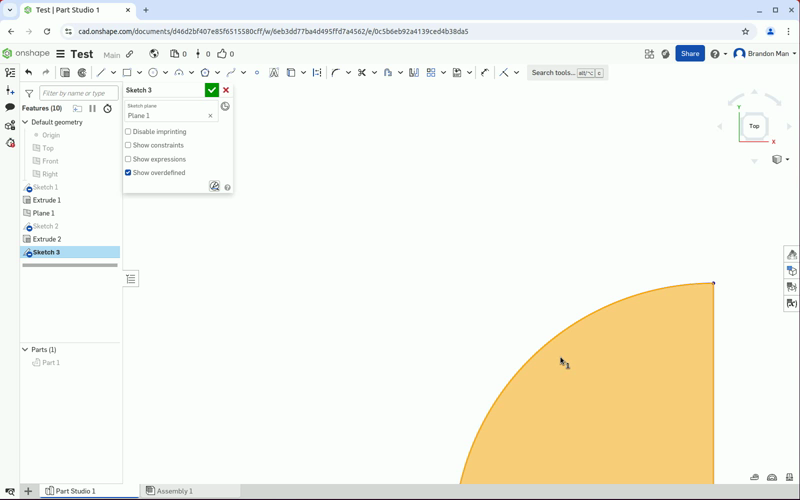
scroll(-6)
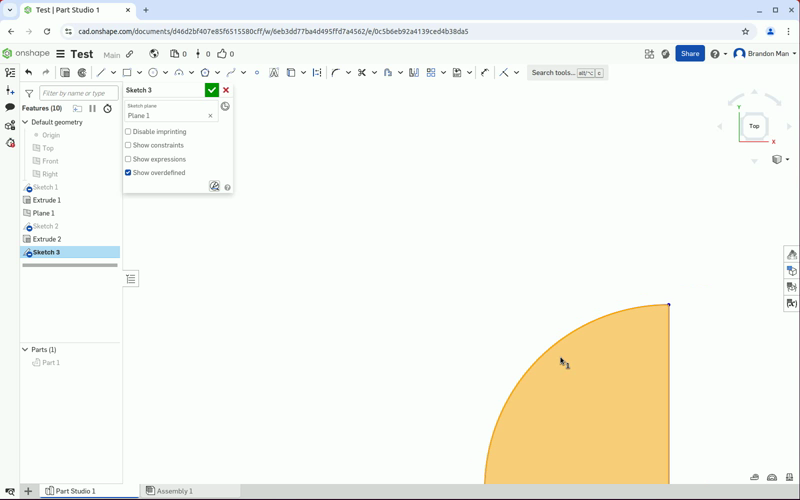
scroll(-6)
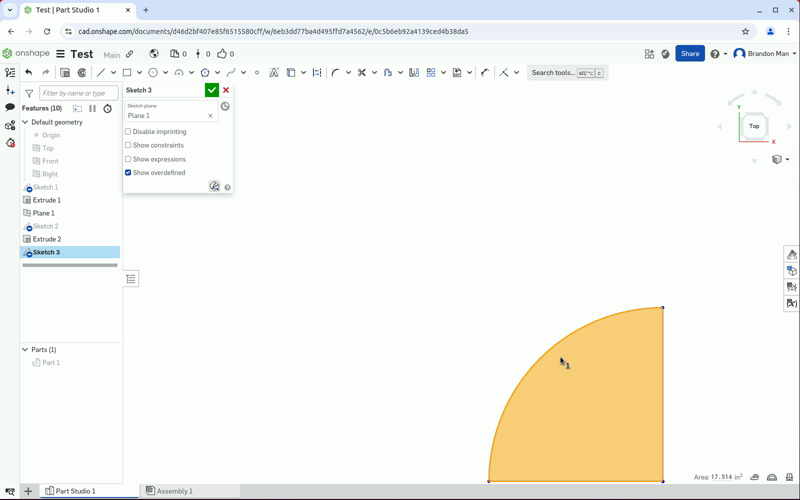
scroll(-6)
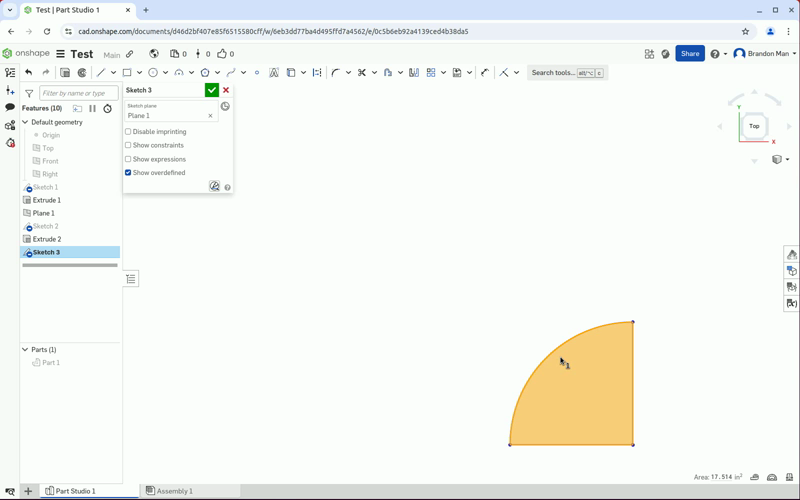
scroll(-6)
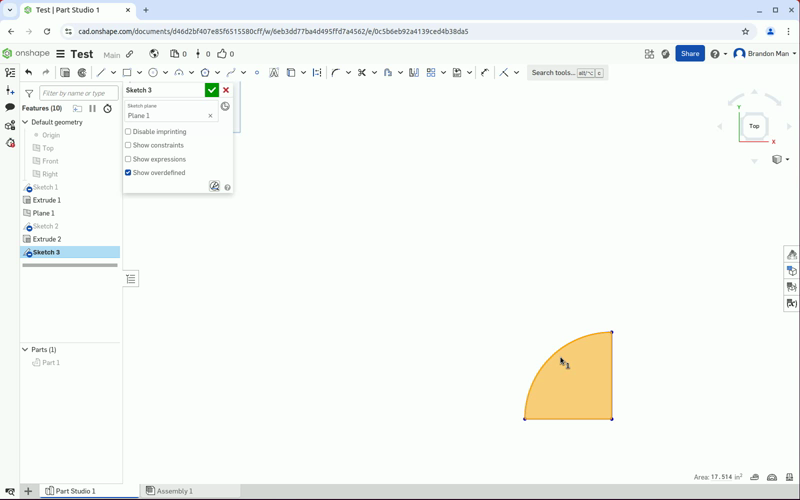
scroll(-6)
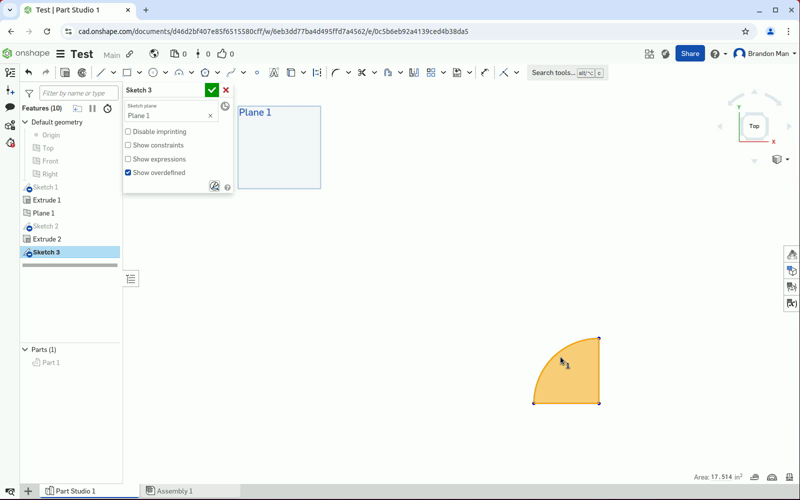
scroll(-6)
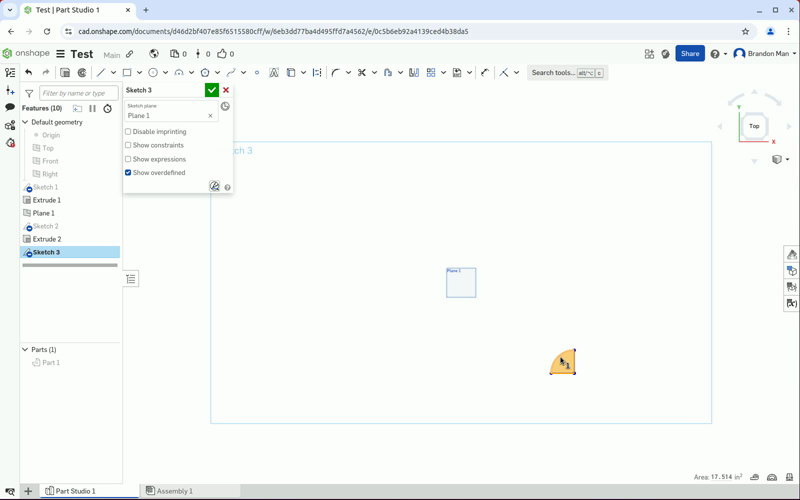
mouse_move(73, 352)
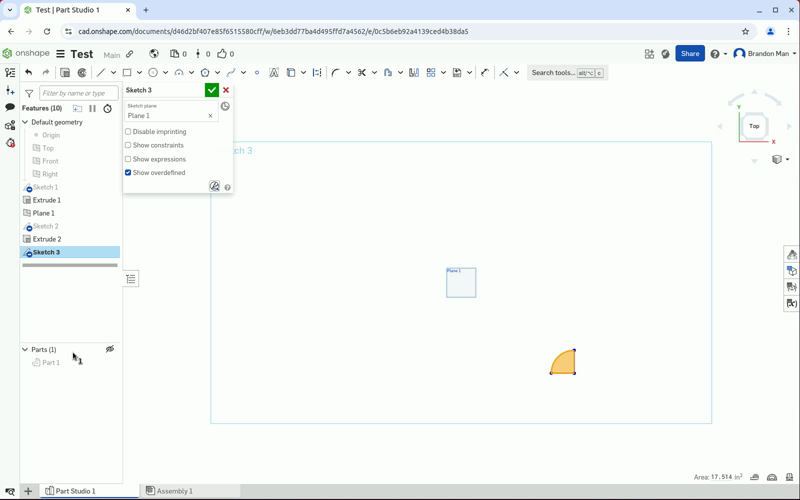
key(shift+y)
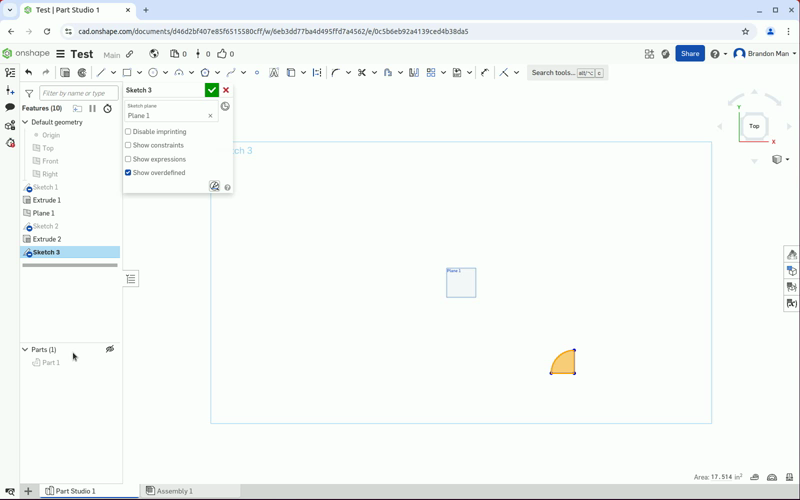
key(shift+e)
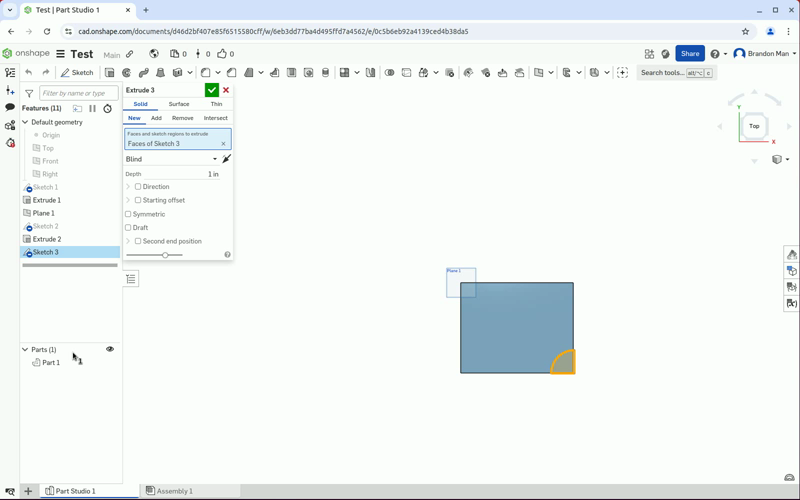
mouse_move(143, 106)
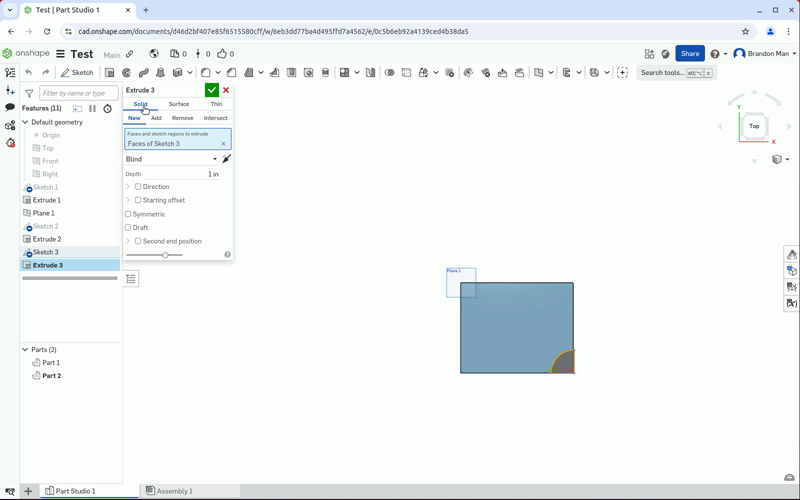
click(143, 106)
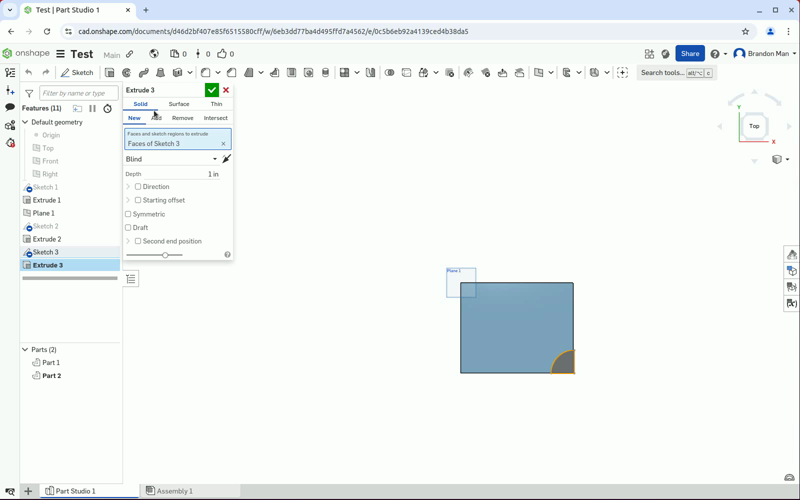
mouse_move(186, 120)
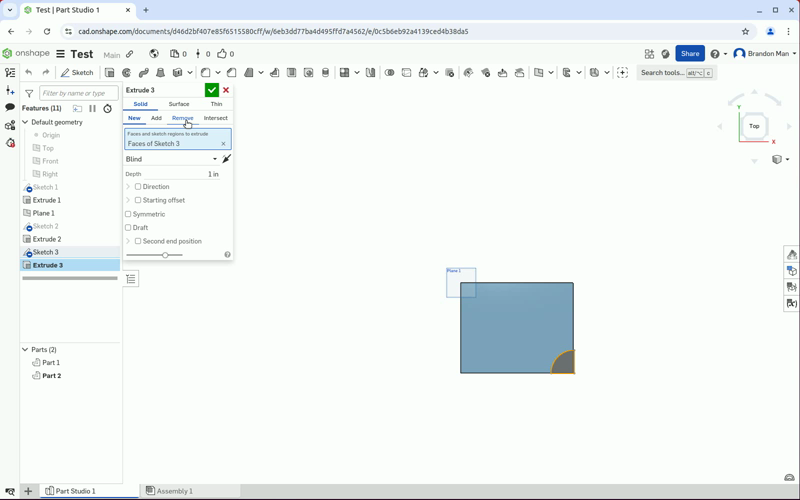
click(186, 120)
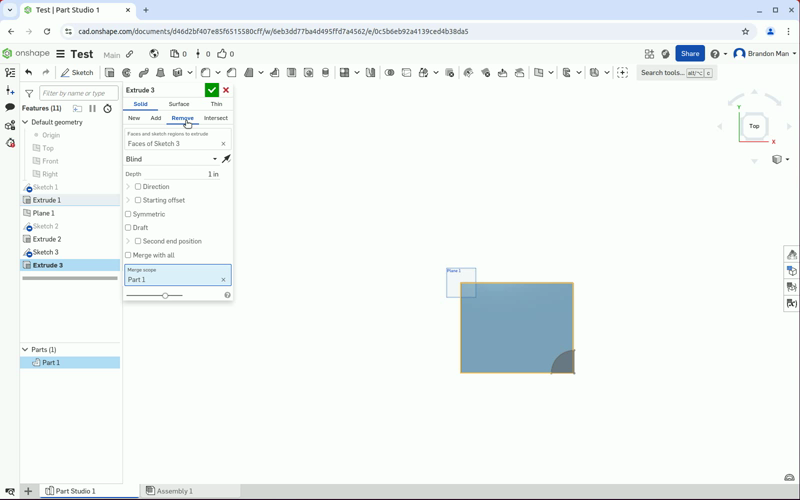
key(tab, 4)
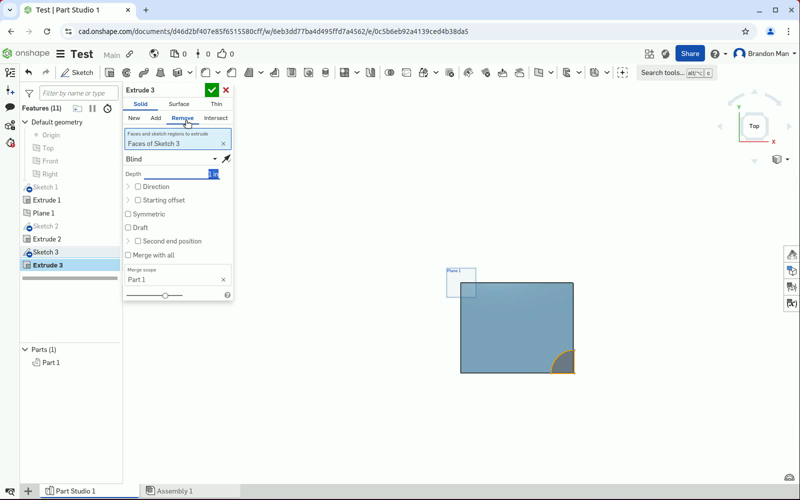
text(18.535)
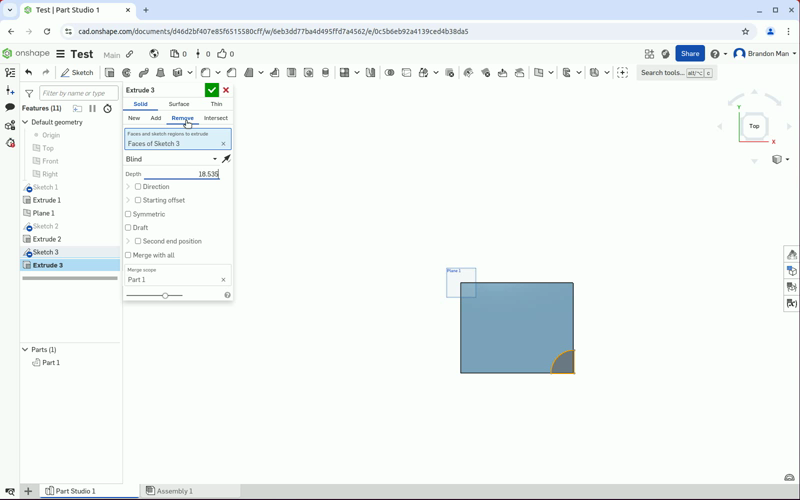
key(tab, 6)
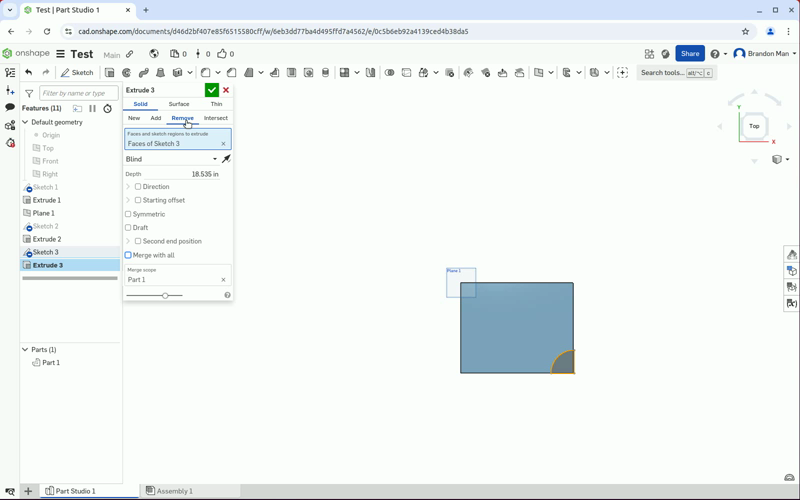
key(space)
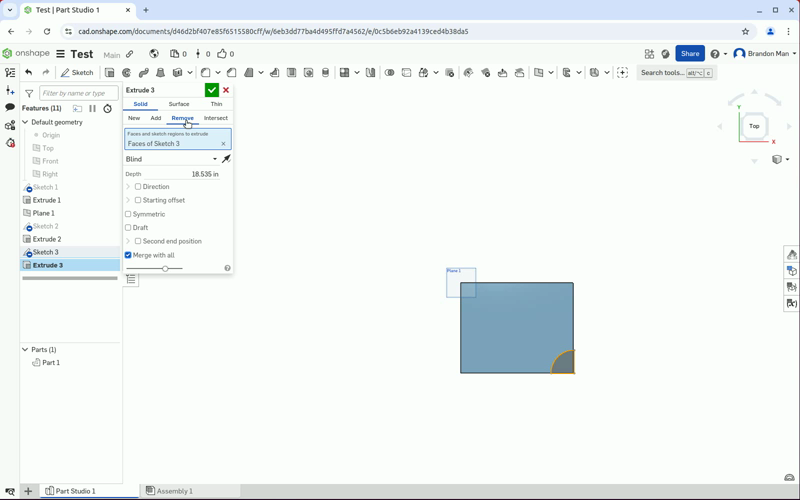
key(enter)
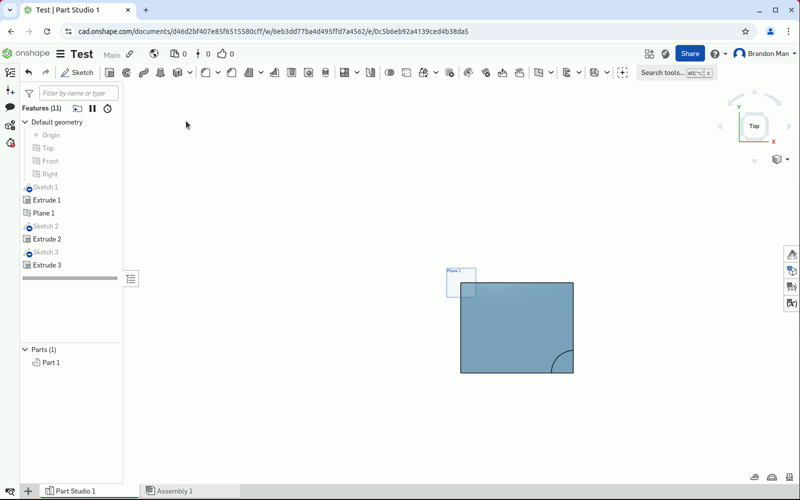
key(shift+h)
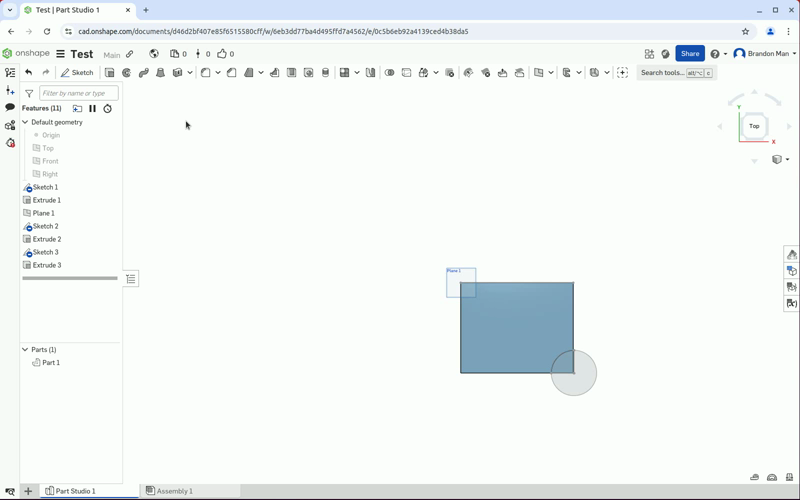
key(shift+h)
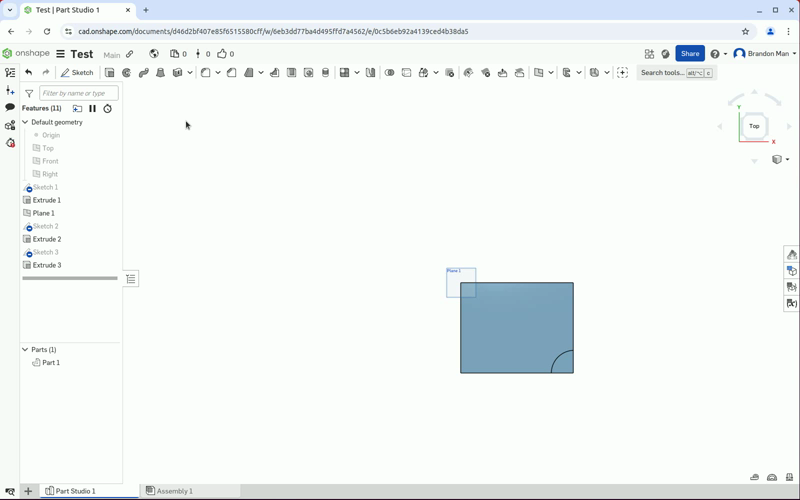
mouse_move(73, 189)
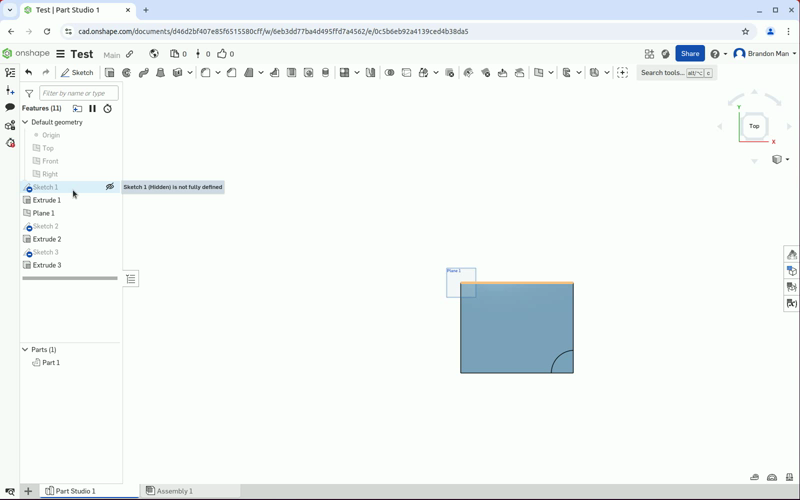
click(73, 189)
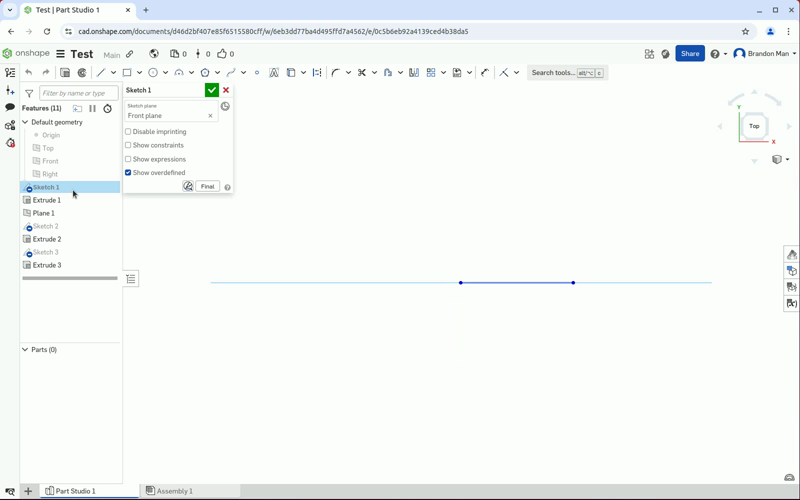
mouse_move(229, 92)
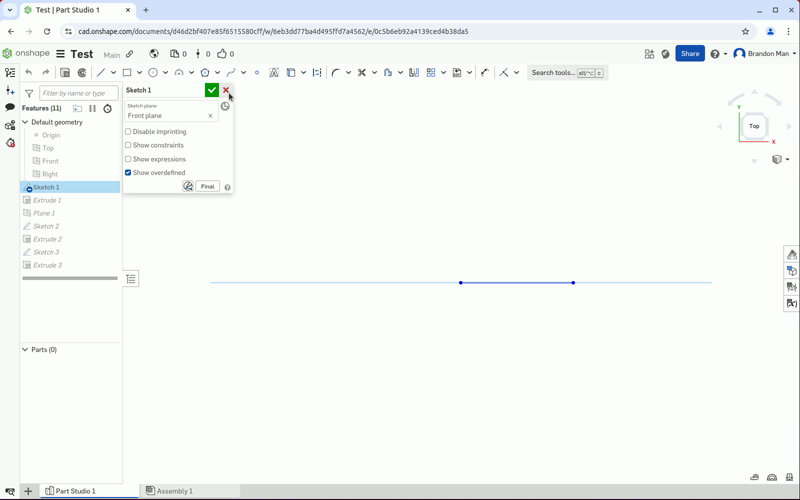
click(229, 92)
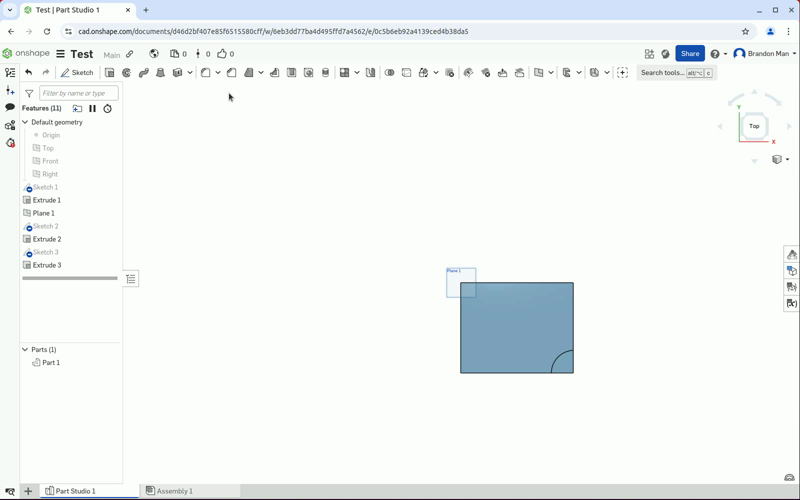
mouse_move(73, 352)
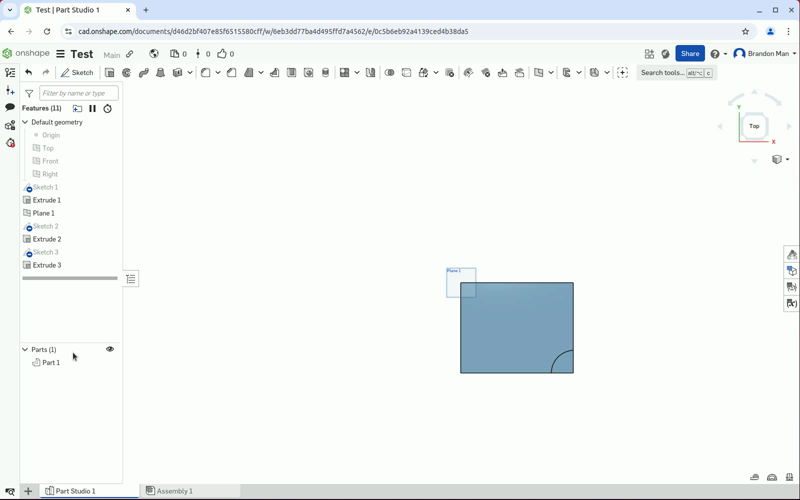
key(y)
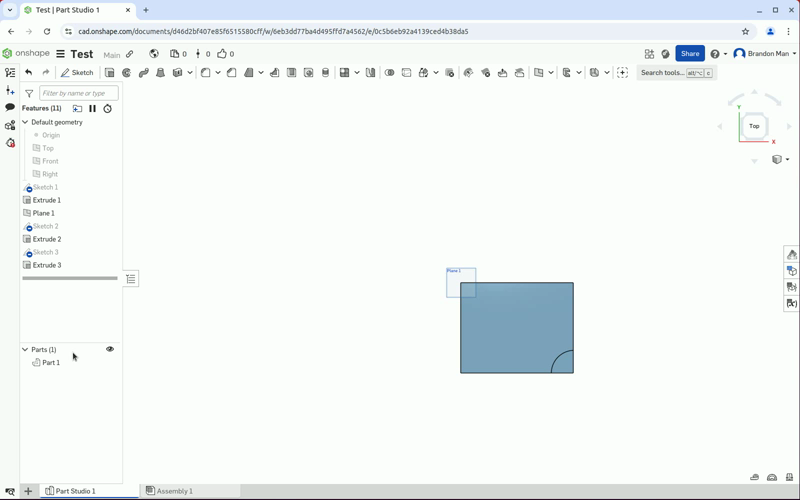
key(shift+p)
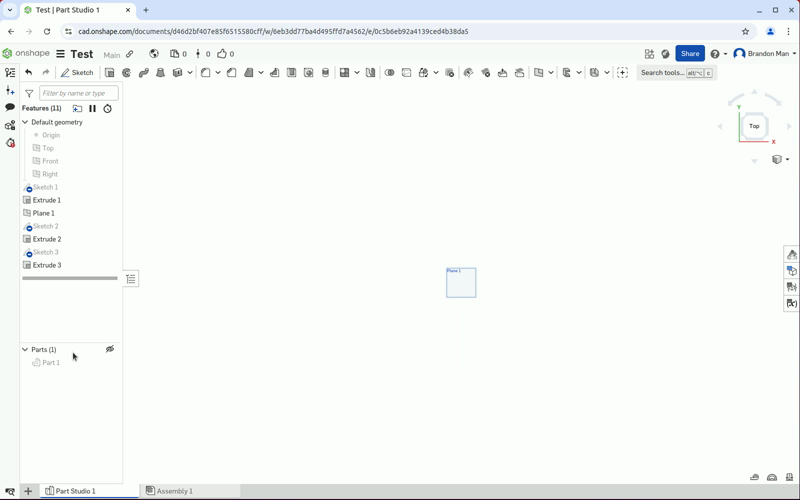
key(space)
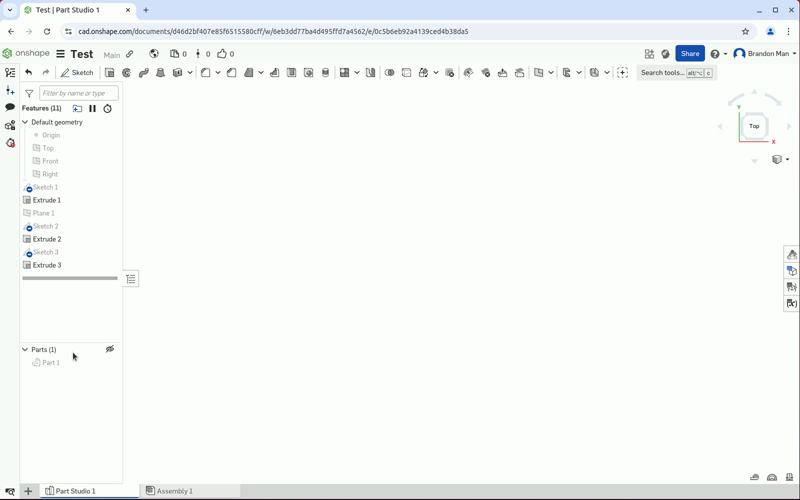
key_down(shift)
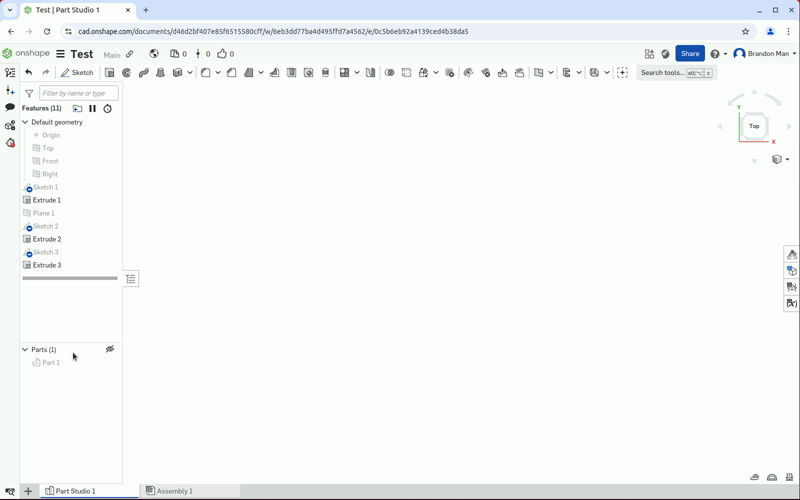
key(up)
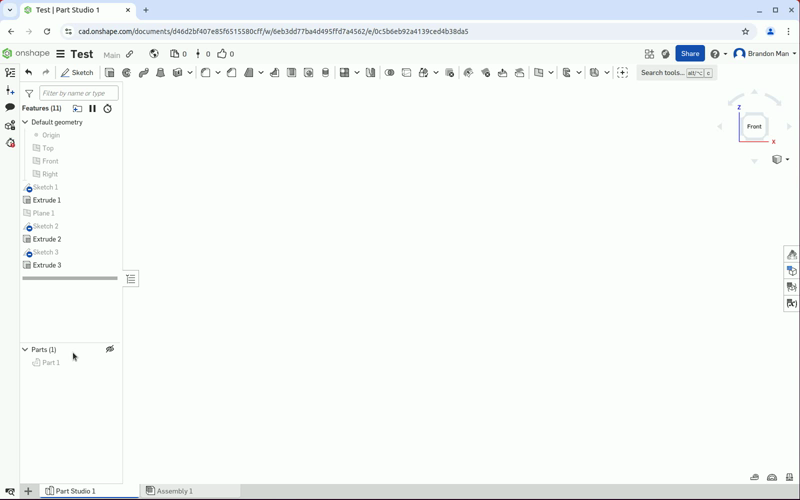
key_up(shift)
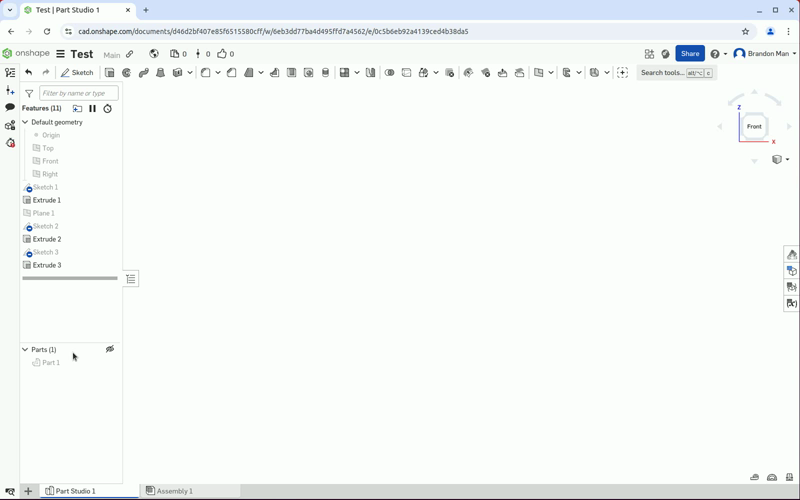
mouse_move(73, 352)
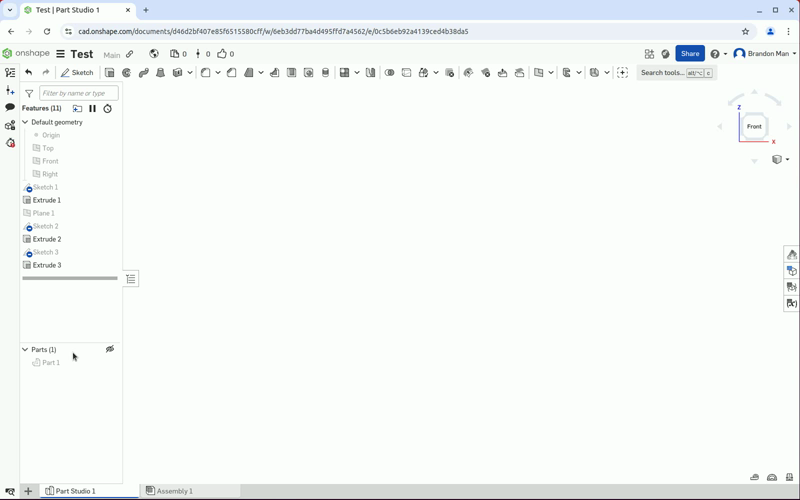
key(shift+y)
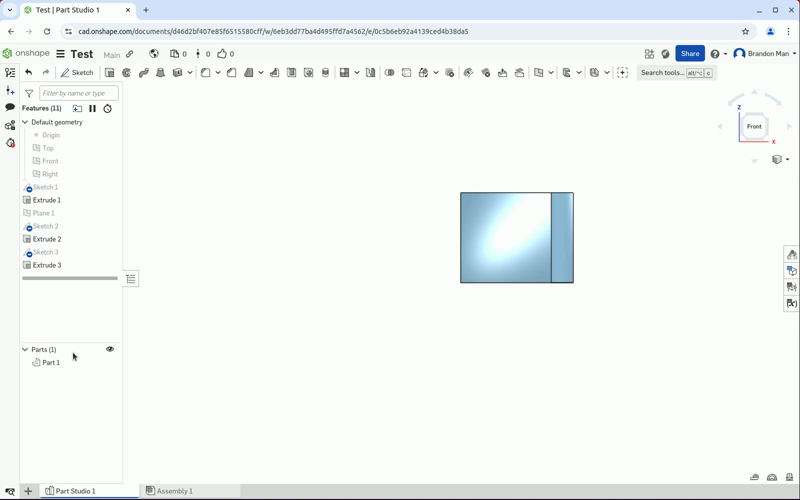
mouse_move(541, 75)
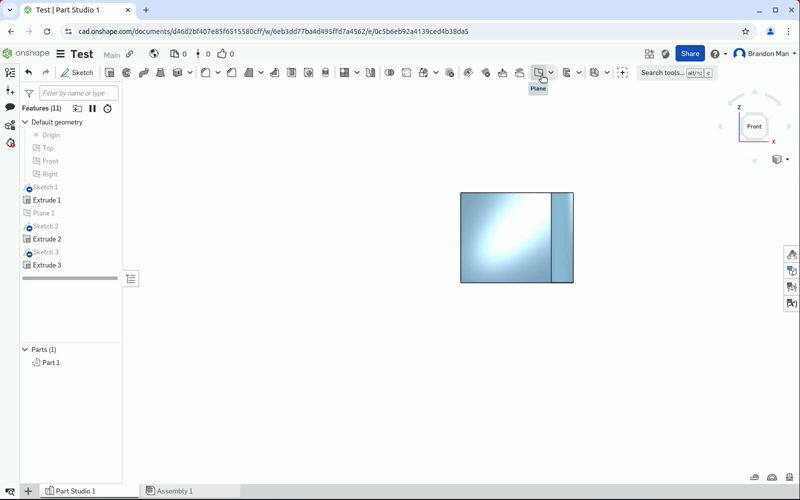
click(541, 75)
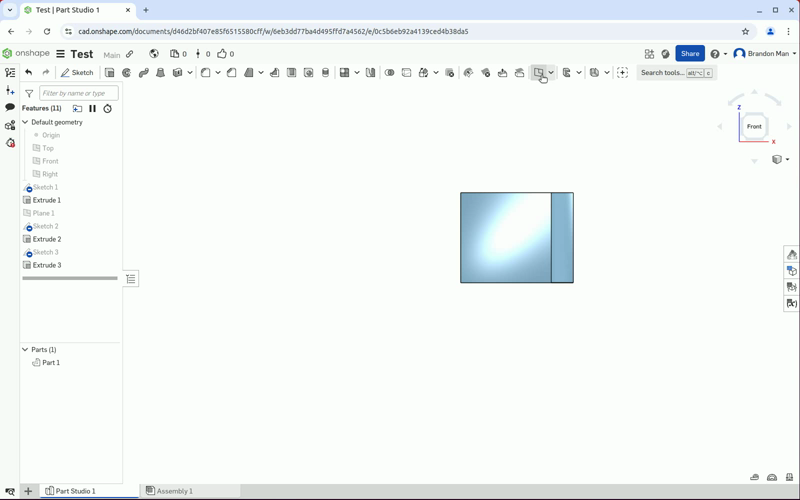
mouse_move(73, 163)
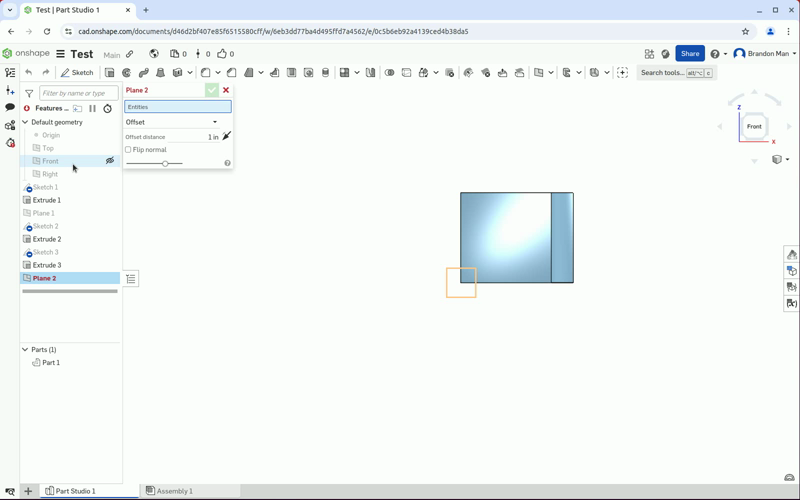
click(73, 163)
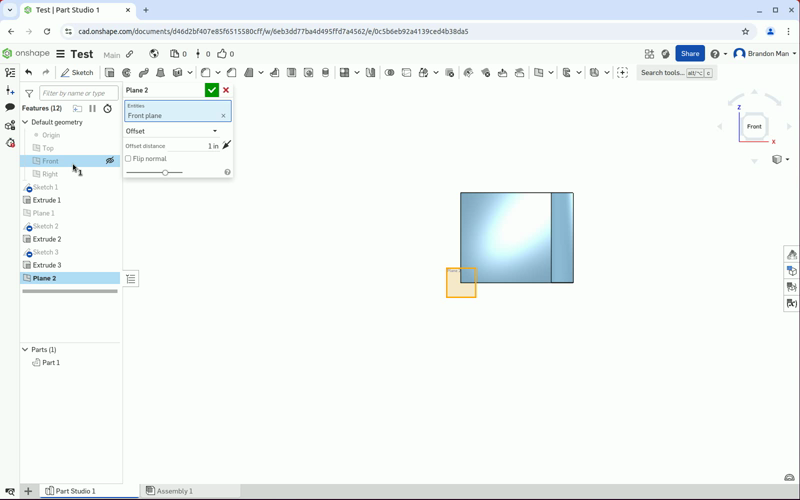
key(tab, 2)
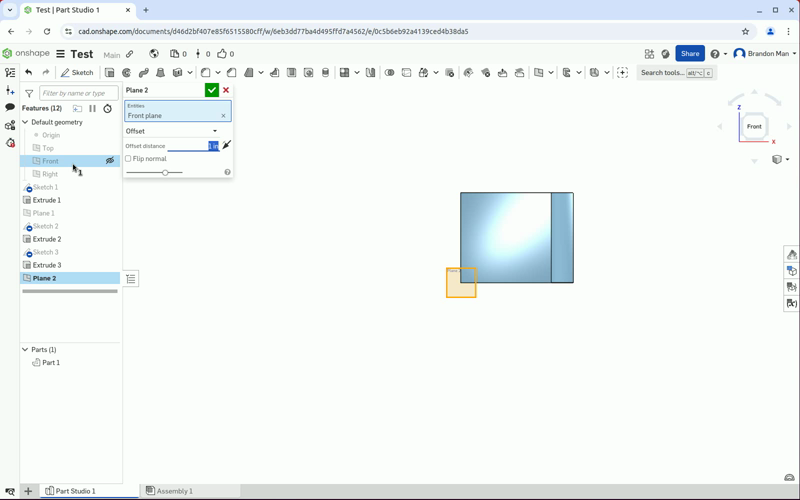
text(18.548)
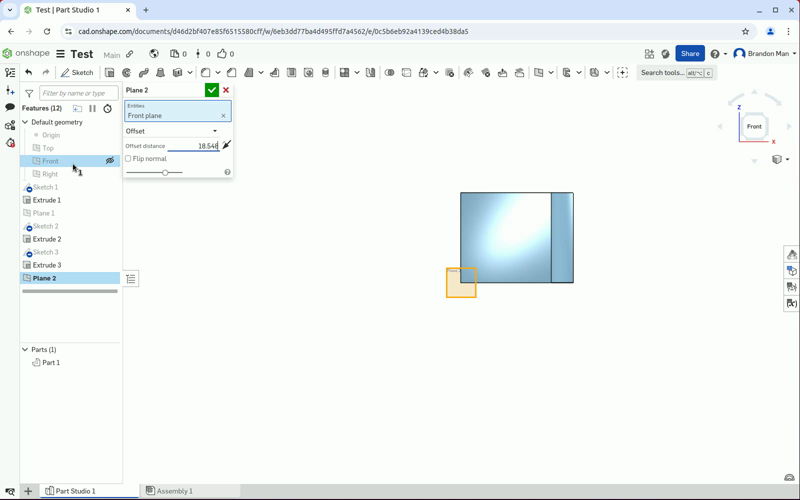
key(enter, 2)
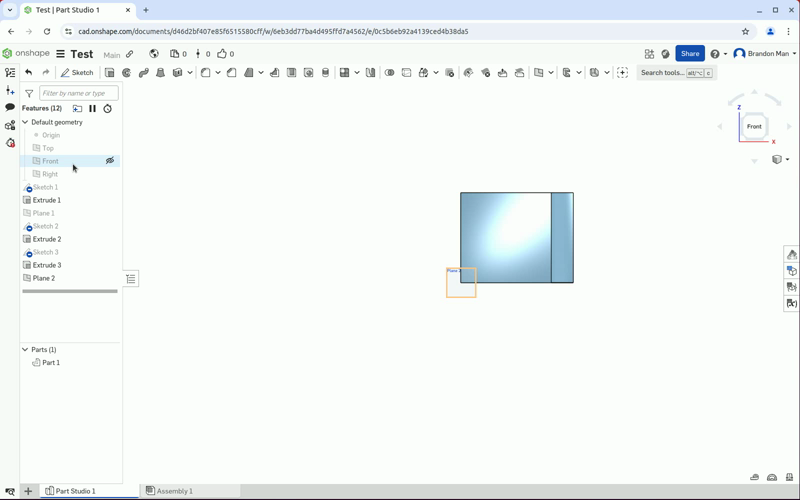
key(shift+s)
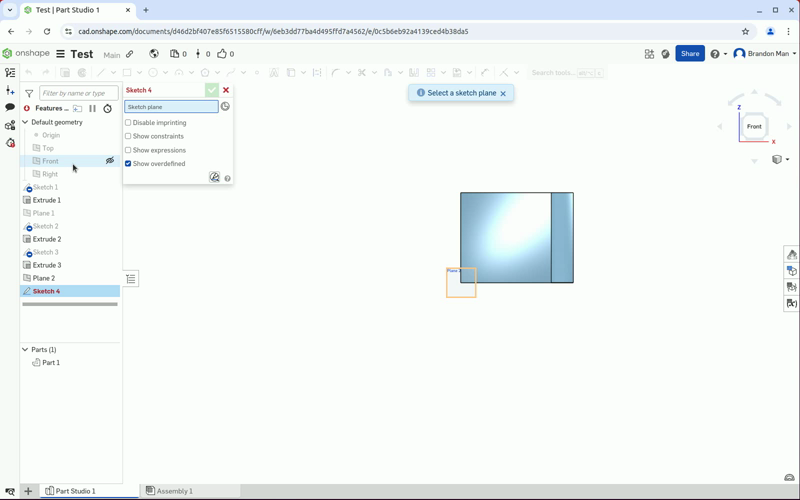
mouse_move(73, 280)
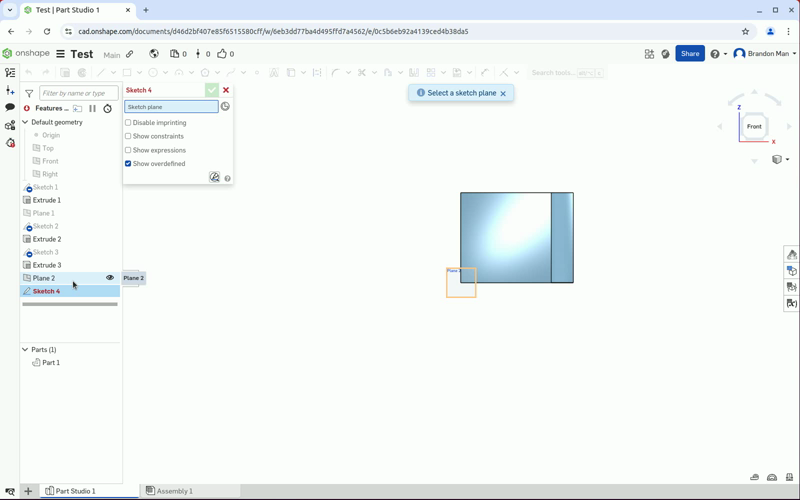
click(73, 280)
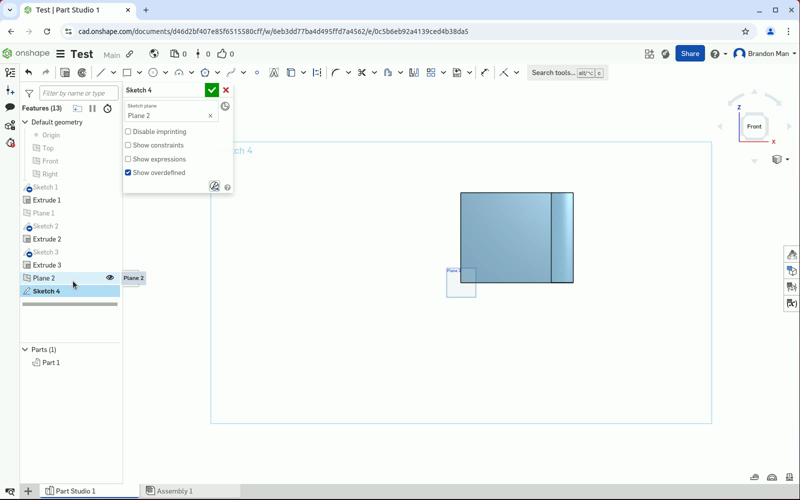
mouse_move(73, 352)
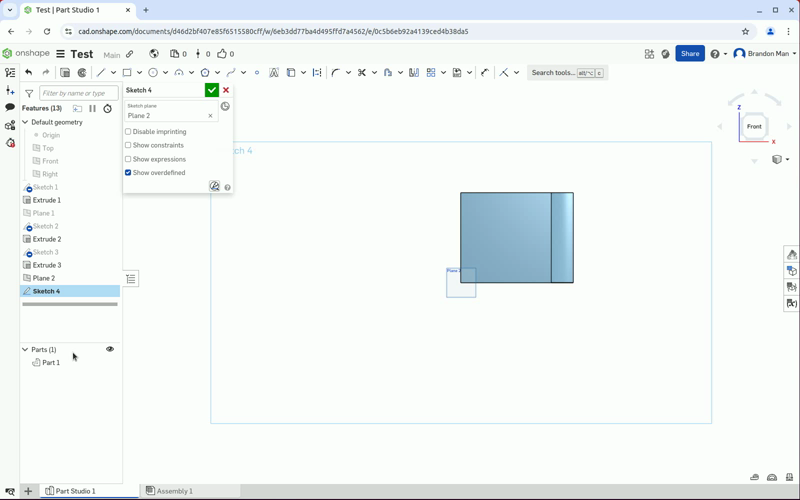
key(y)
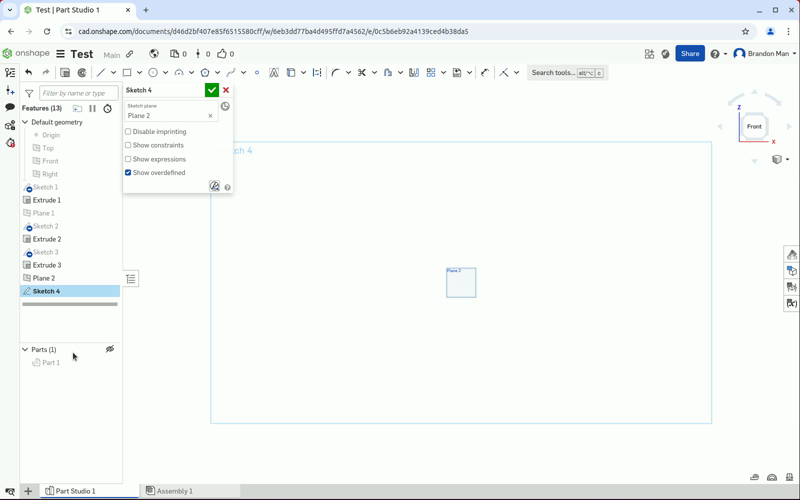
key(c)
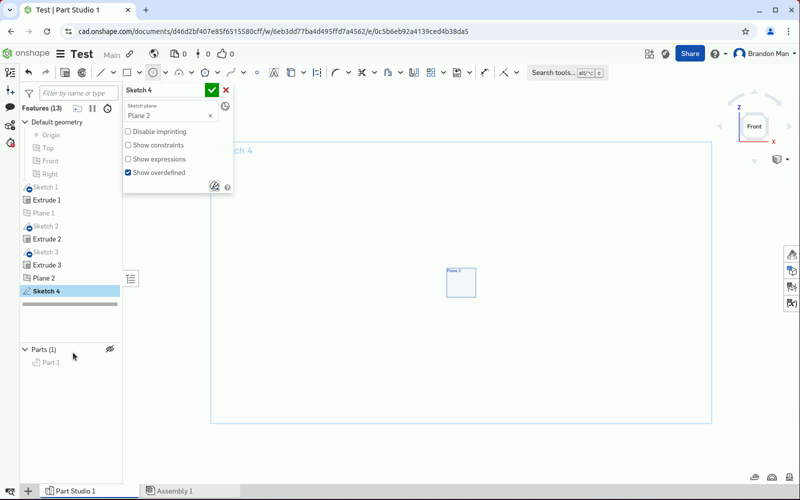
key_down(shift)
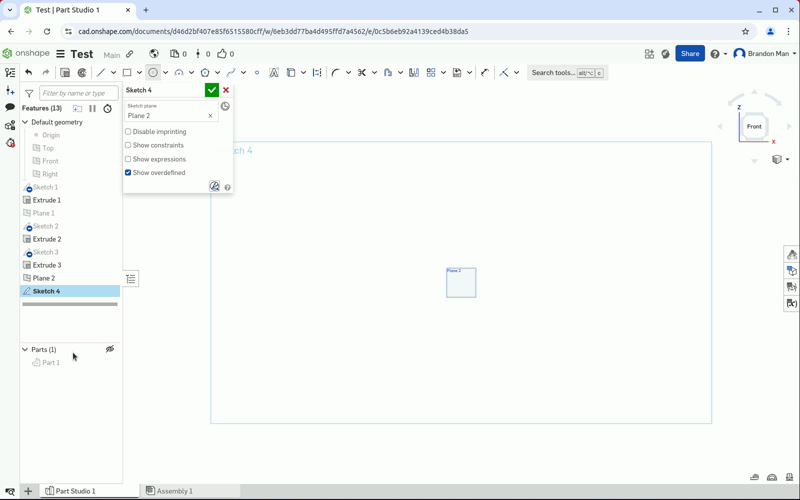
mouse_move(505, 238)
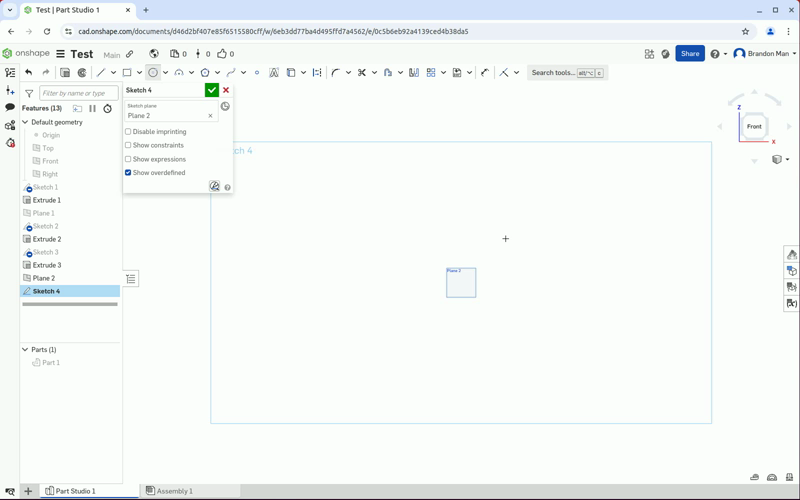
click(505, 238)
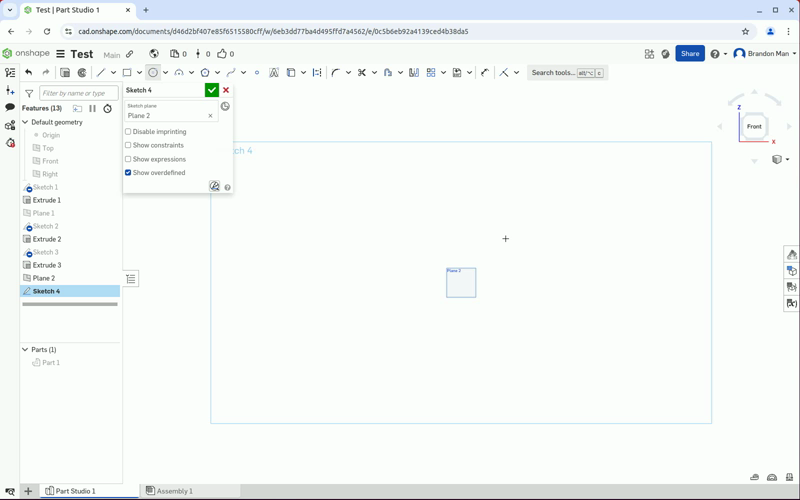
key_up(shift)
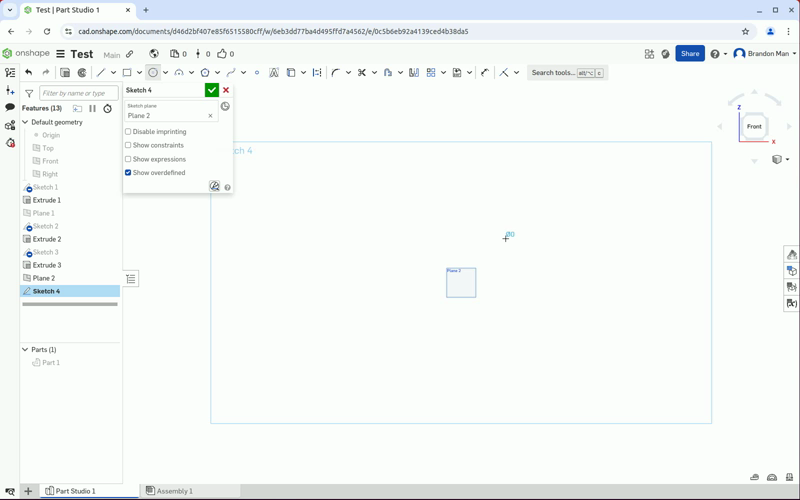
mouse_move(528, 238)
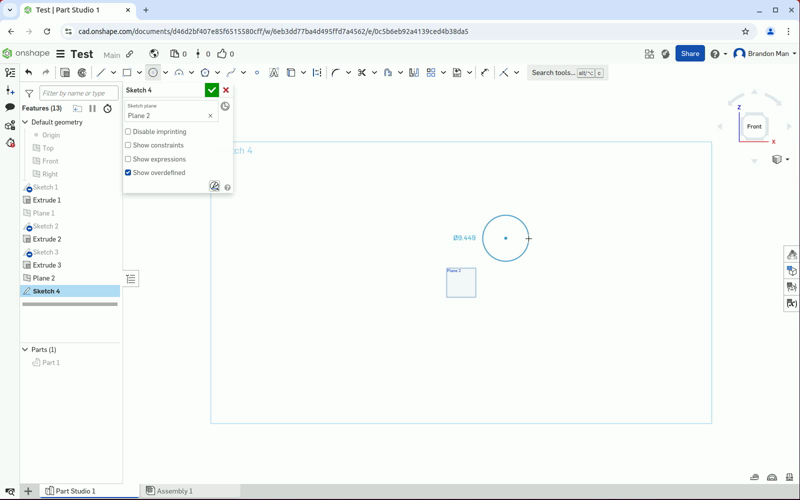
click(528, 238)
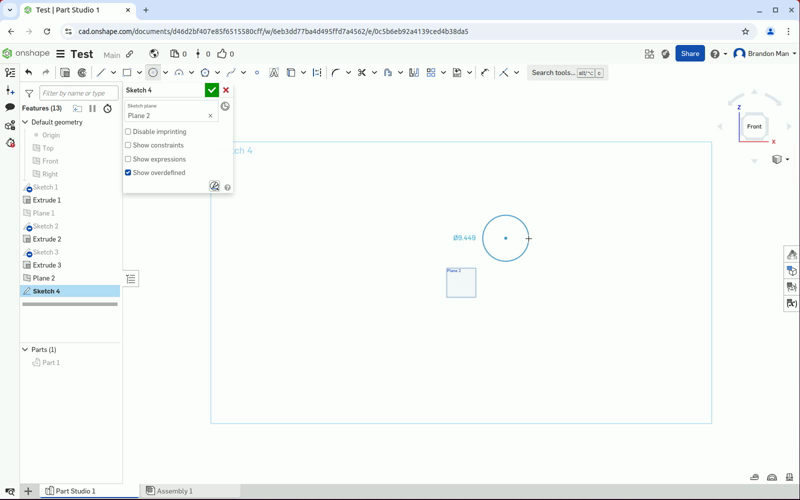
key(esc)
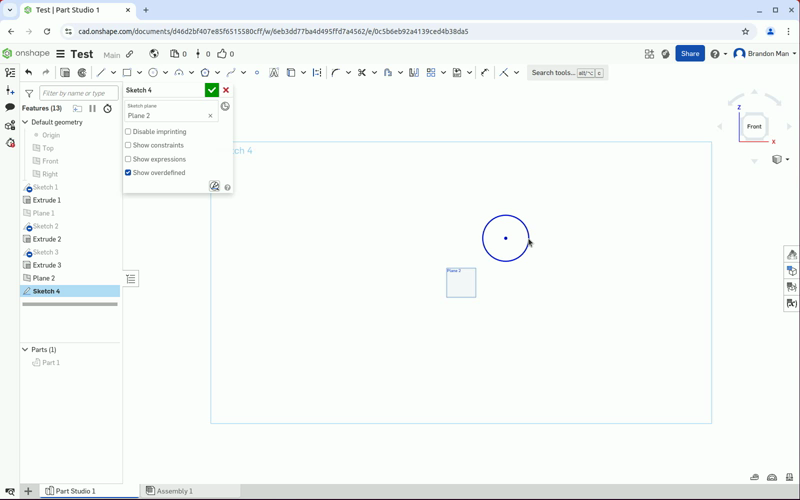
mouse_move(488, 227)
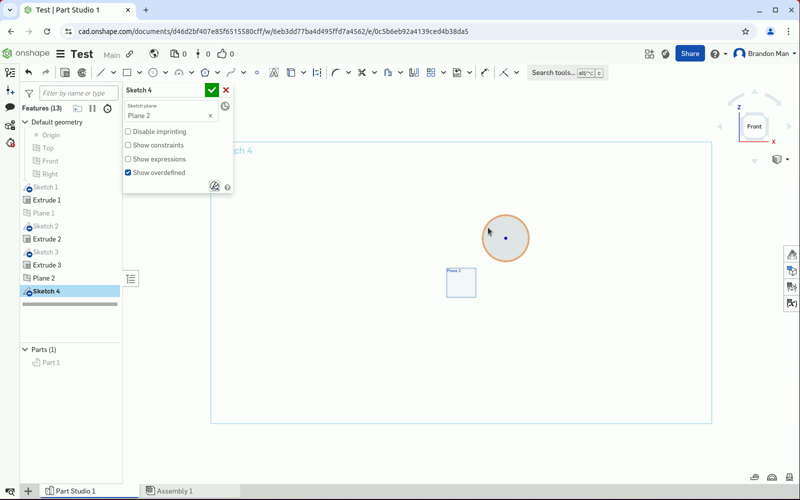
scroll(6)
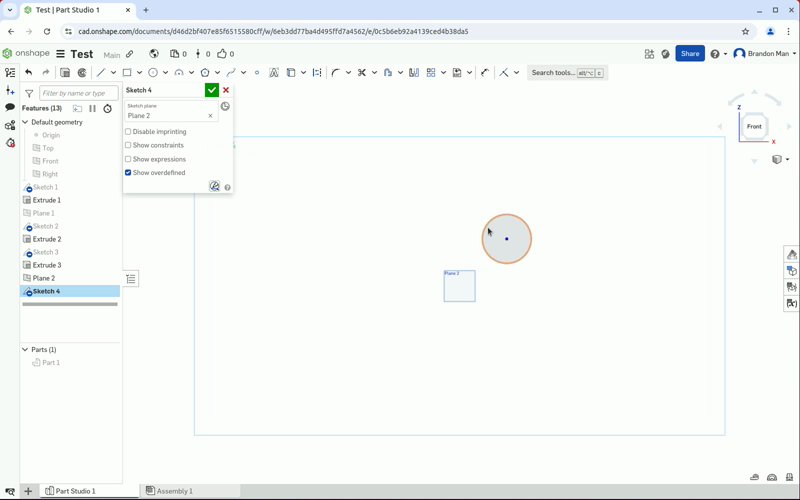
scroll(6)
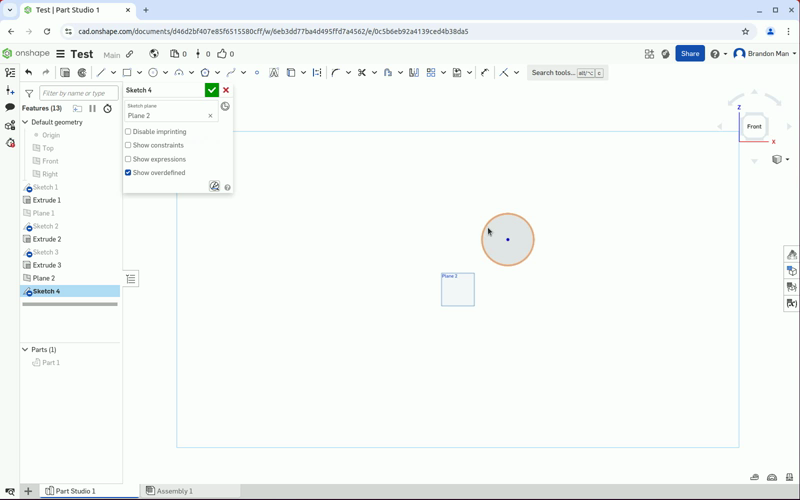
scroll(6)
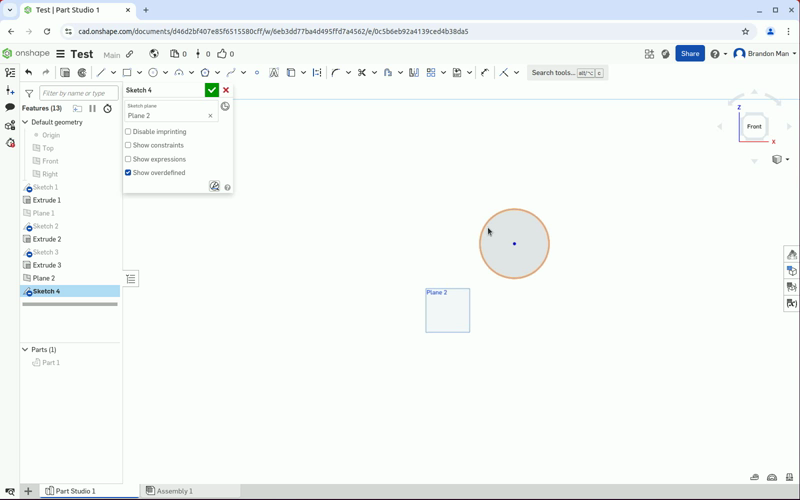
scroll(6)
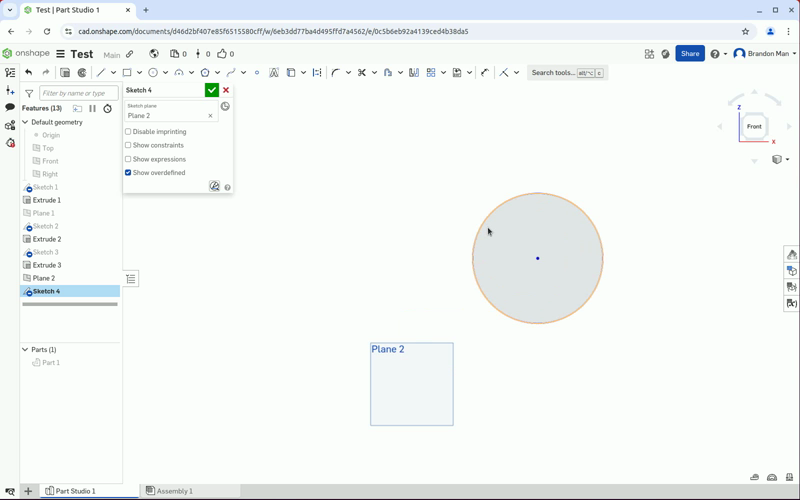
scroll(6)
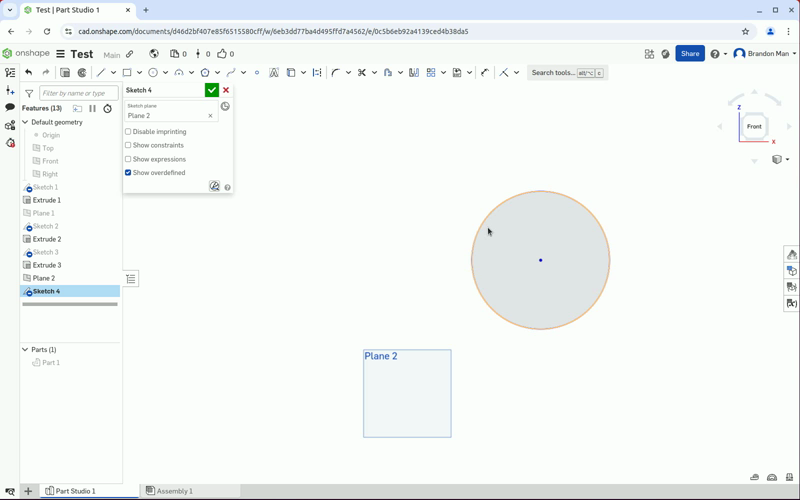
scroll(6)
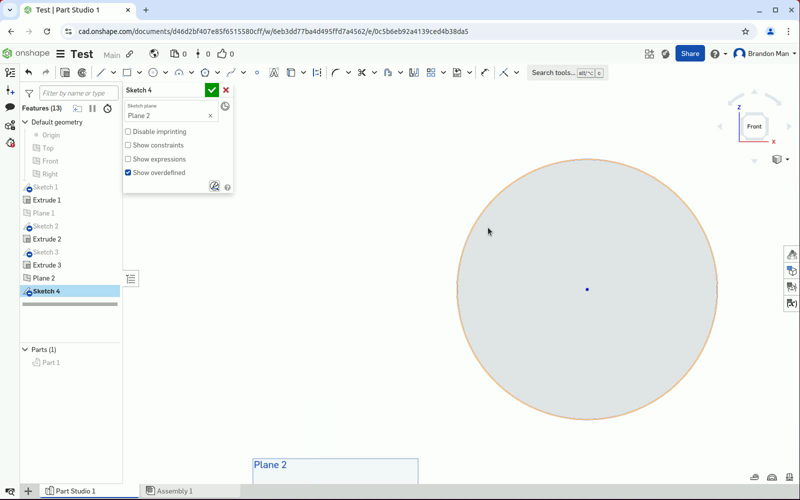
scroll(6)
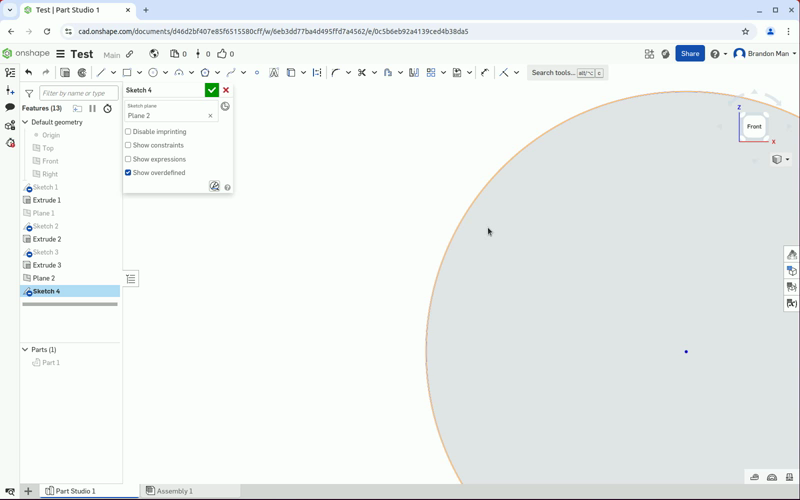
click(488, 227)
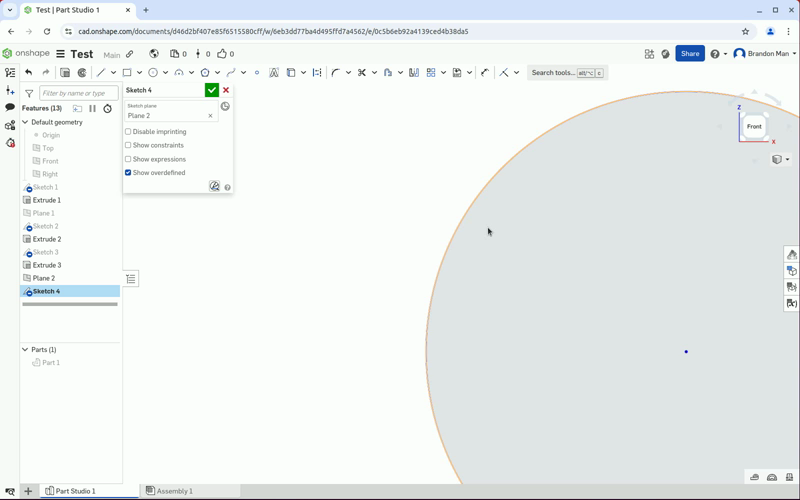
scroll(-6)
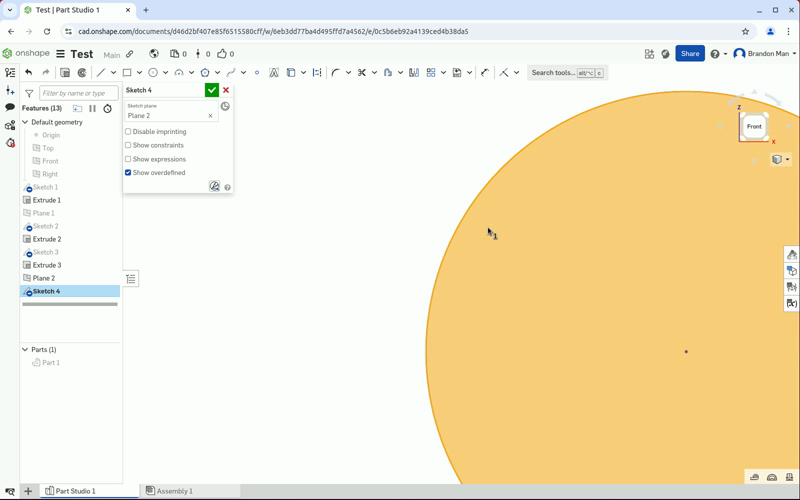
scroll(-6)
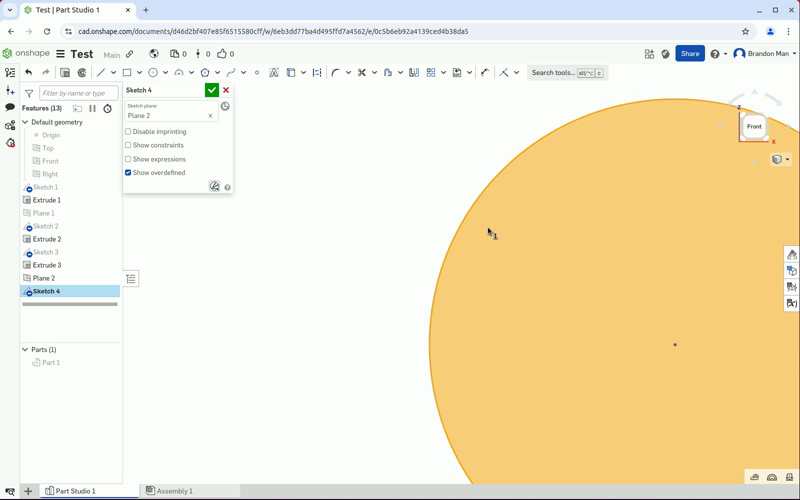
scroll(-6)
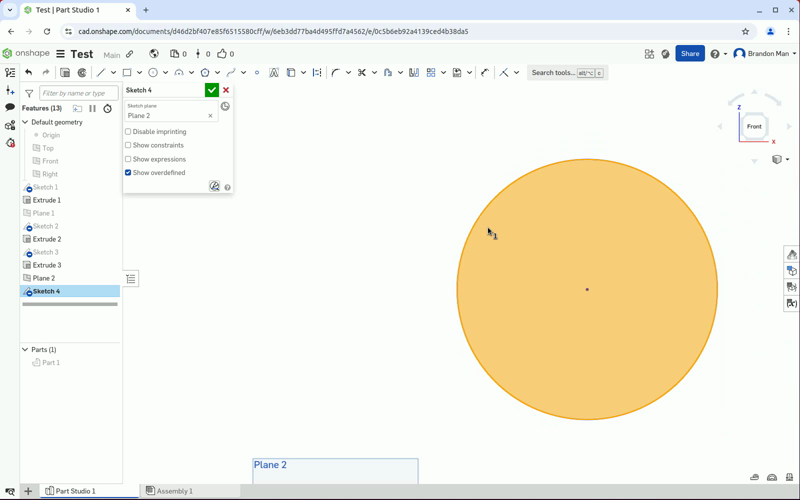
scroll(-6)
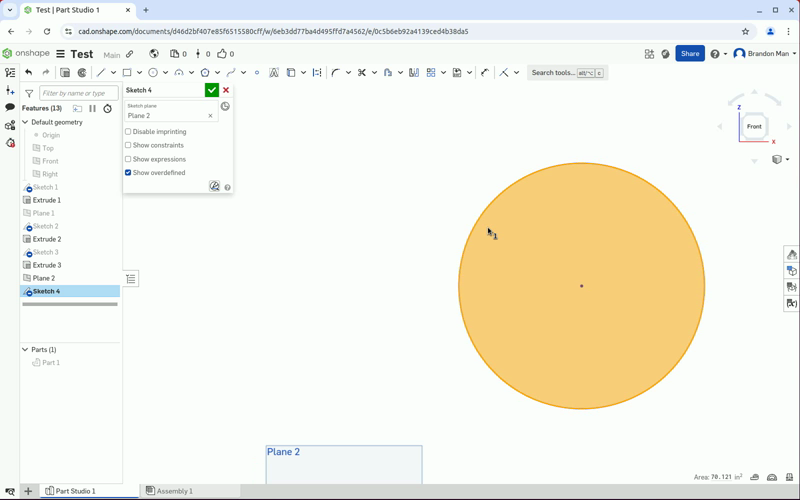
scroll(-6)
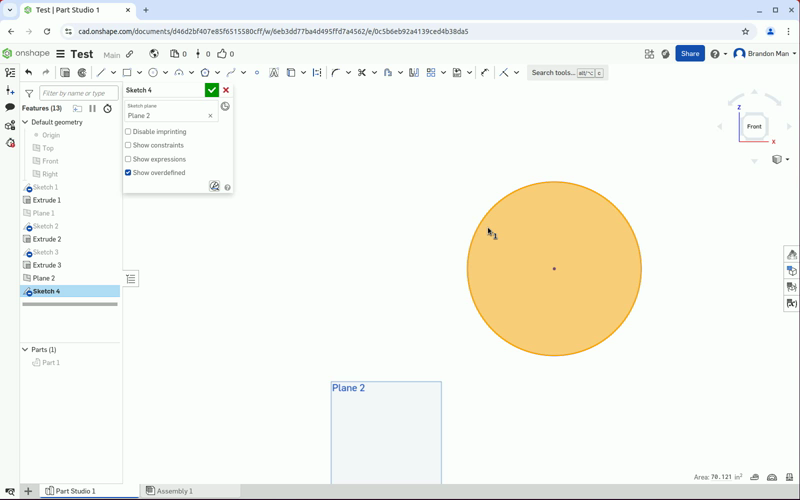
scroll(-6)
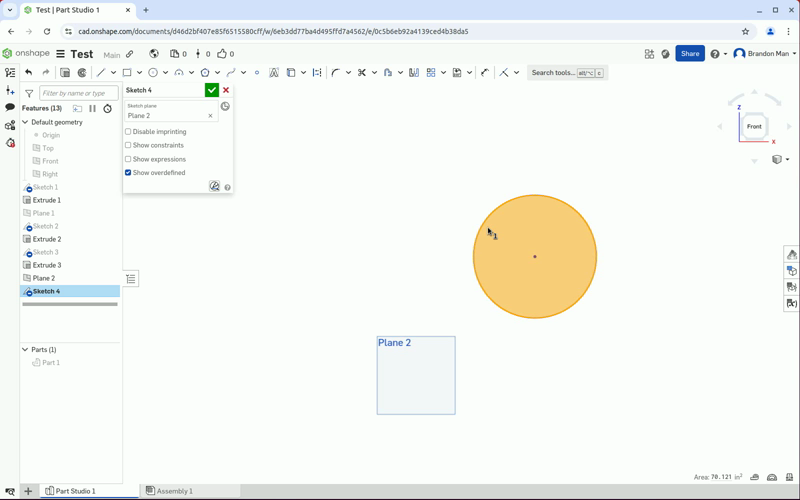
scroll(-6)
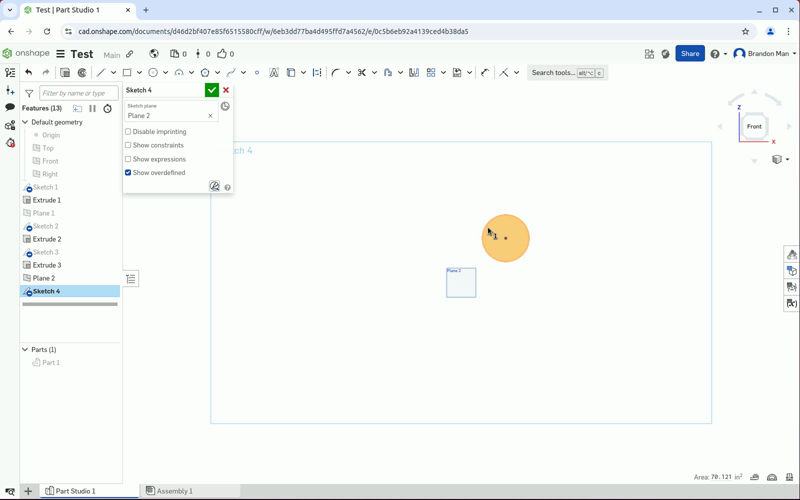
mouse_move(73, 352)
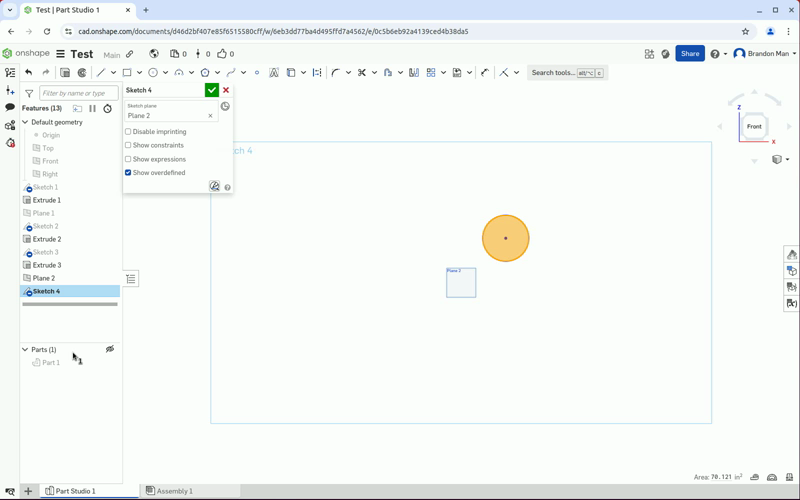
key(shift+y)
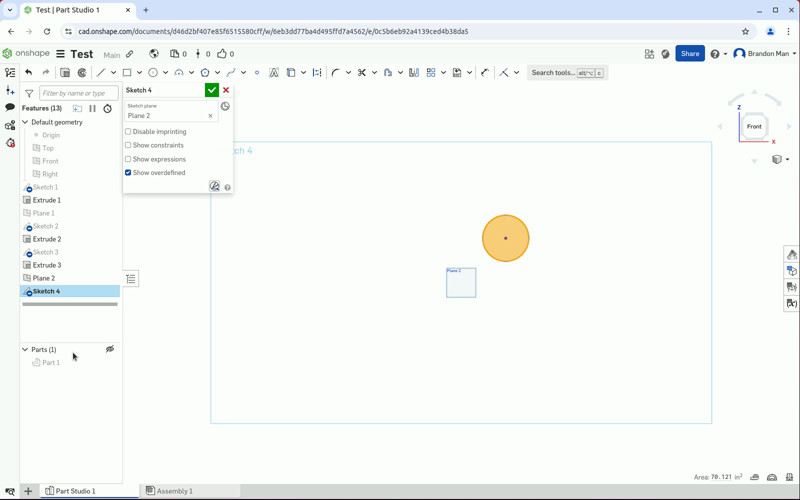
key(shift+e)
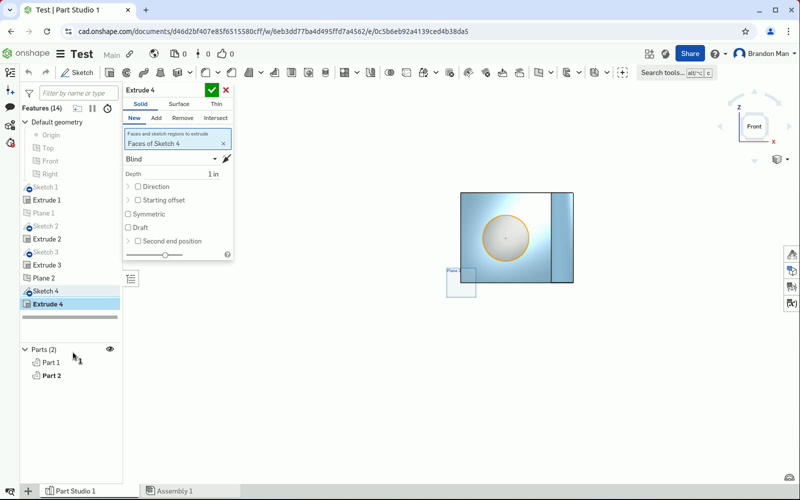
mouse_move(143, 106)
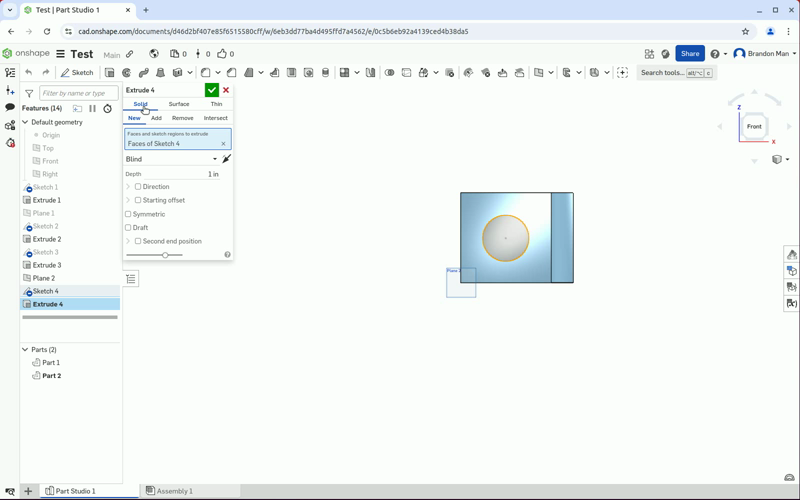
click(143, 106)
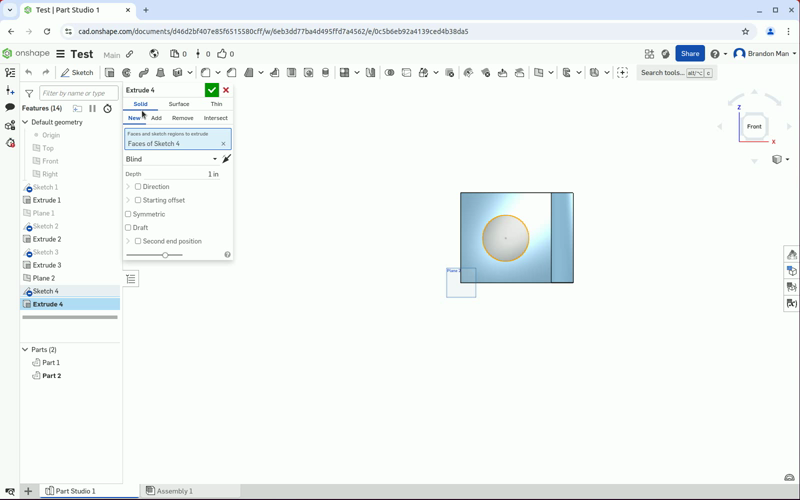
mouse_move(137, 120)
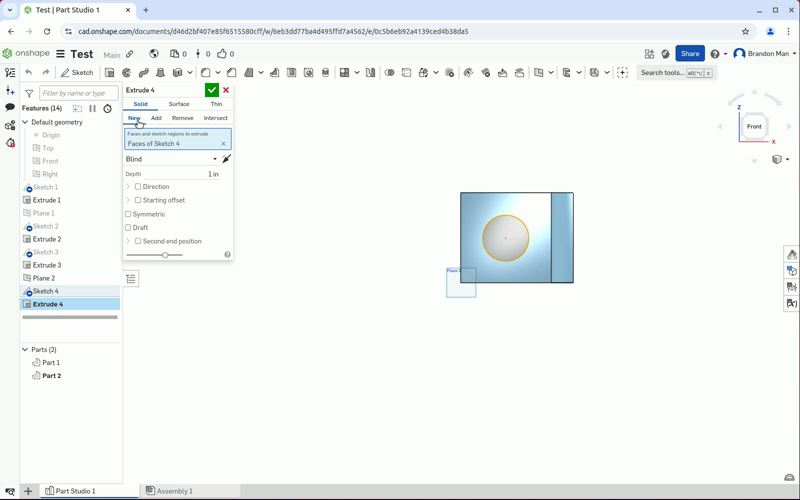
click(137, 120)
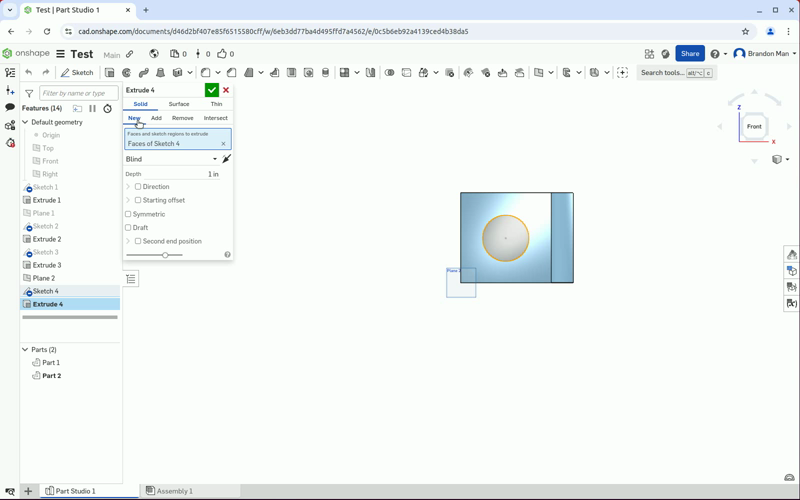
key(tab, 4)
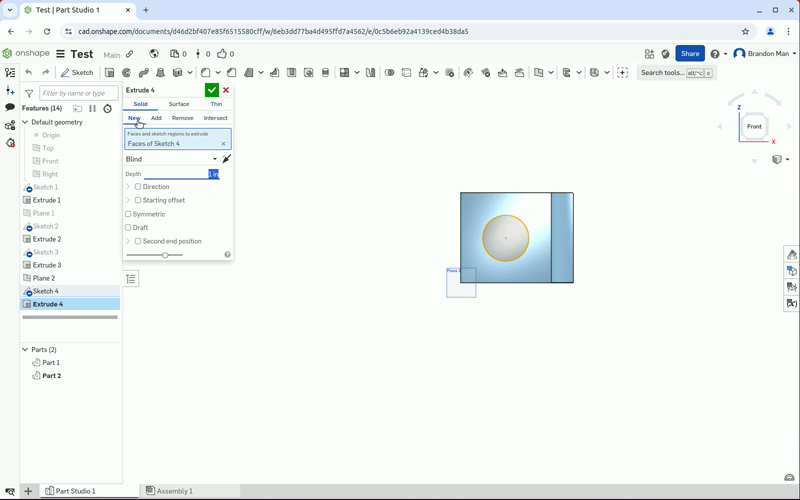
text(4.574)
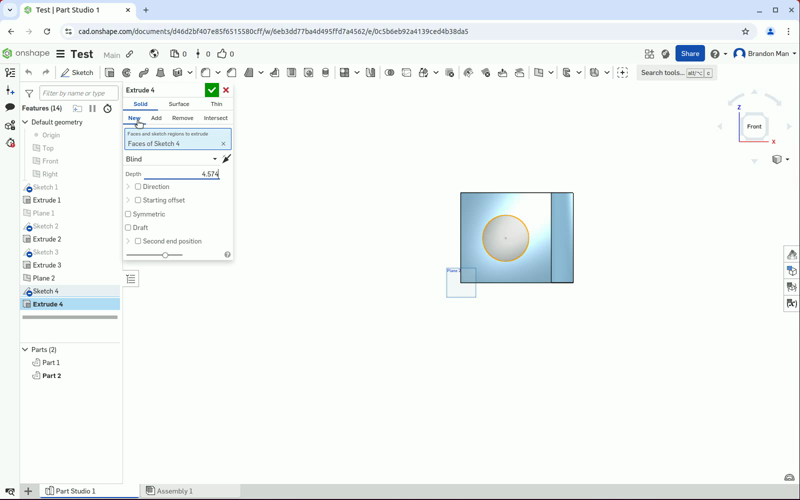
key(enter)
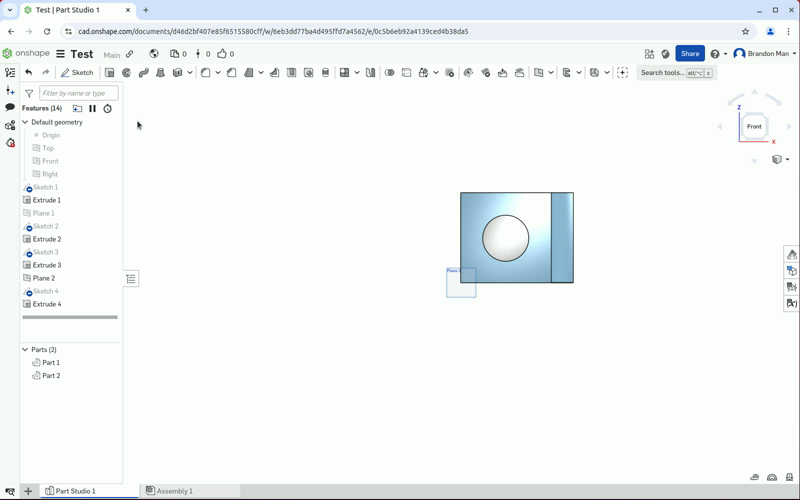
key(shift+h)
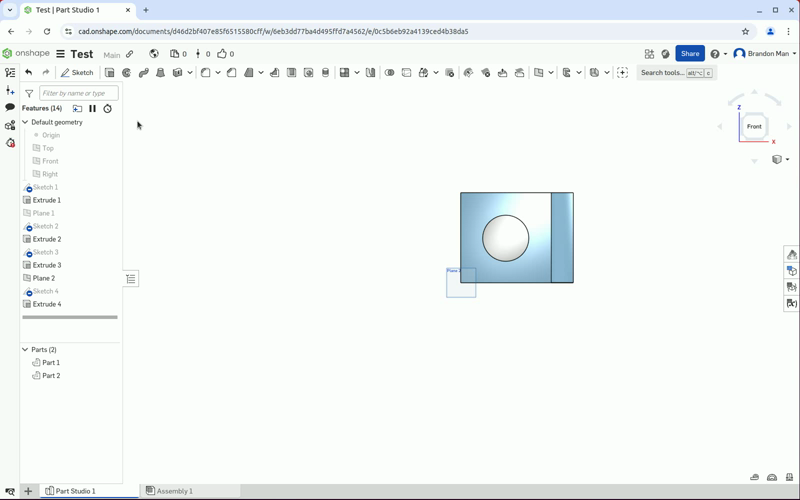
key(shift+h)
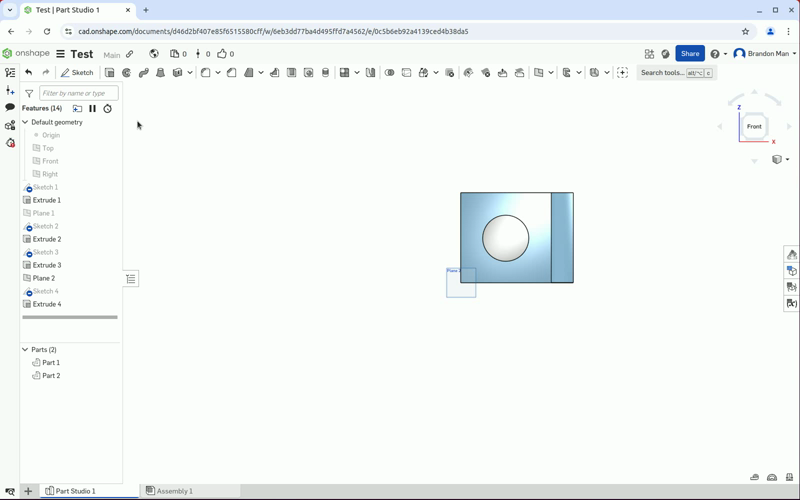
mouse_move(73, 189)
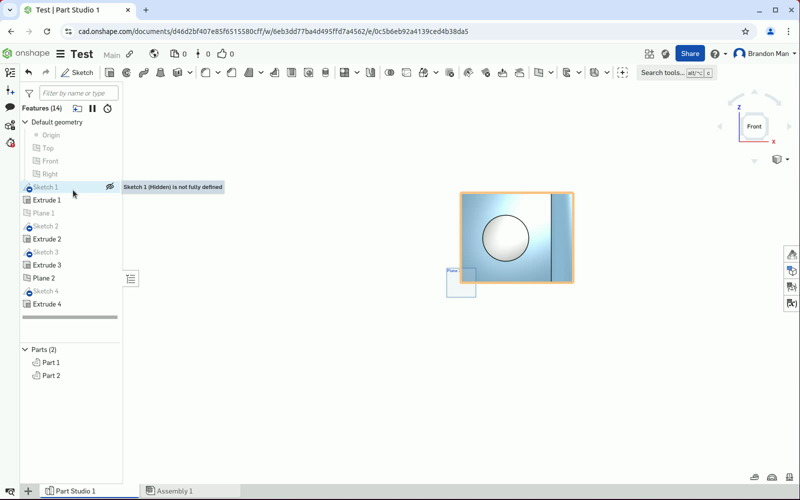
click(73, 189)
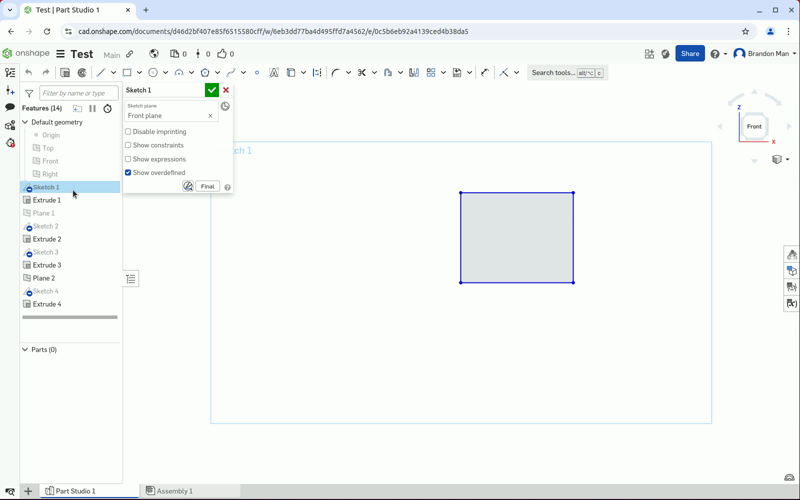
mouse_move(229, 92)
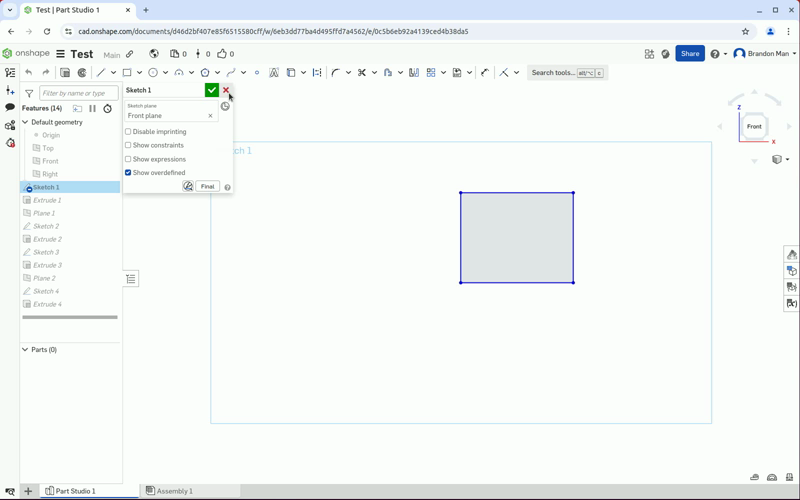
click(229, 92)
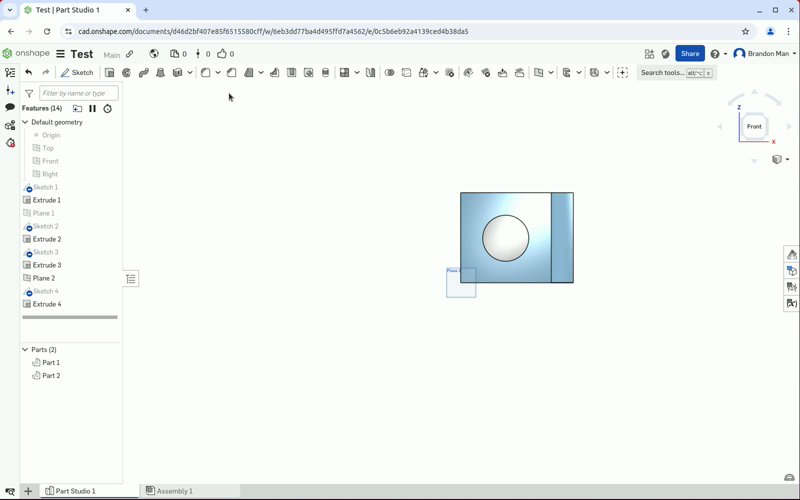
mouse_move(73, 352)
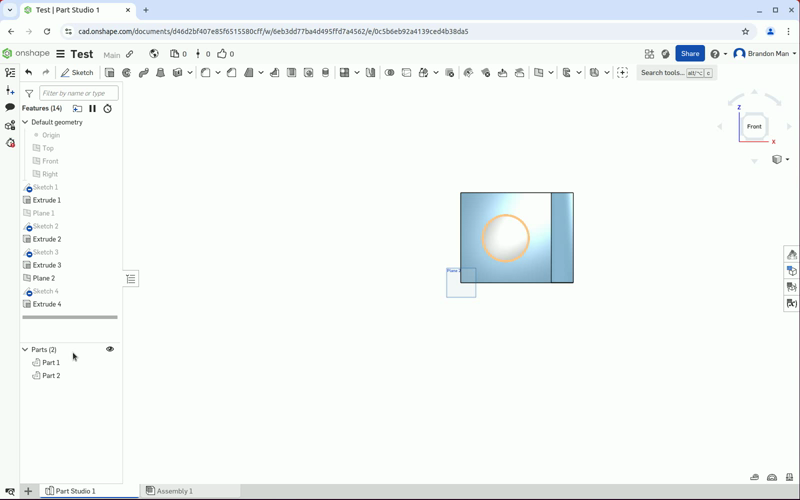
key(y)
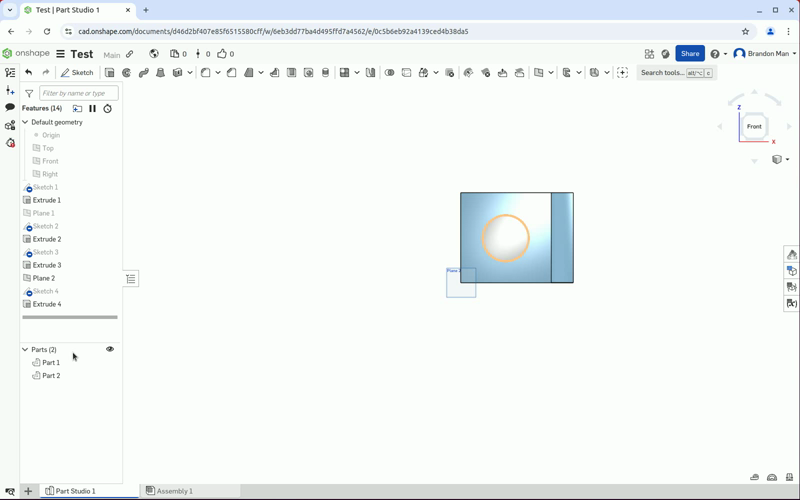
key(shift+p)
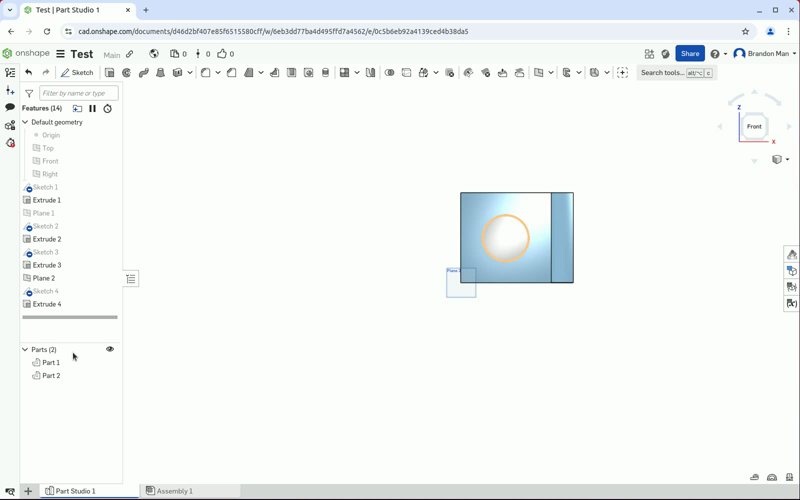
key(space)
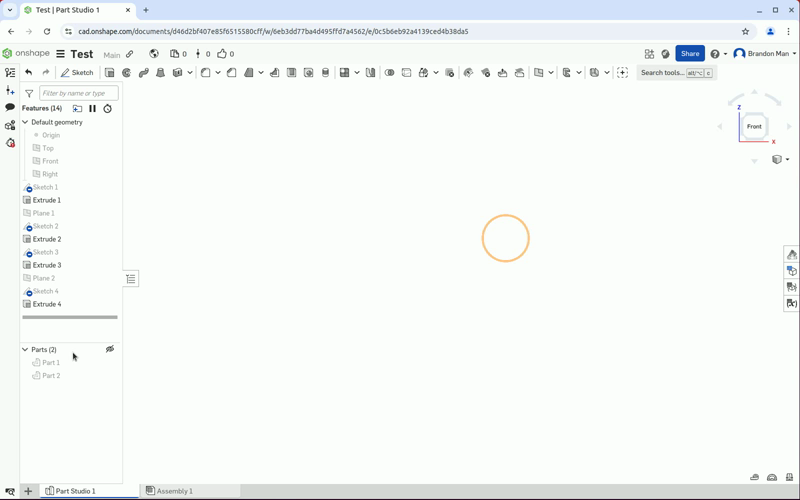
key_down(shift)
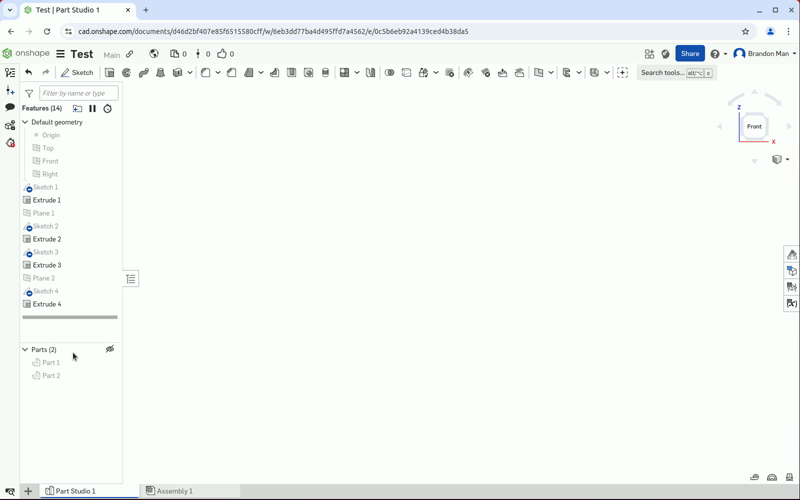
key(left)
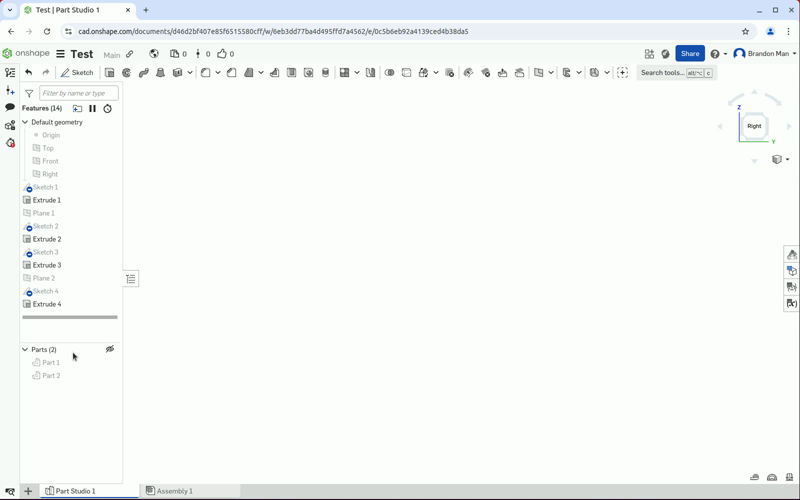
key_up(shift)
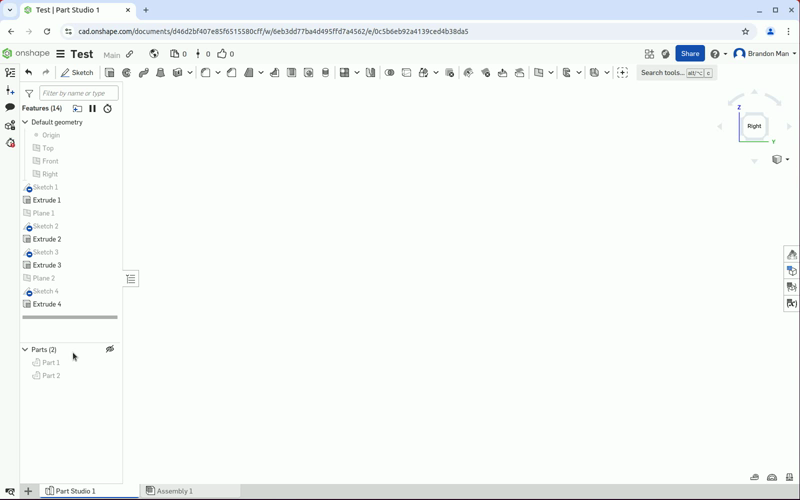
mouse_move(73, 352)
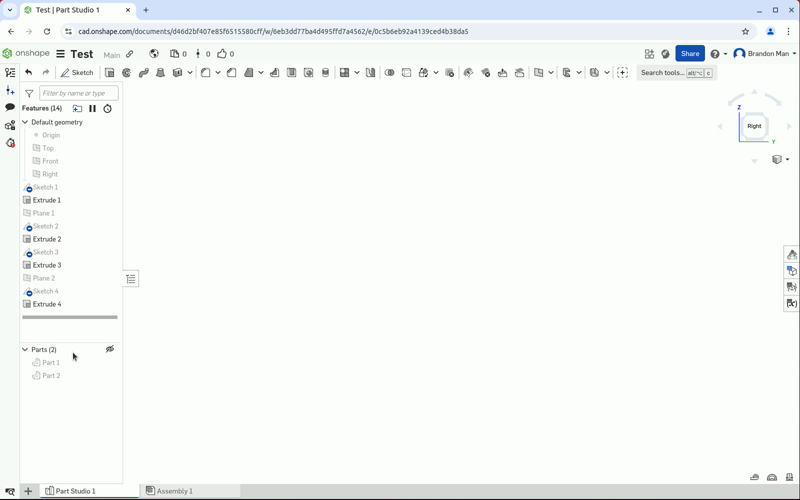
key(shift+y)
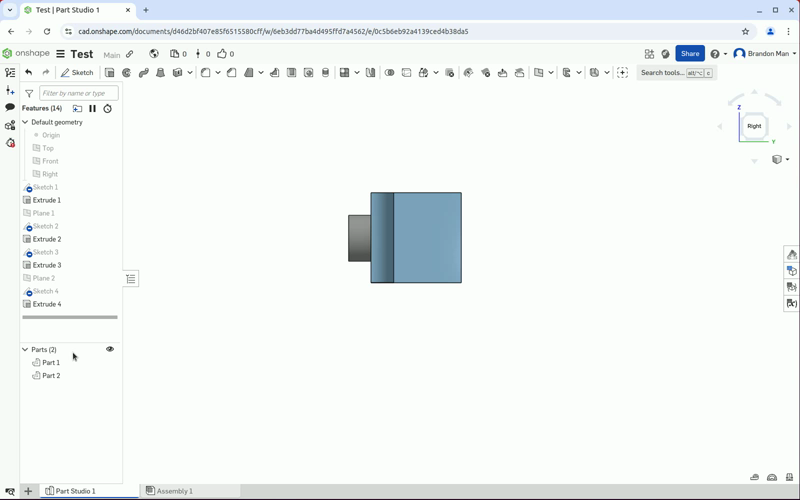
mouse_move(541, 75)
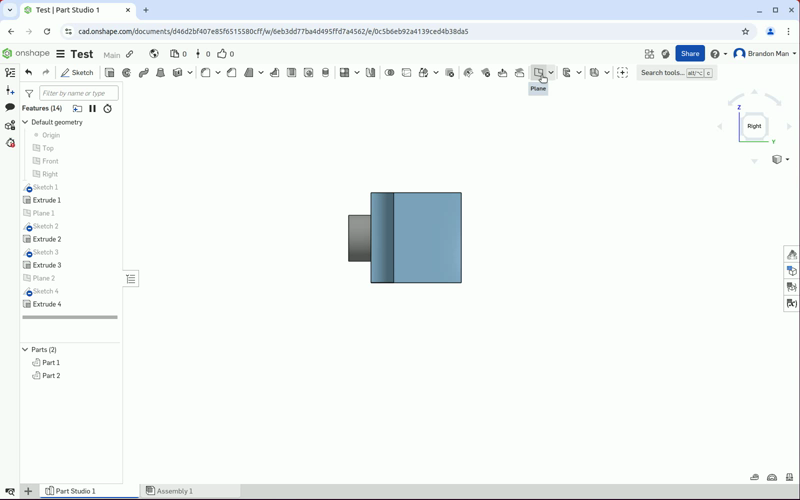
click(541, 75)
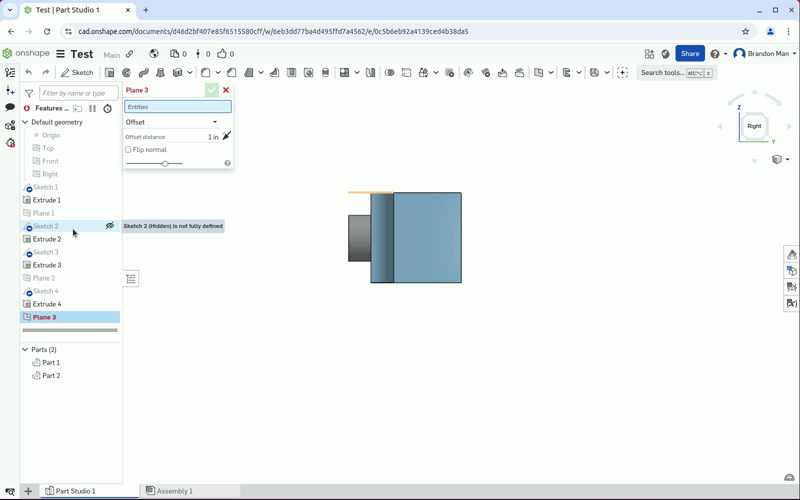
scroll(3)
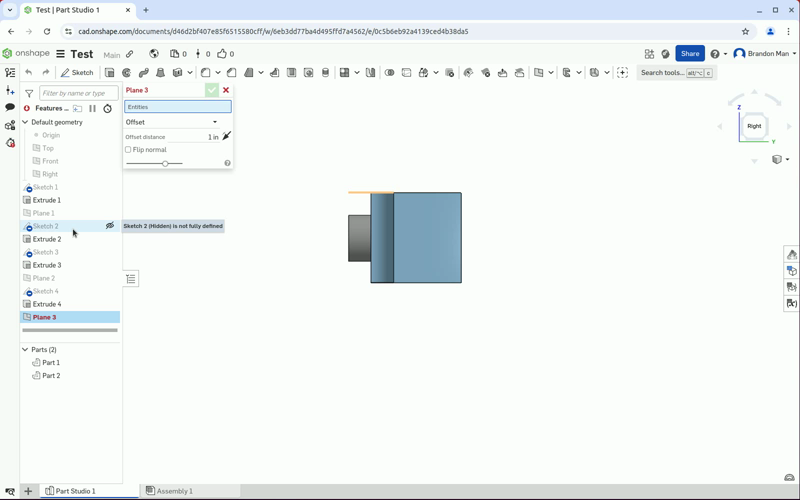
mouse_move(73, 176)
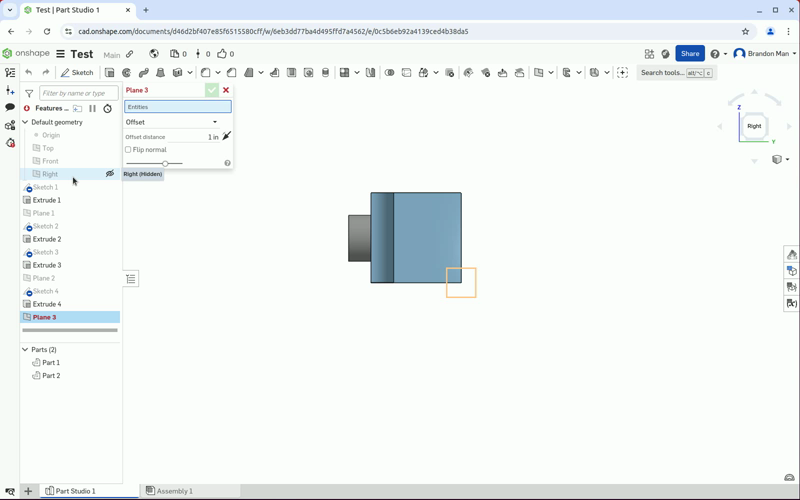
click(73, 176)
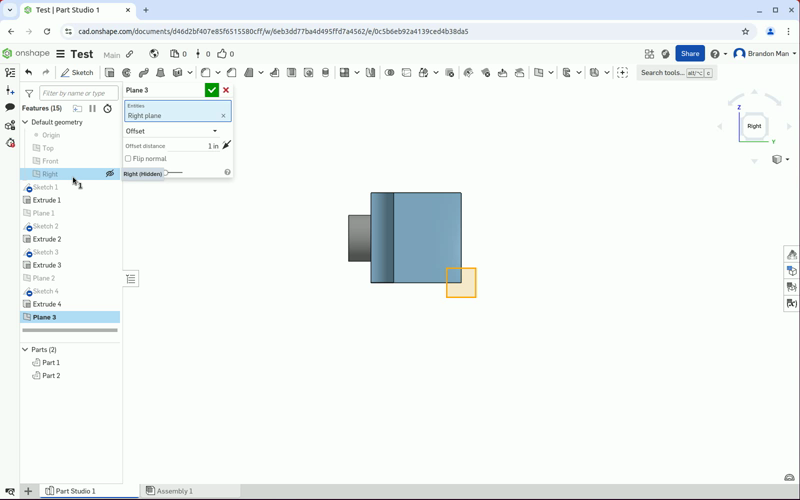
key(tab, 2)
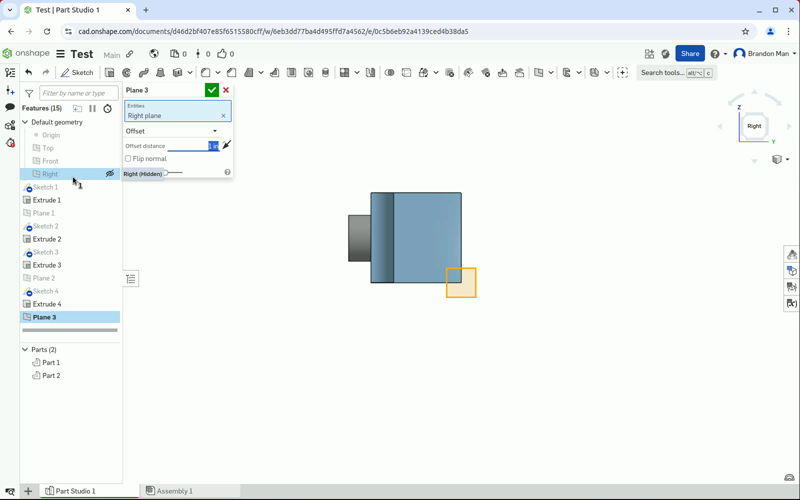
text(23.108)
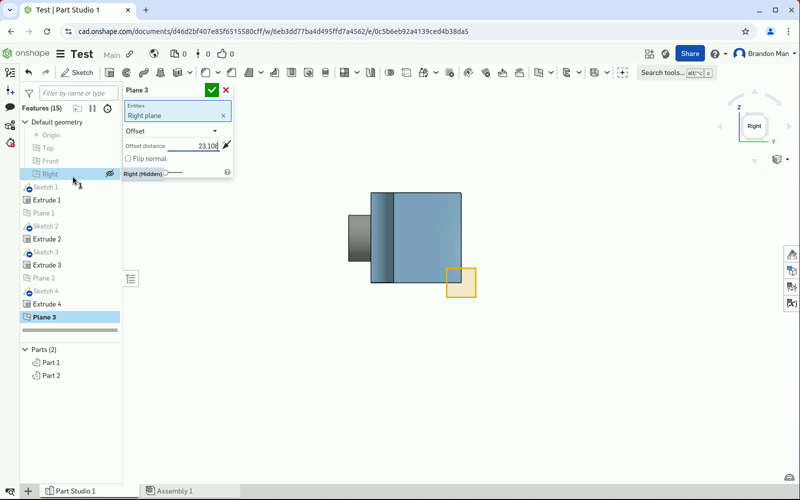
key(enter, 2)
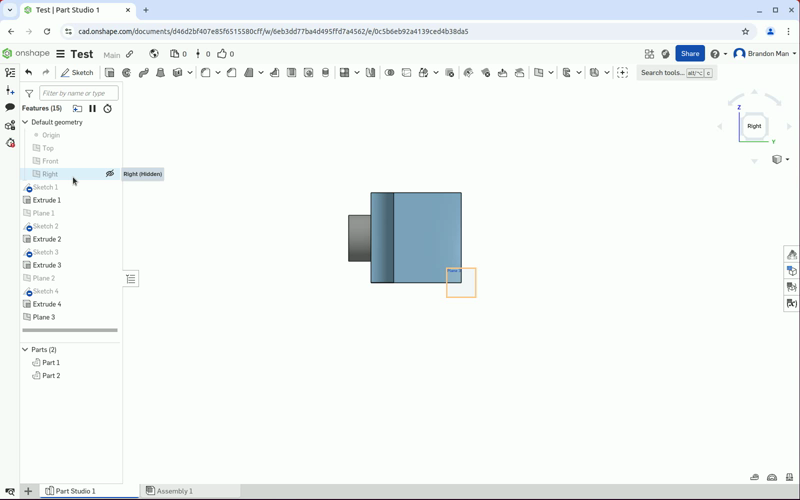
key(shift+s)
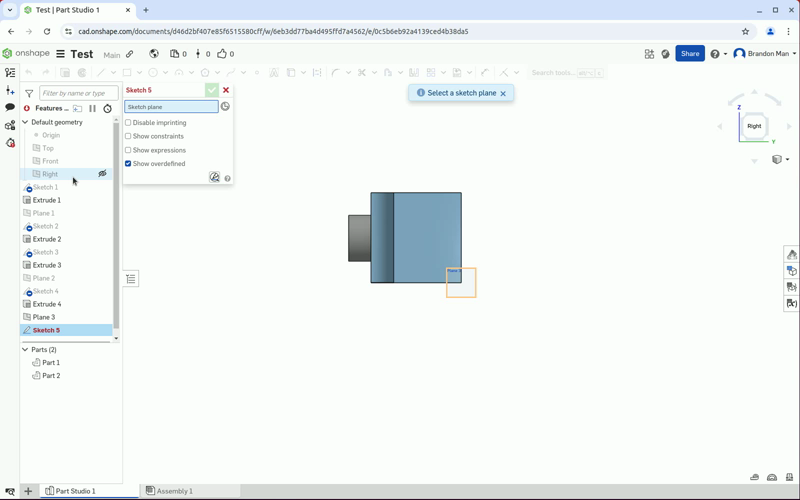
mouse_move(69, 319)
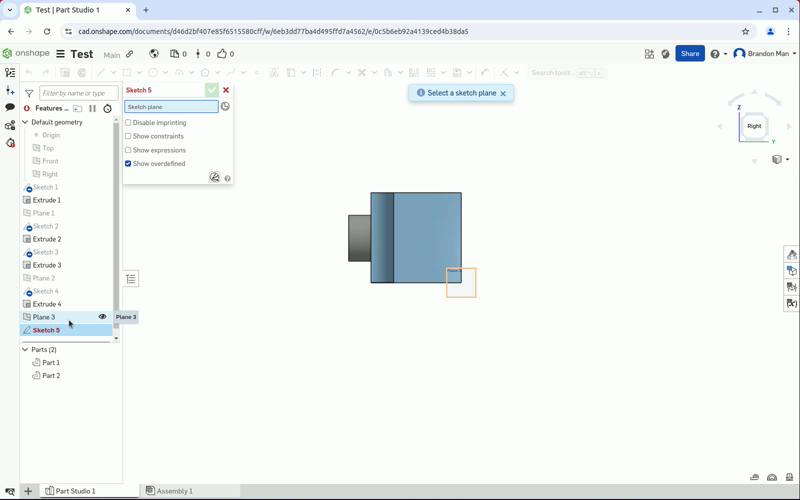
click(69, 319)
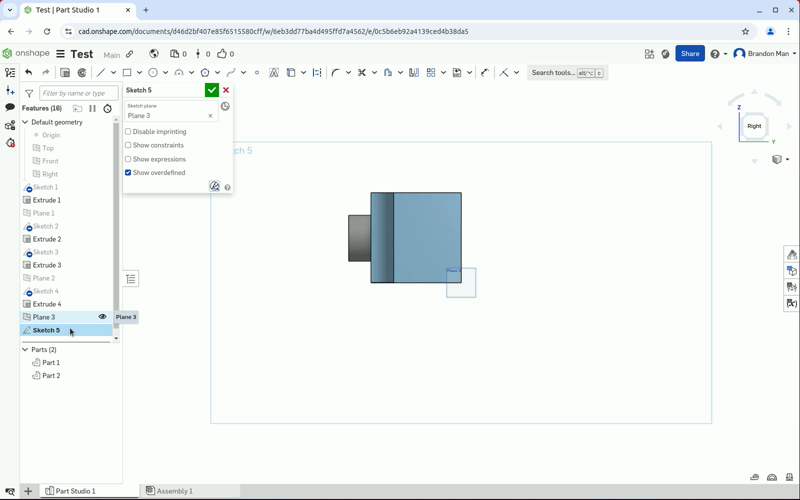
mouse_move(73, 352)
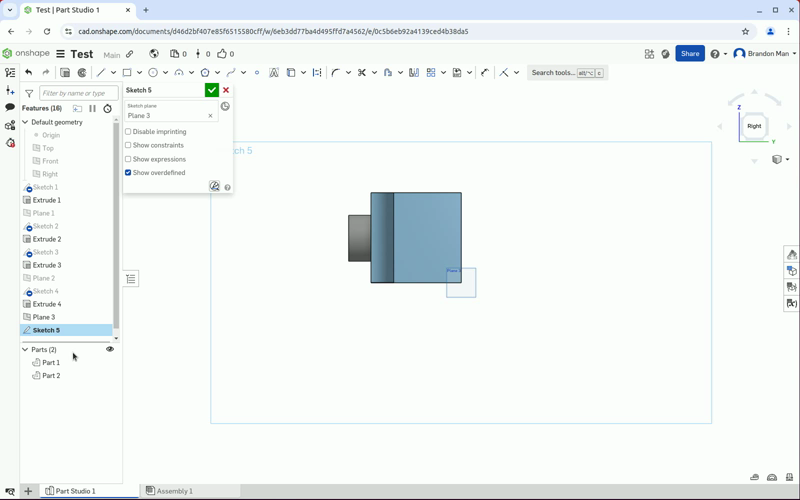
key(y)
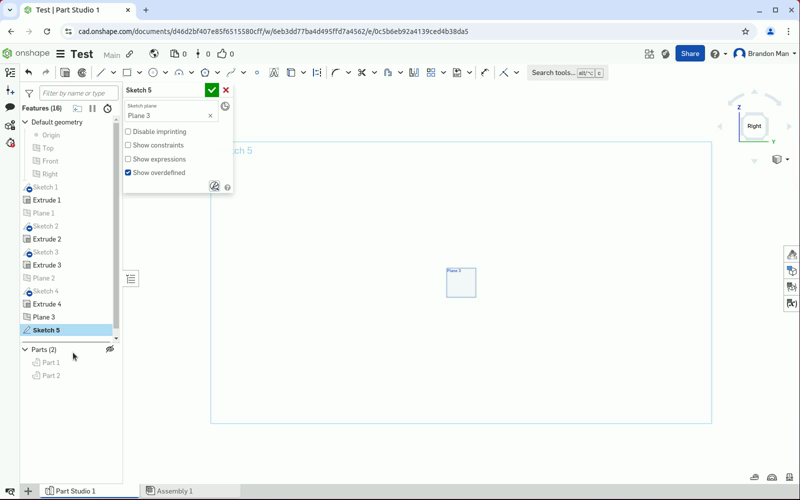
key(c)
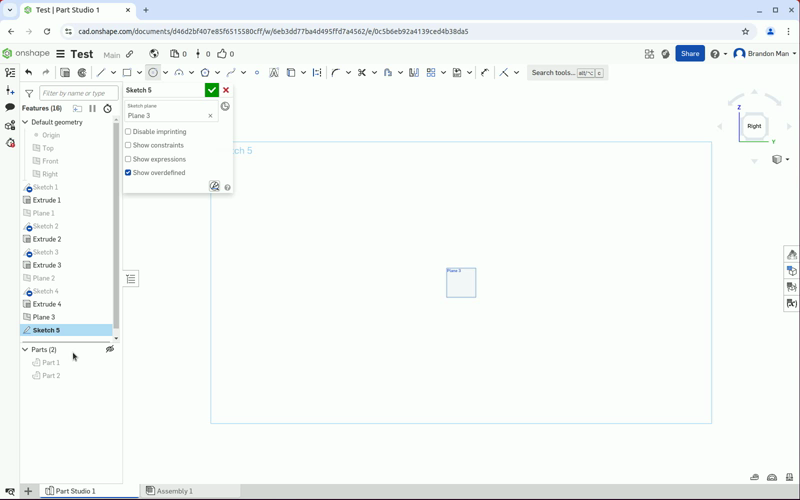
key_down(shift)
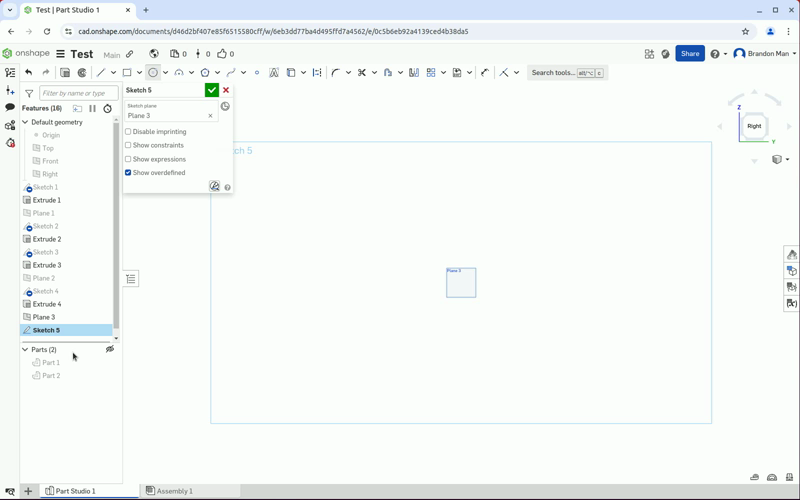
mouse_move(428, 226)
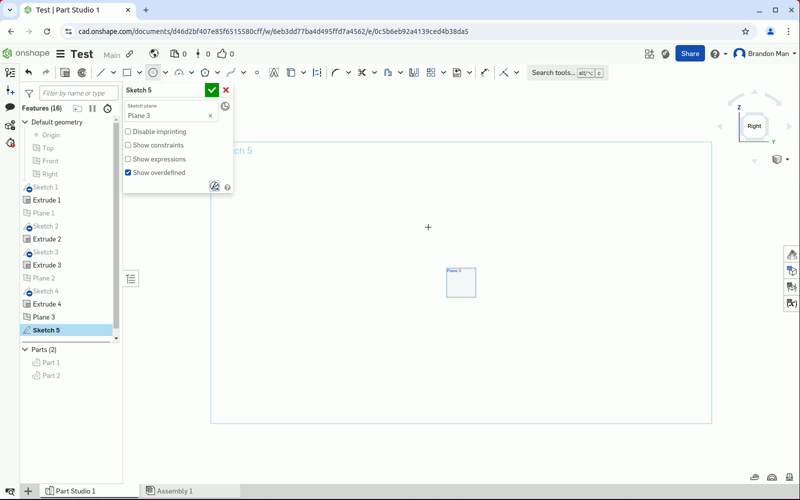
click(428, 226)
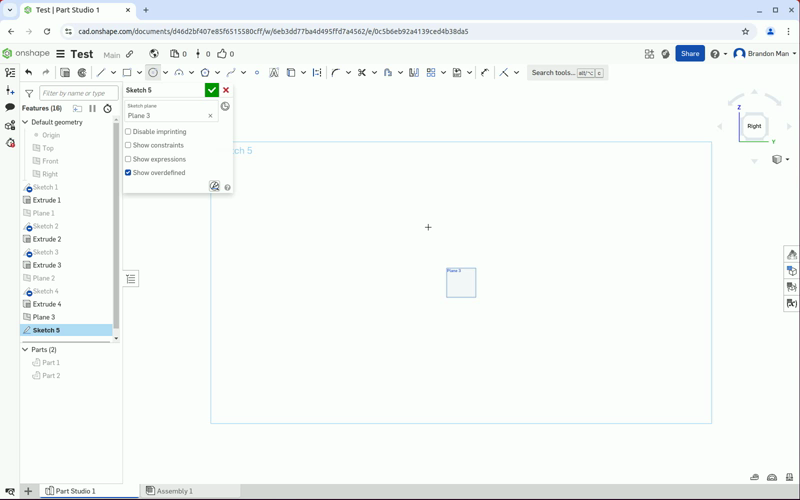
key_up(shift)
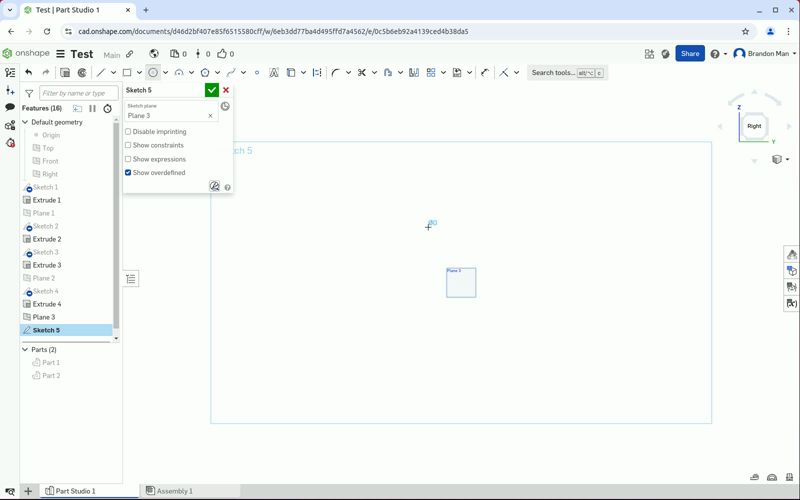
mouse_move(439, 226)
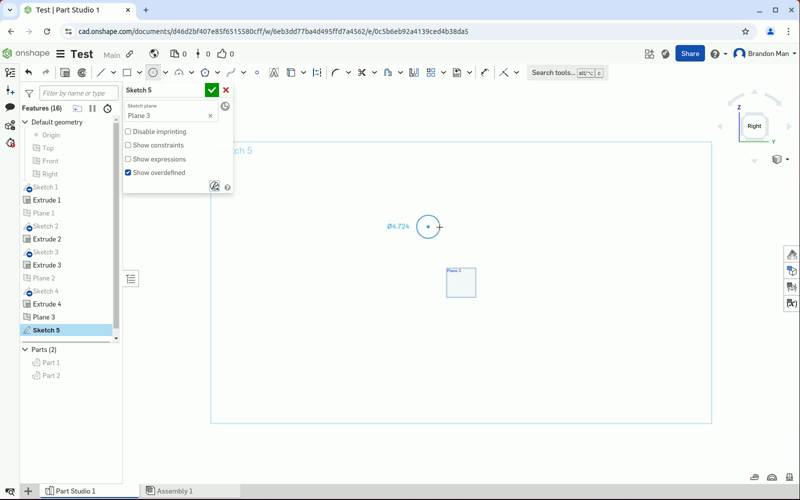
click(439, 226)
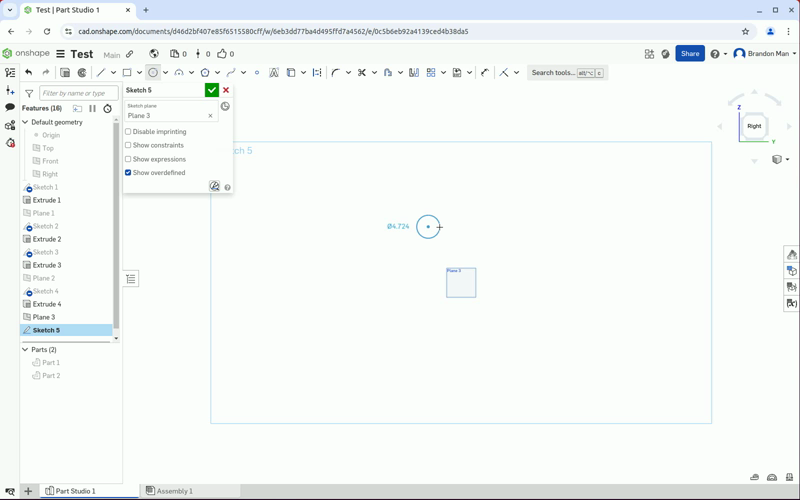
key(esc)
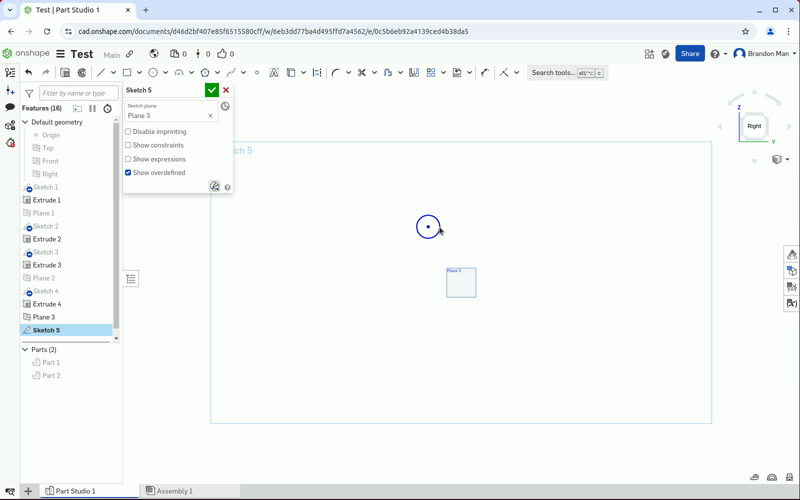
mouse_move(429, 229)
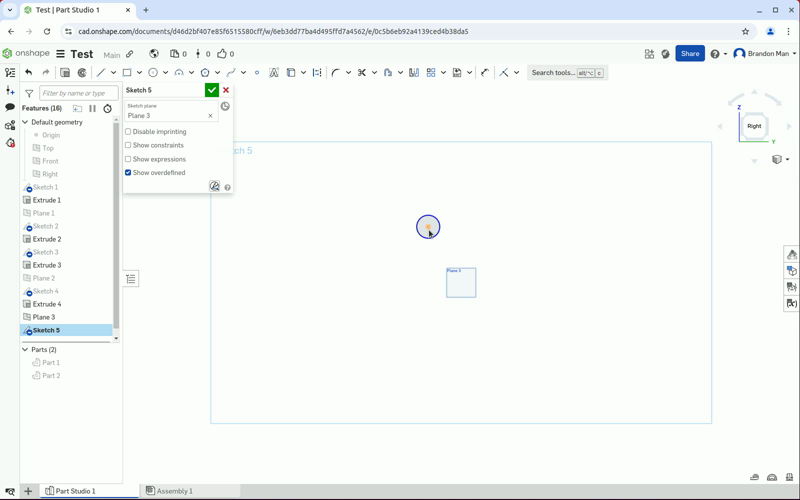
scroll(6)
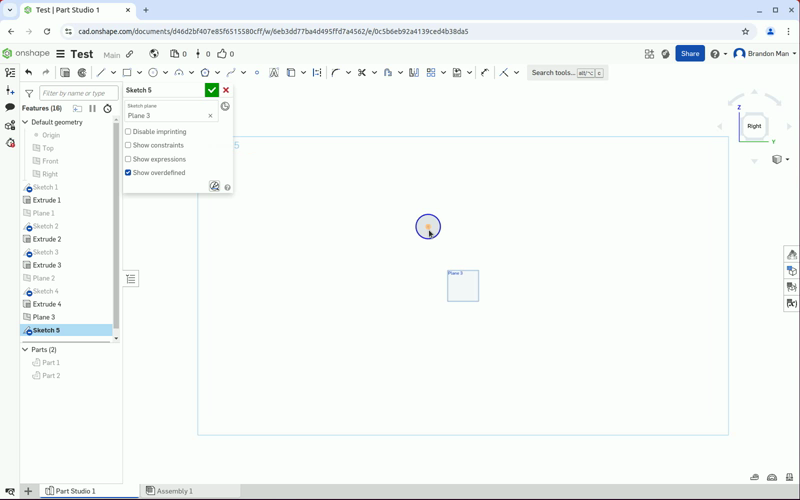
scroll(6)
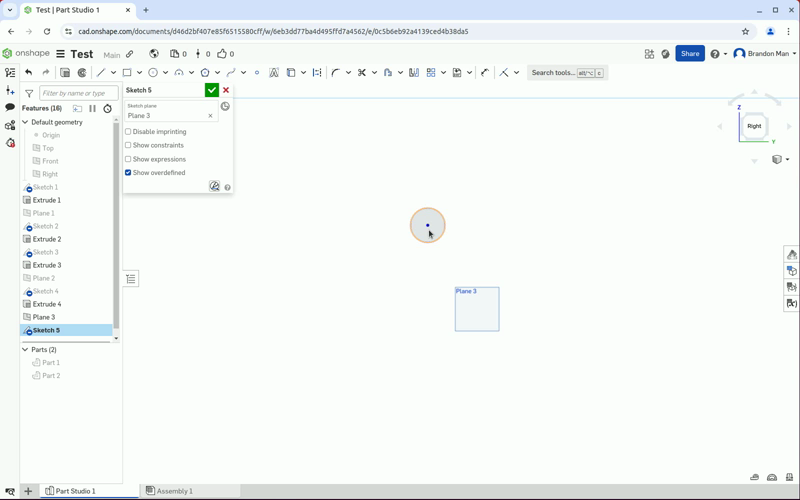
scroll(6)
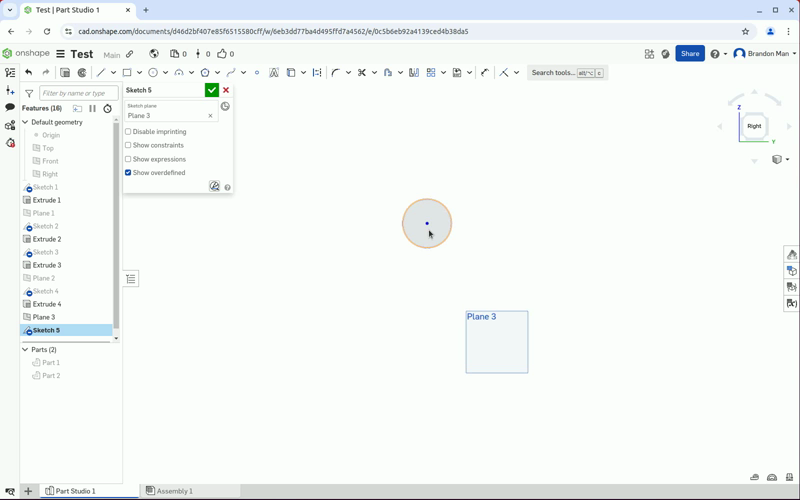
scroll(6)
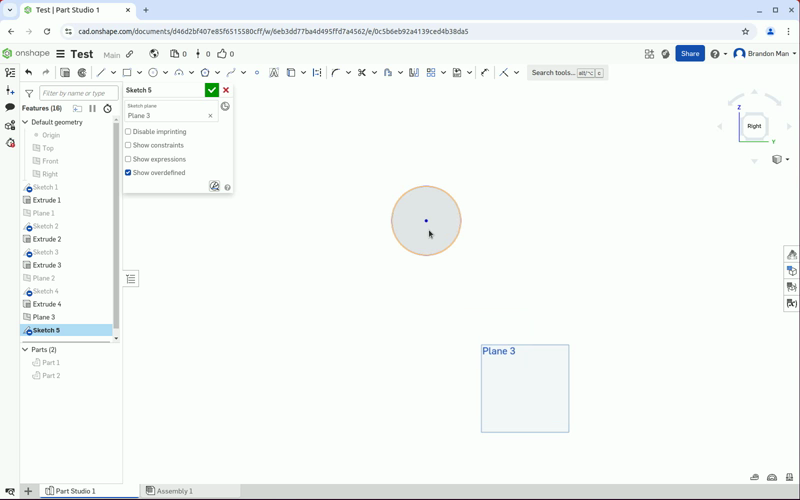
scroll(6)
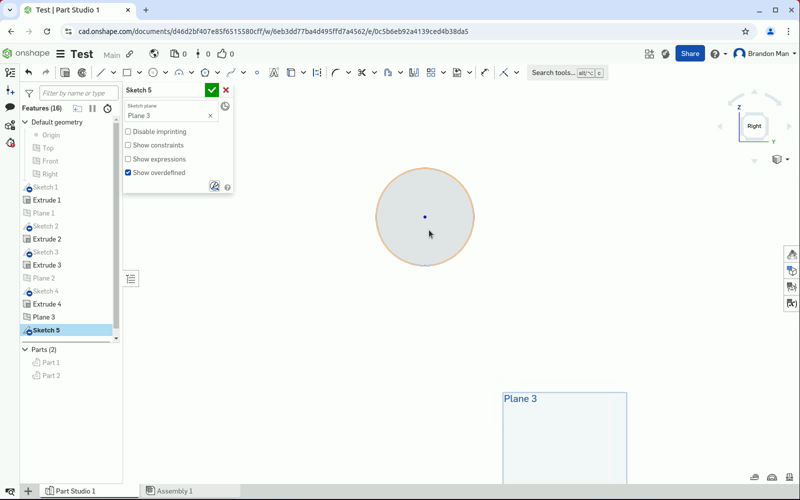
scroll(6)
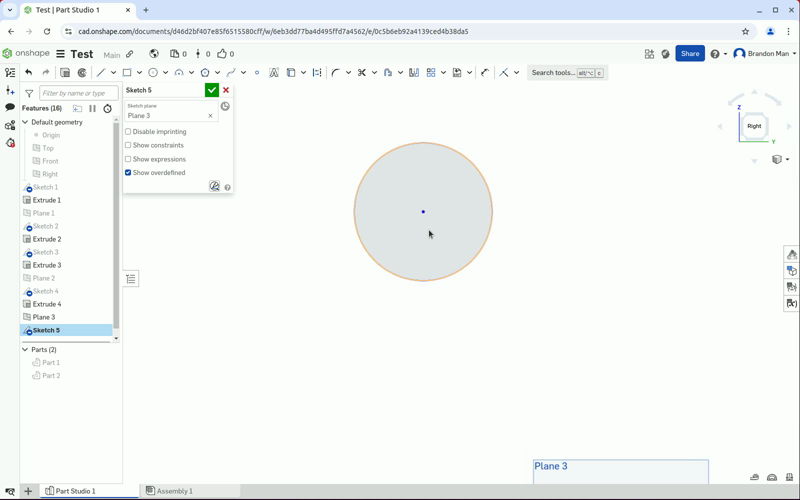
scroll(6)
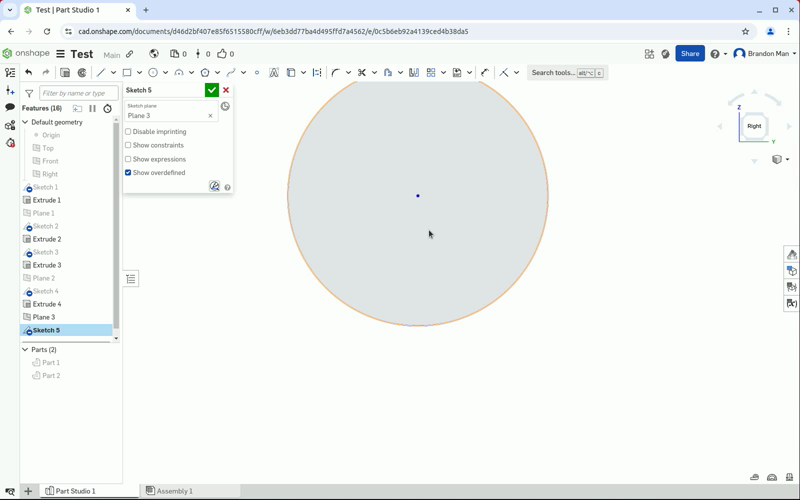
click(429, 229)
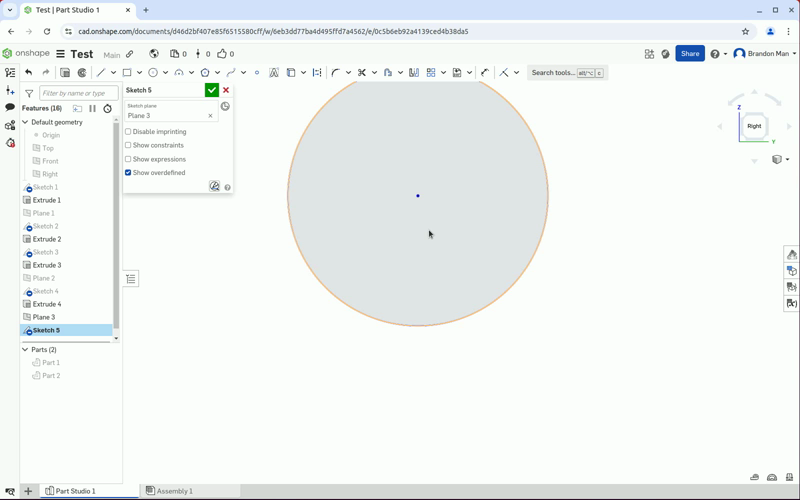
scroll(-6)
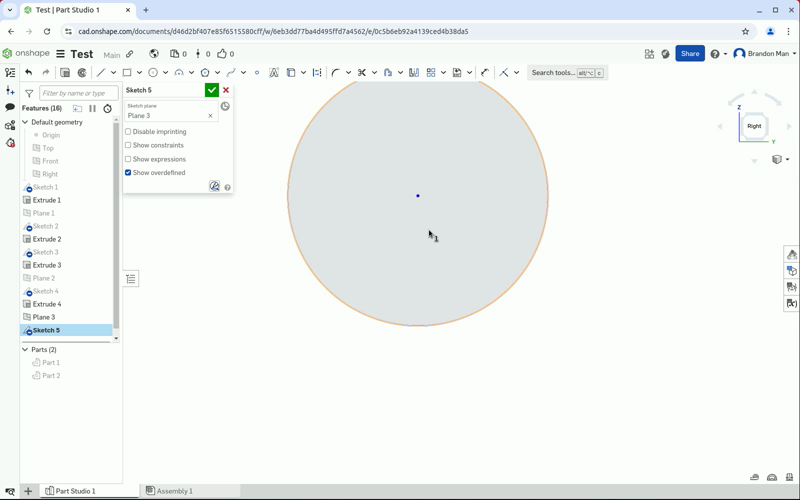
scroll(-6)
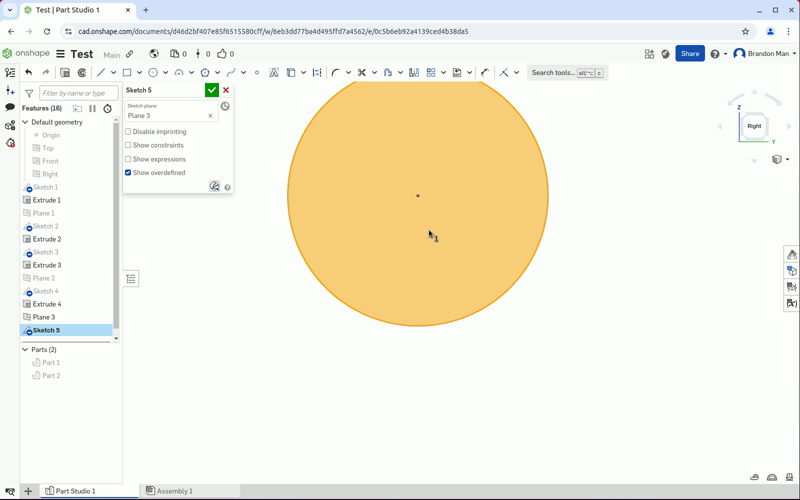
scroll(-6)
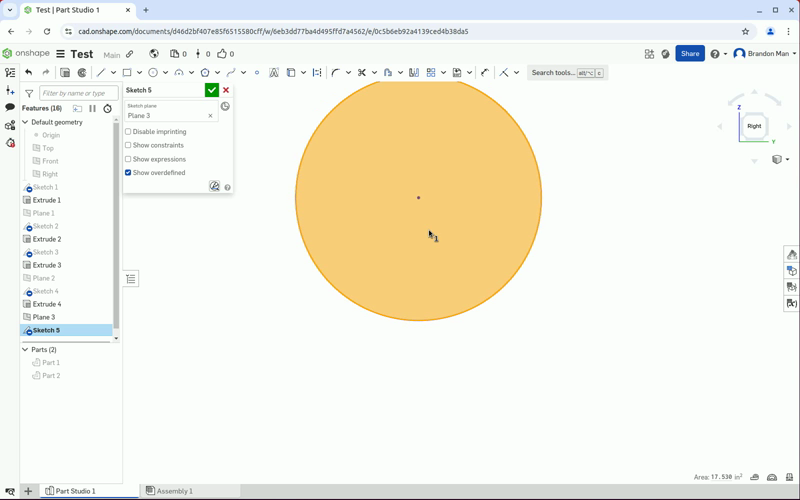
scroll(-6)
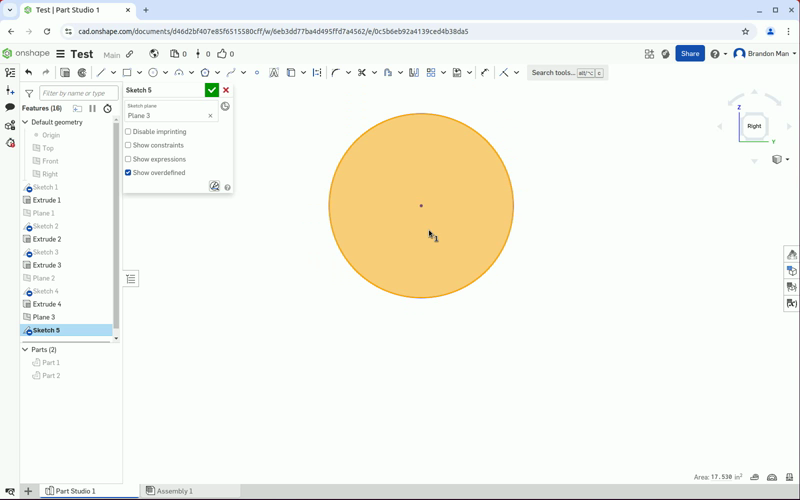
scroll(-6)
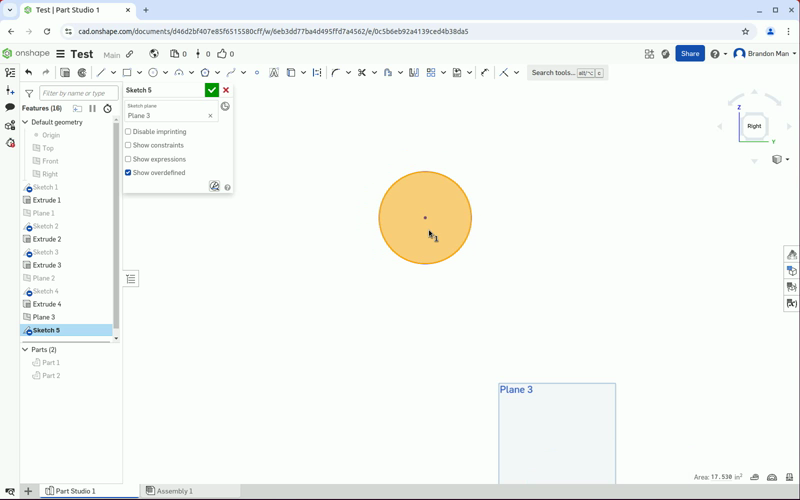
scroll(-6)
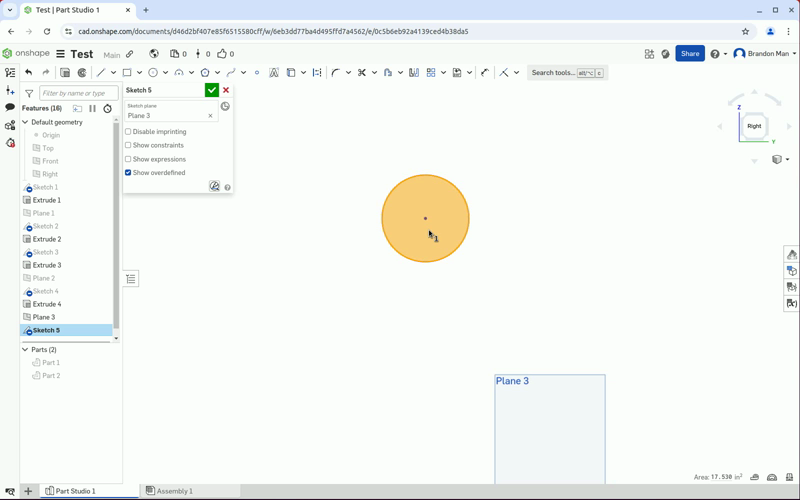
scroll(-6)
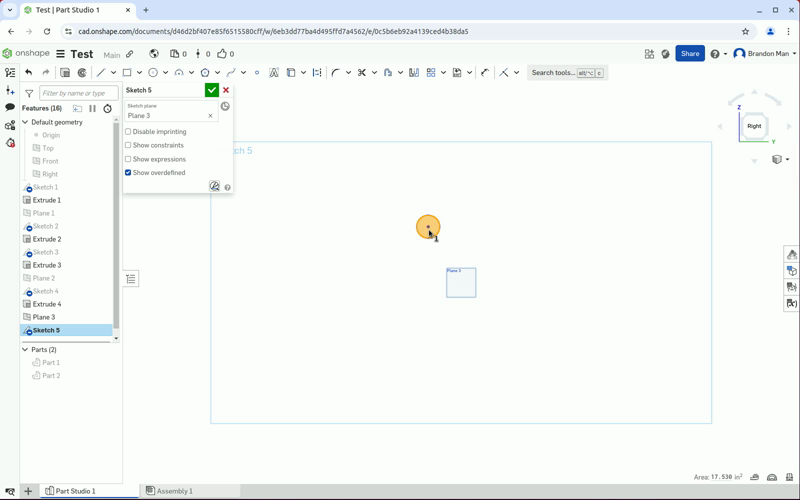
mouse_move(73, 352)
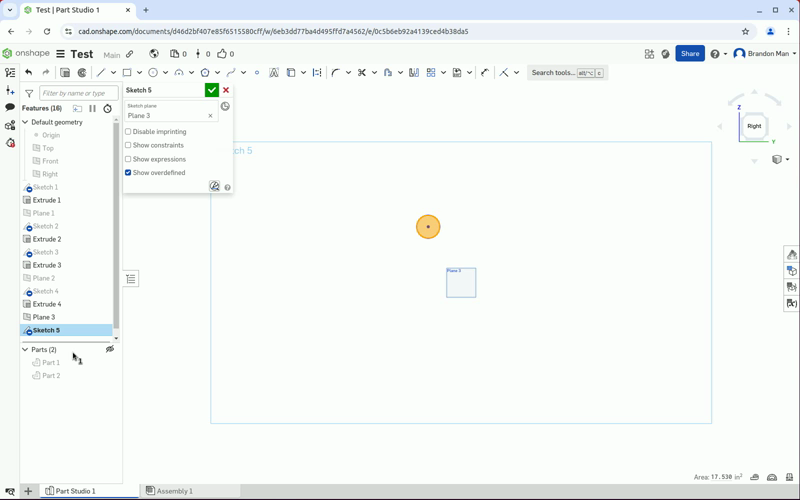
key(shift+y)
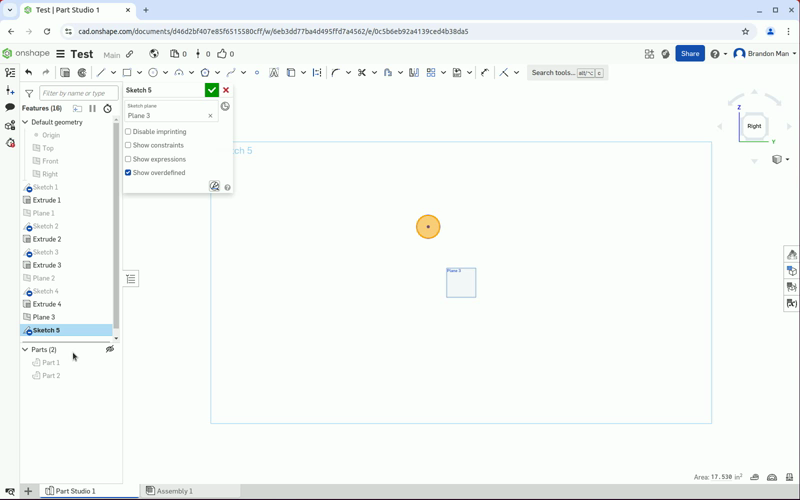
key(shift+e)
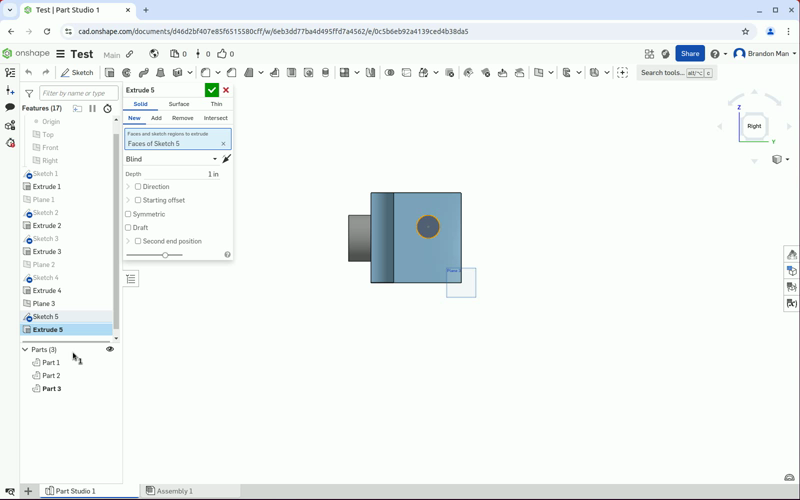
mouse_move(143, 106)
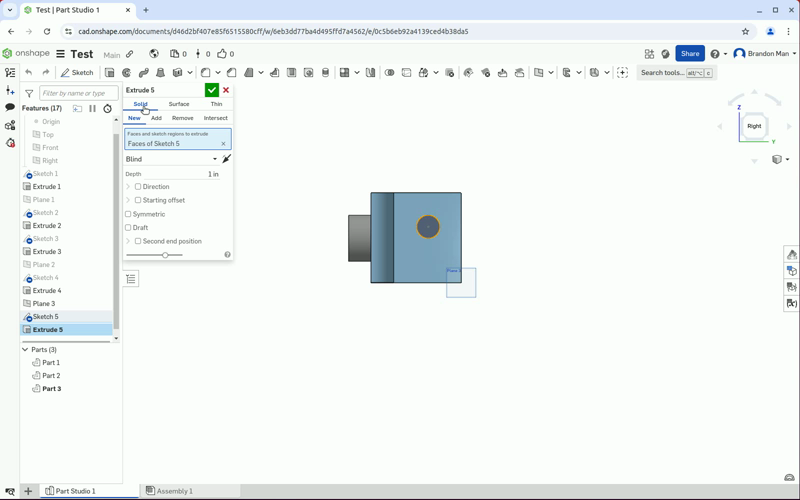
click(143, 106)
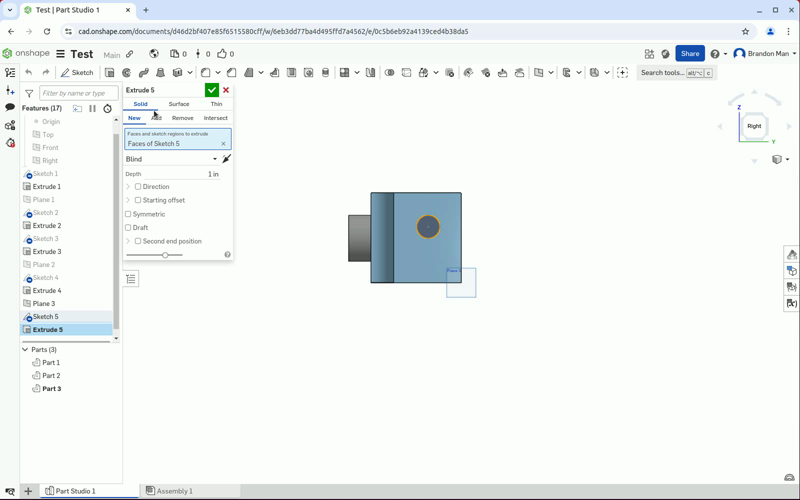
mouse_move(186, 120)
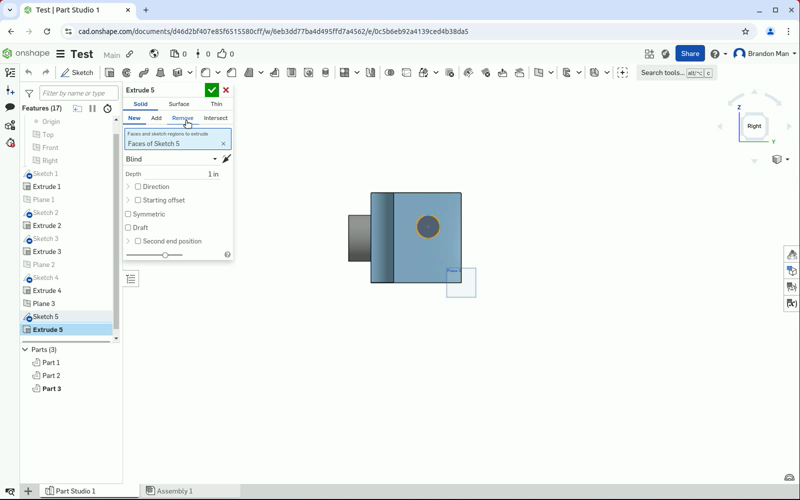
click(186, 120)
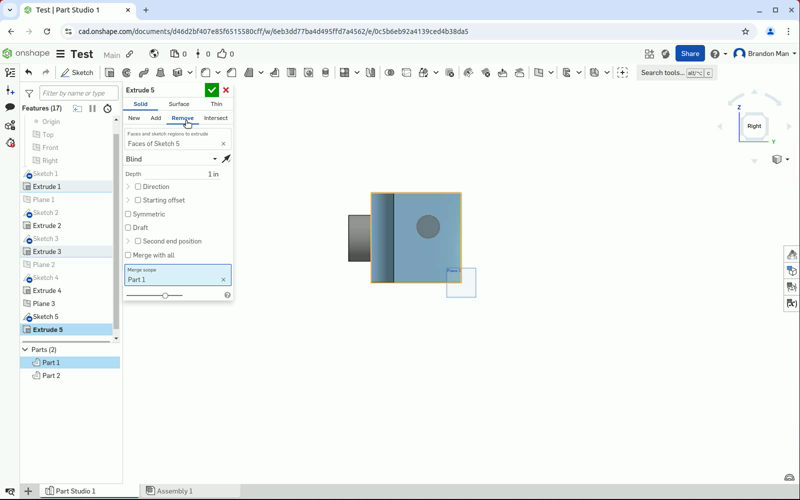
key(tab, 4)
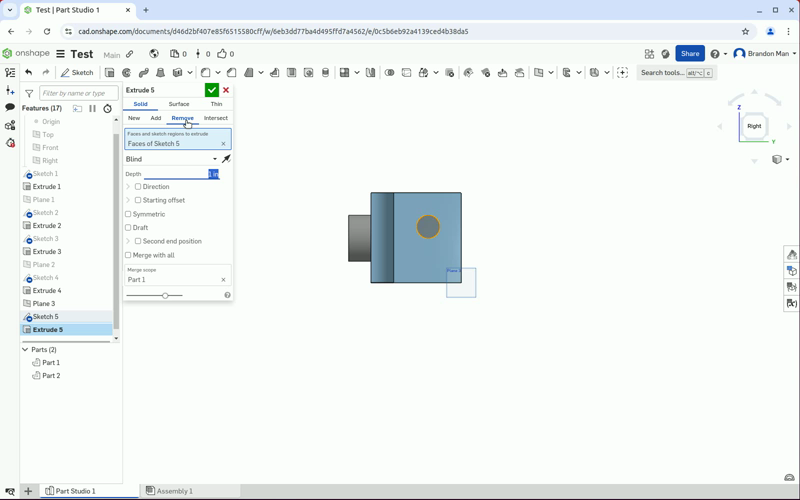
text(23.108)
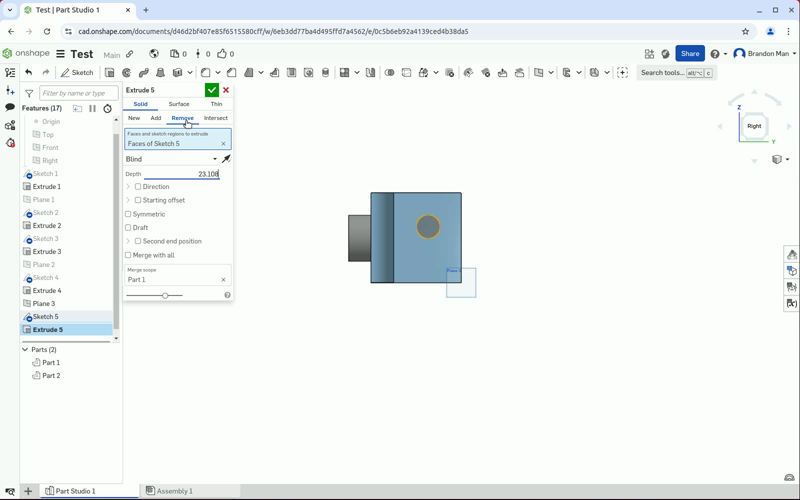
key(tab, 6)
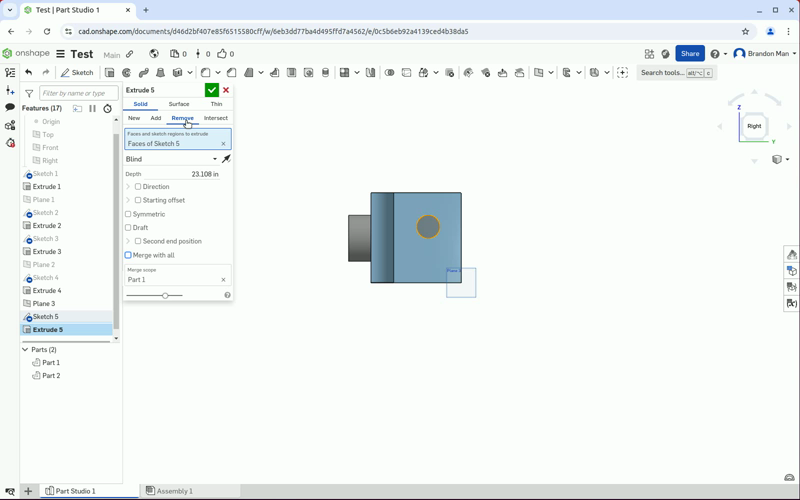
key(space)
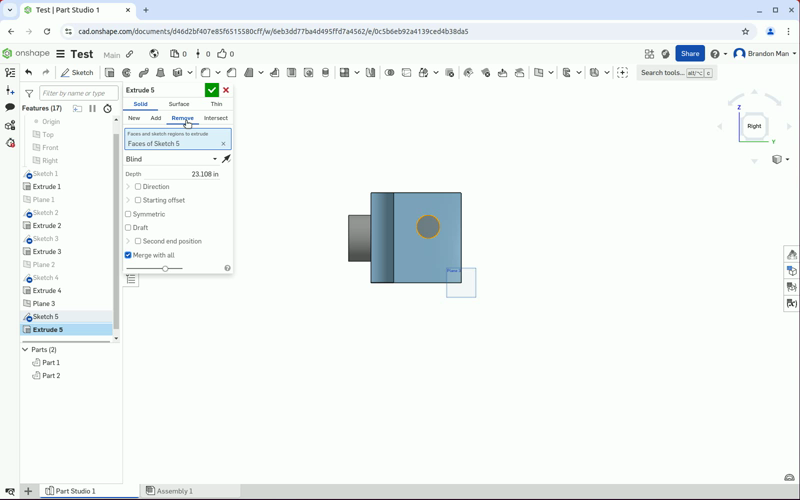
key(enter)
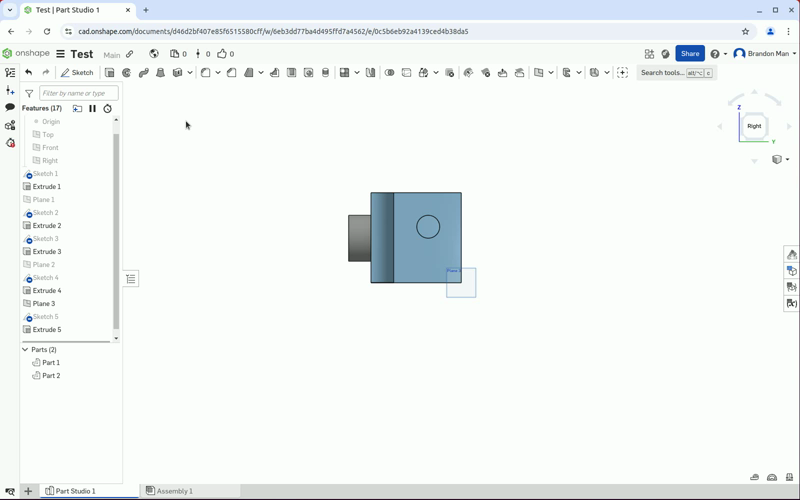
key(shift+h)
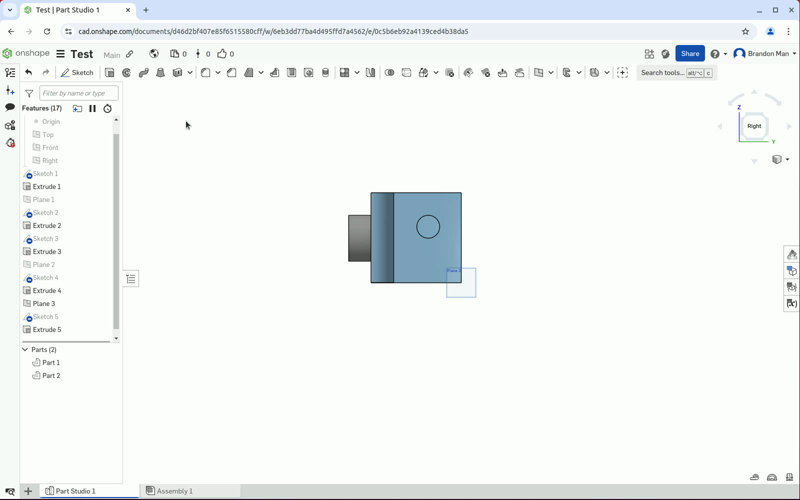
key(shift+h)
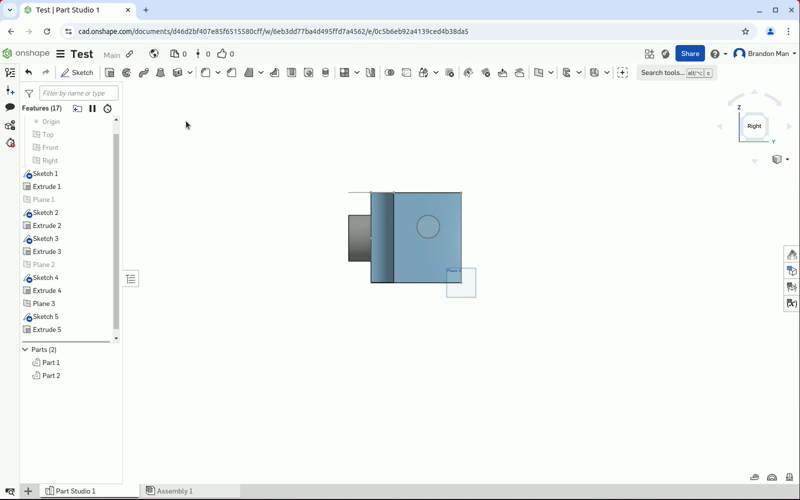
key(shift+7)
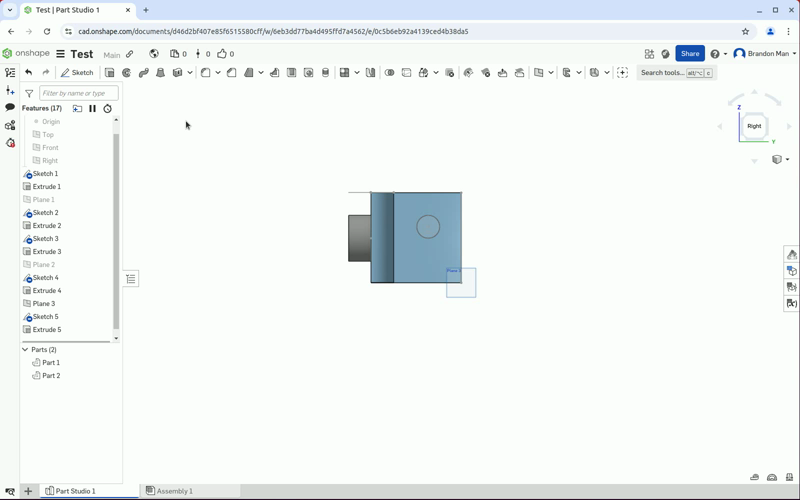
key(right, 2)
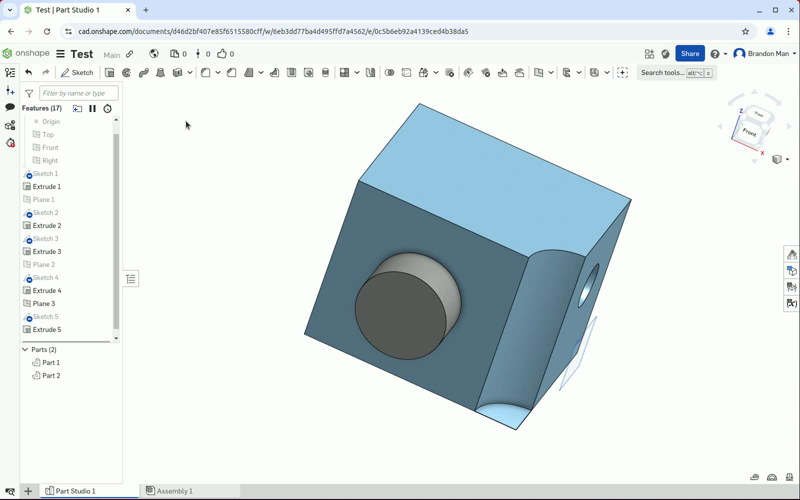
key(down, 2)
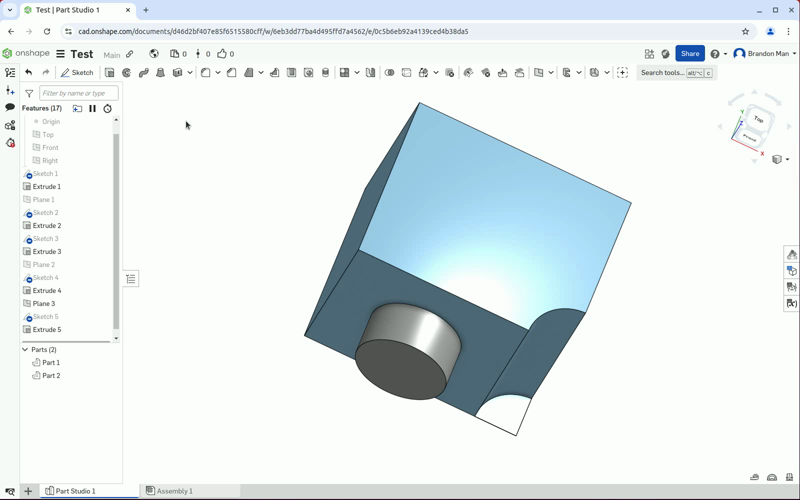
key(up, 2)
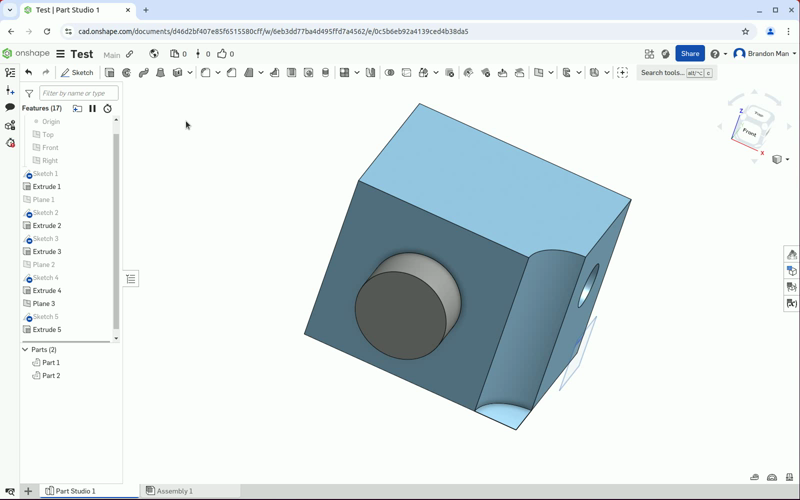
key(left, 2)
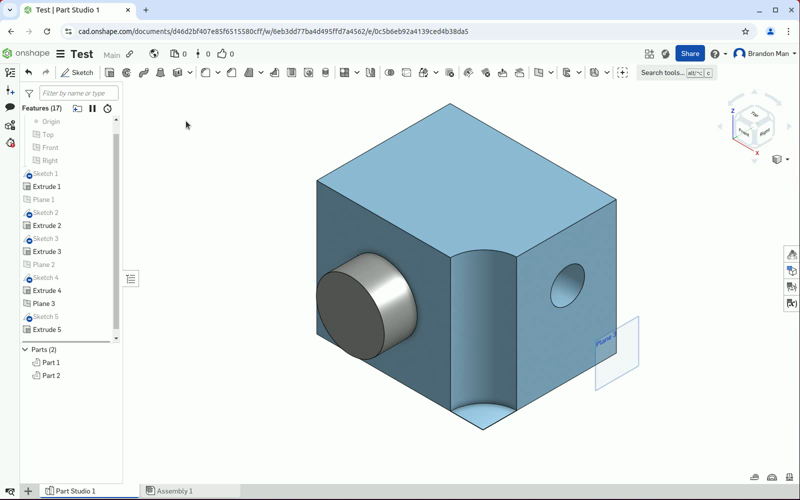
mouse_move(69, 176)
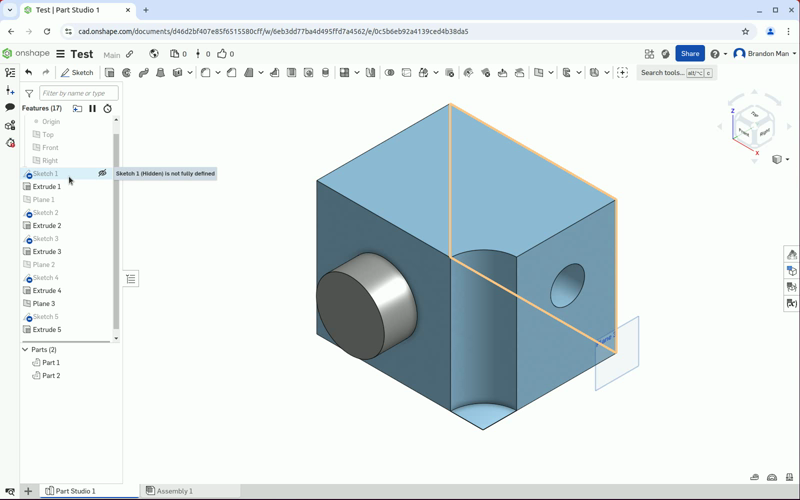
click(69, 176)